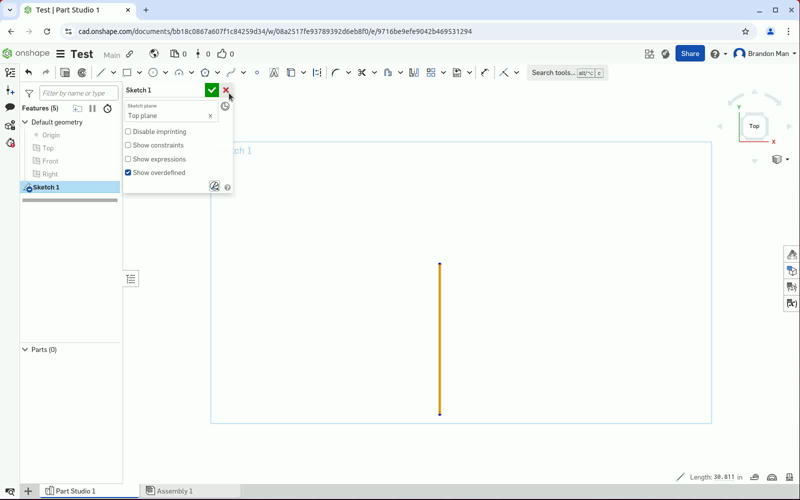
key(shift+h)
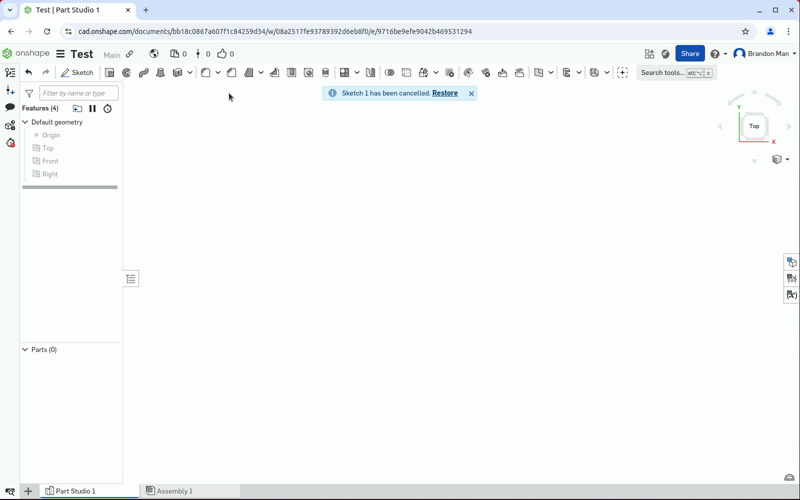
mouse_move(73, 352)
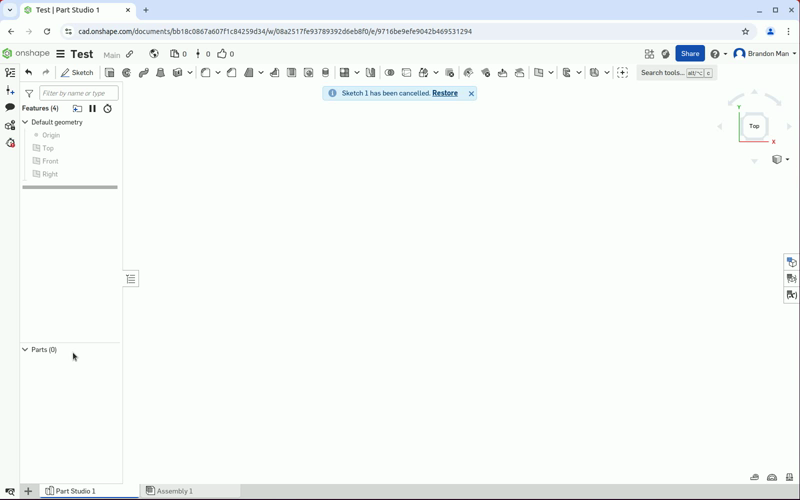
key(y)
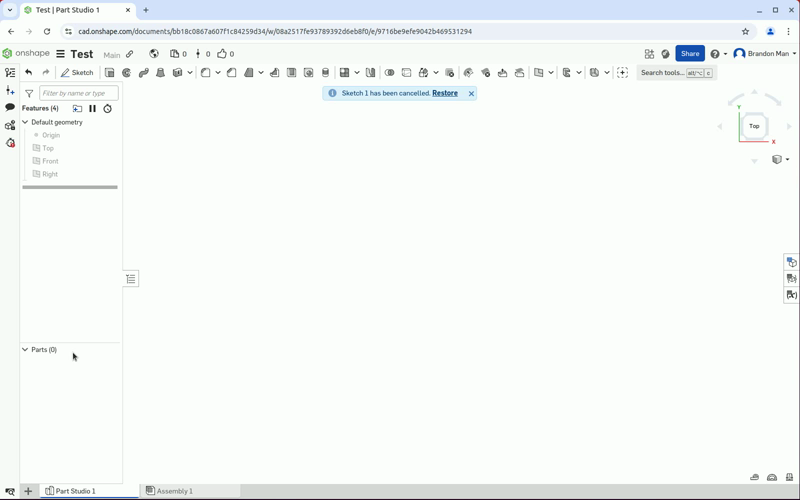
key(shift+p)
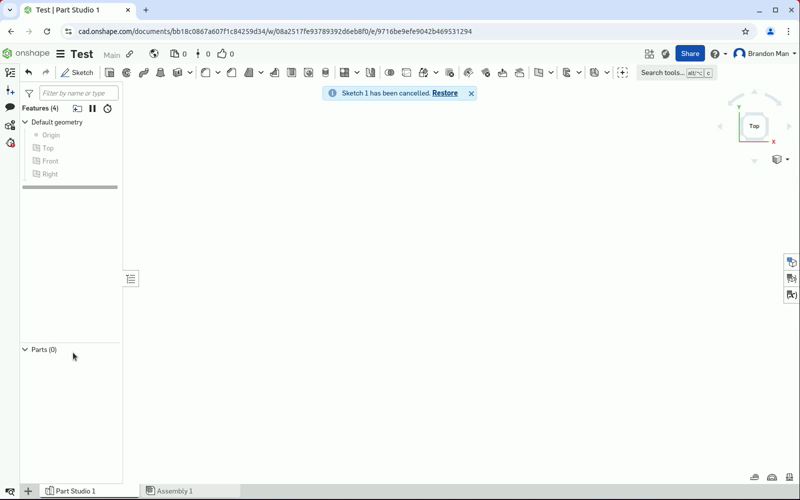
key(space)
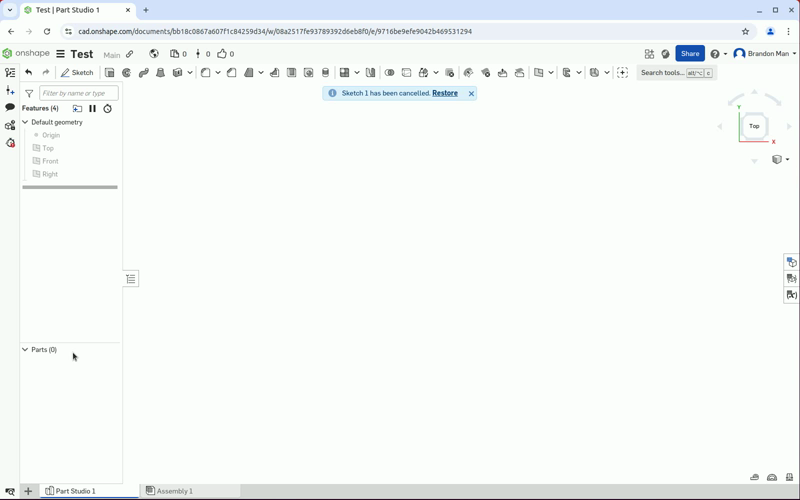
key_down(shift)
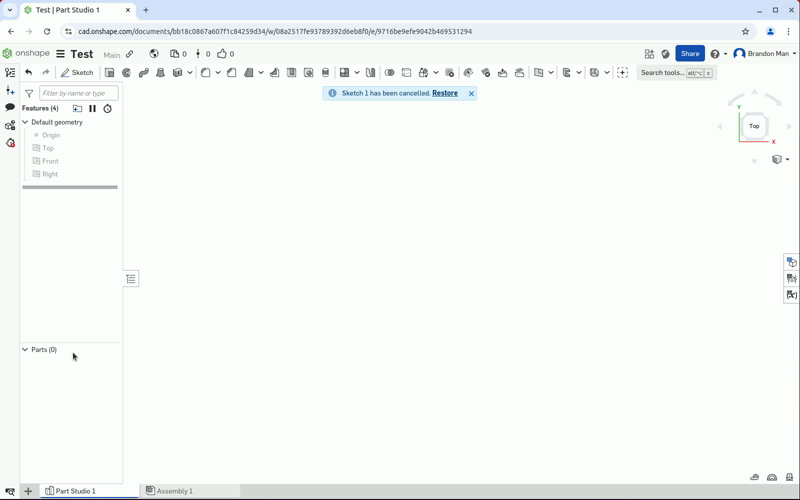
key(up)
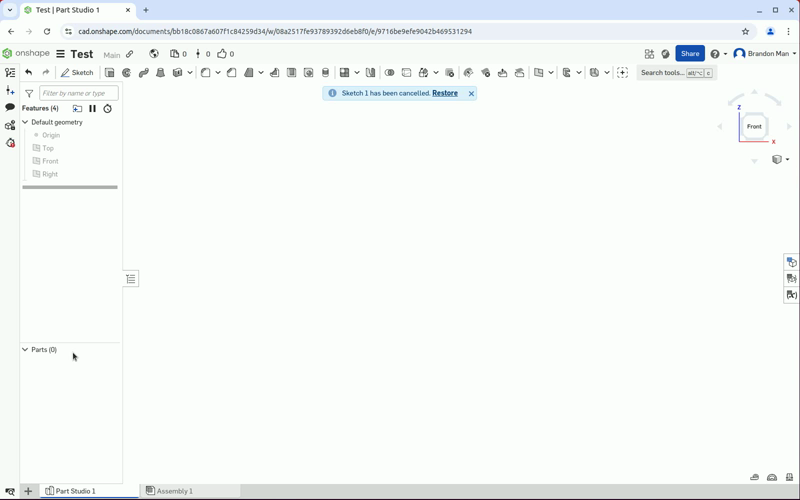
key_up(shift)
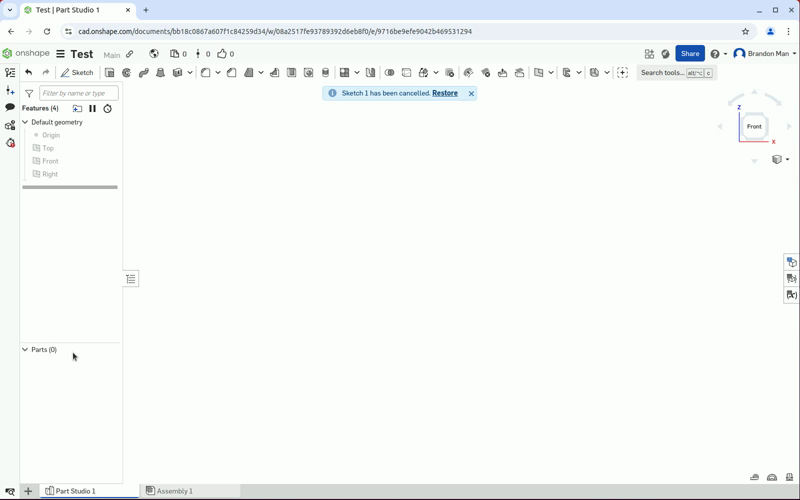
mouse_move(73, 352)
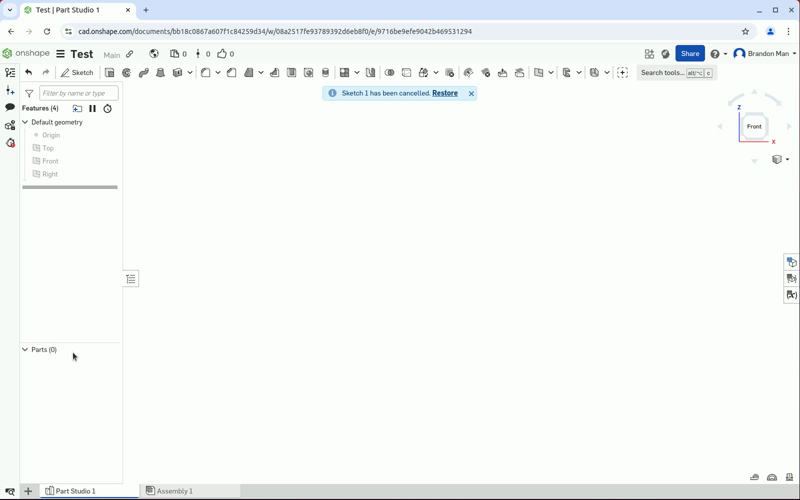
key(shift+y)
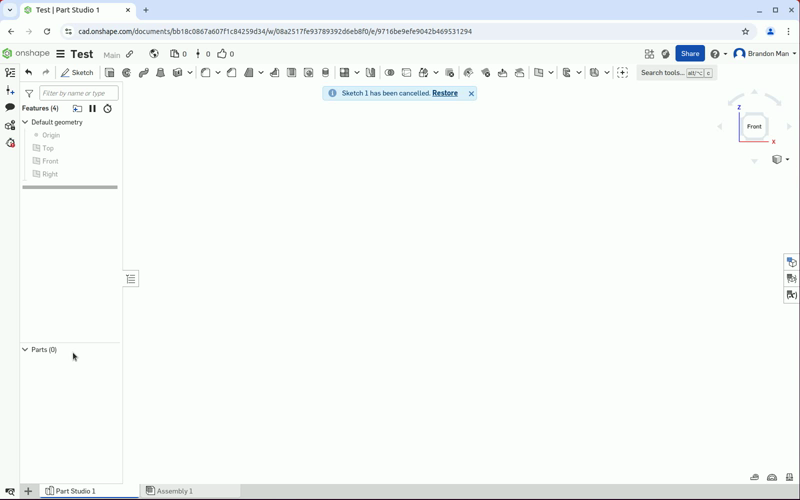
key(shift+s)
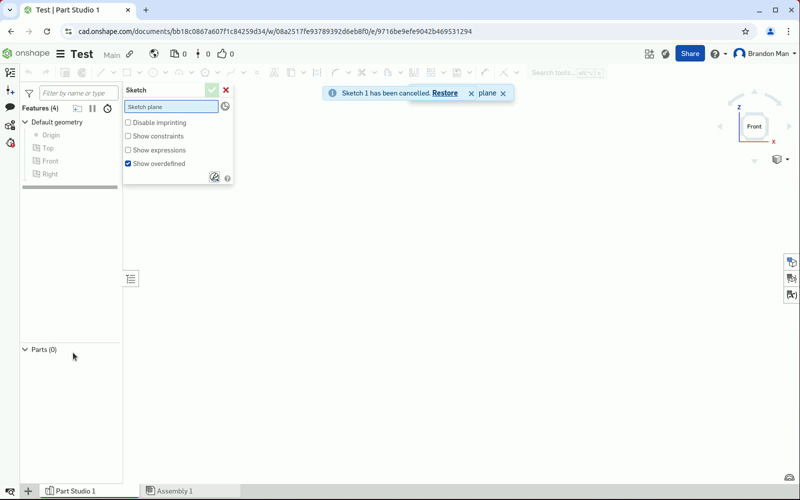
mouse_move(73, 163)
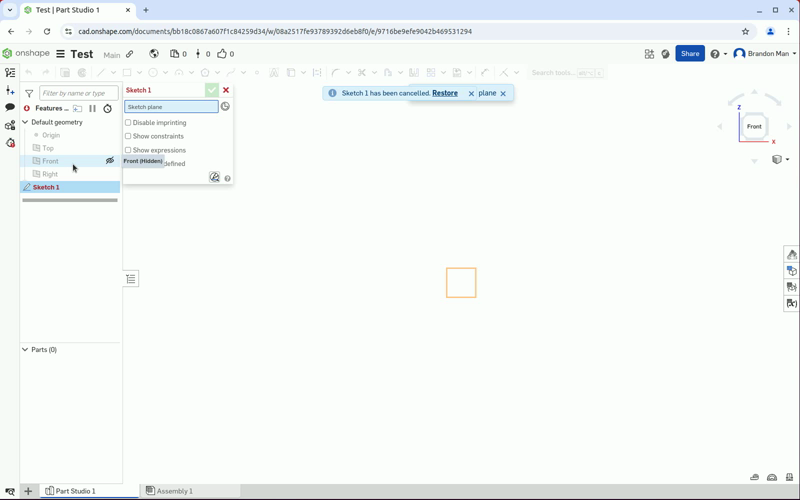
click(73, 163)
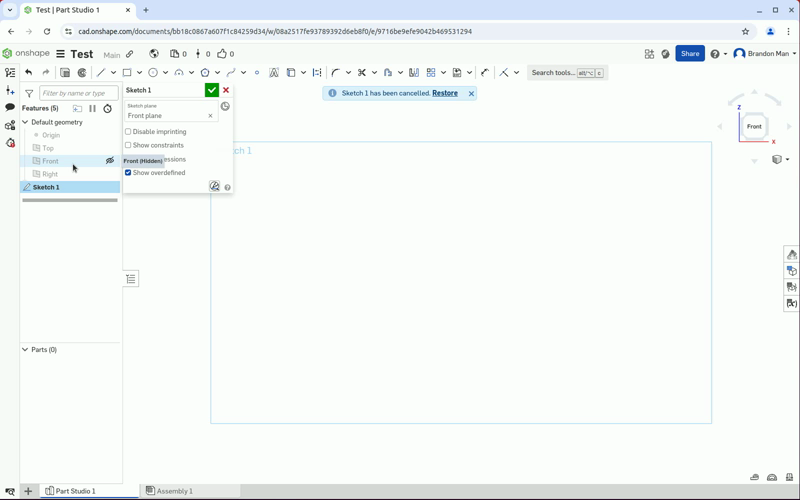
mouse_move(73, 352)
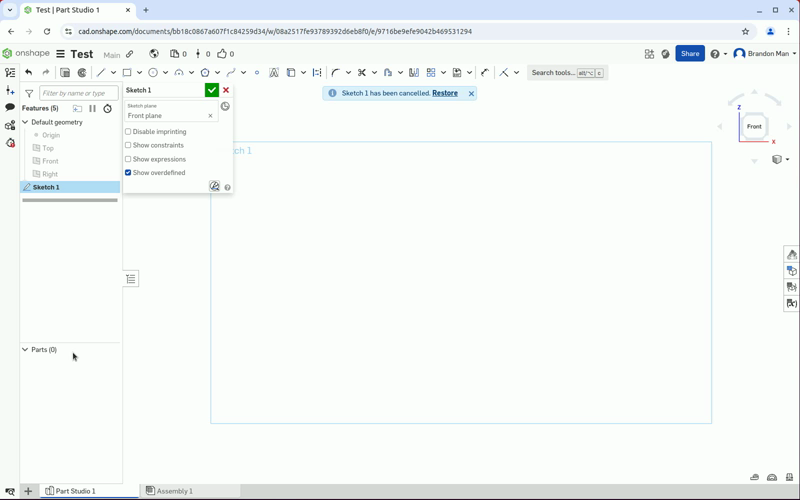
key(y)
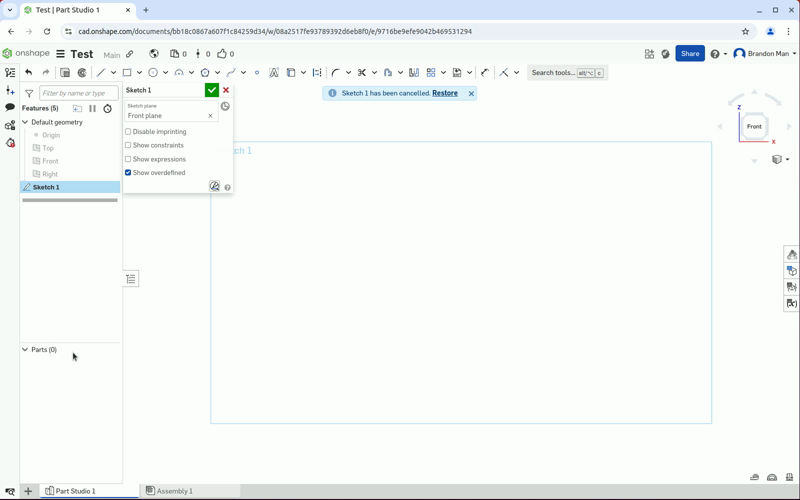
key(l)
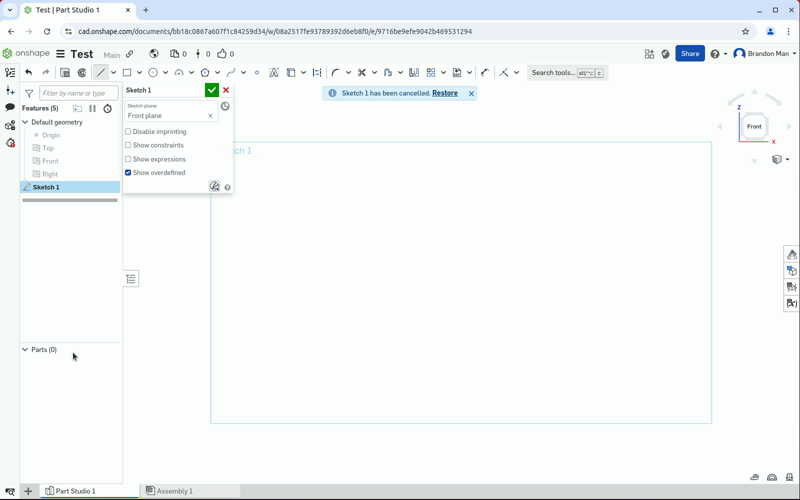
key_down(shift)
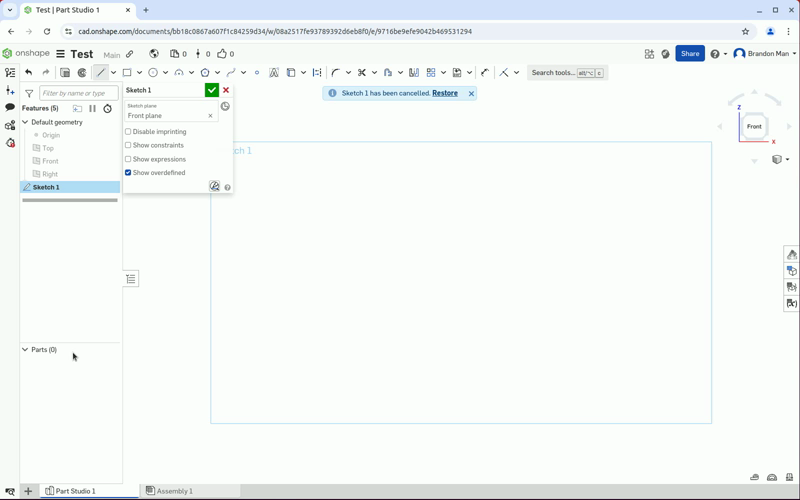
mouse_move(444, 286)
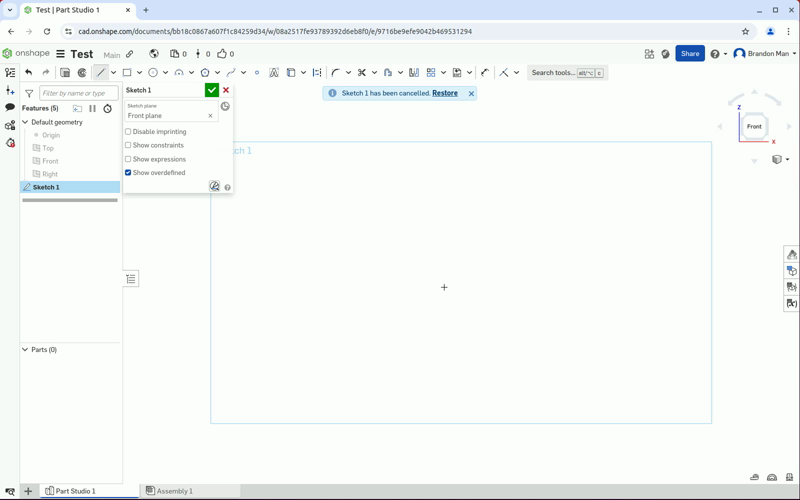
click(444, 286)
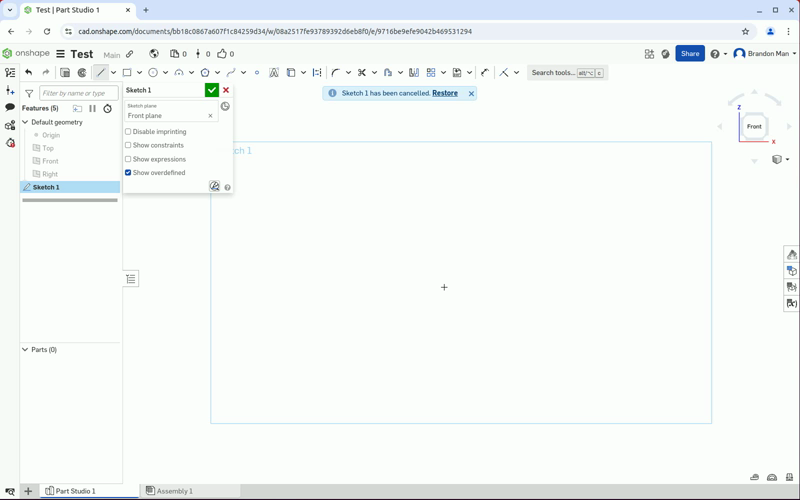
key_up(shift)
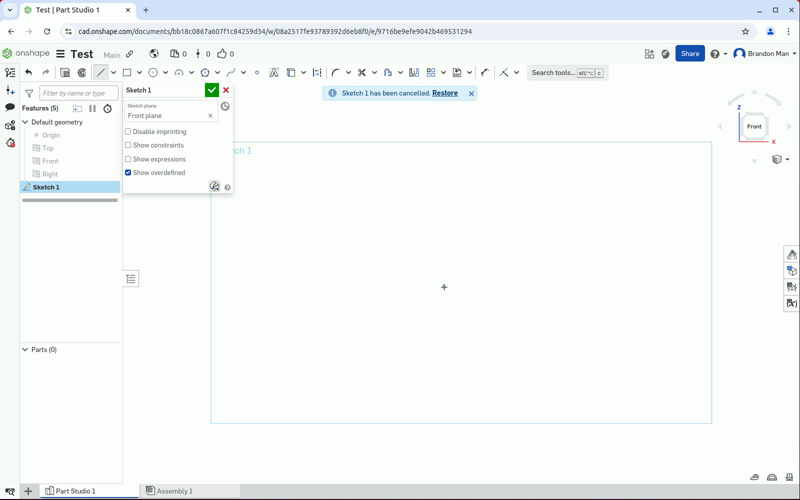
key_down(shift)
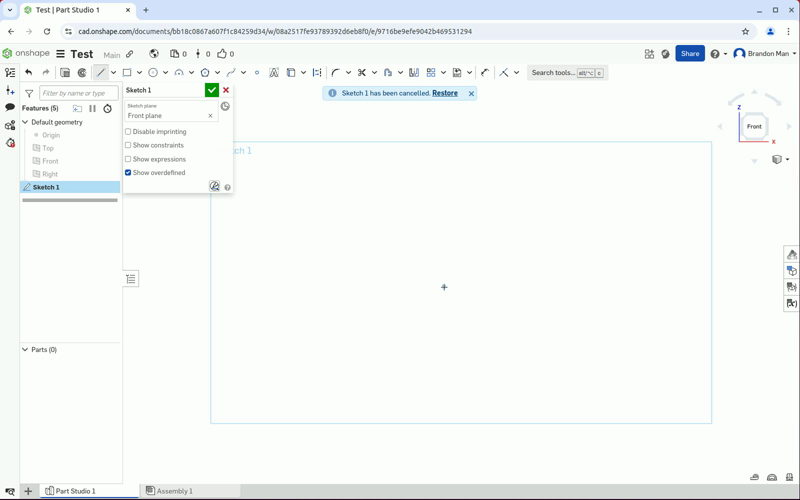
mouse_move(474, 286)
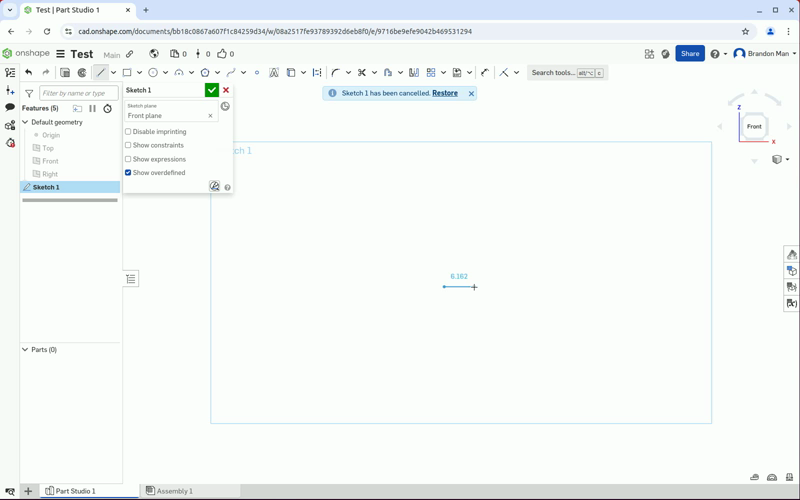
mouse_move(478, 286)
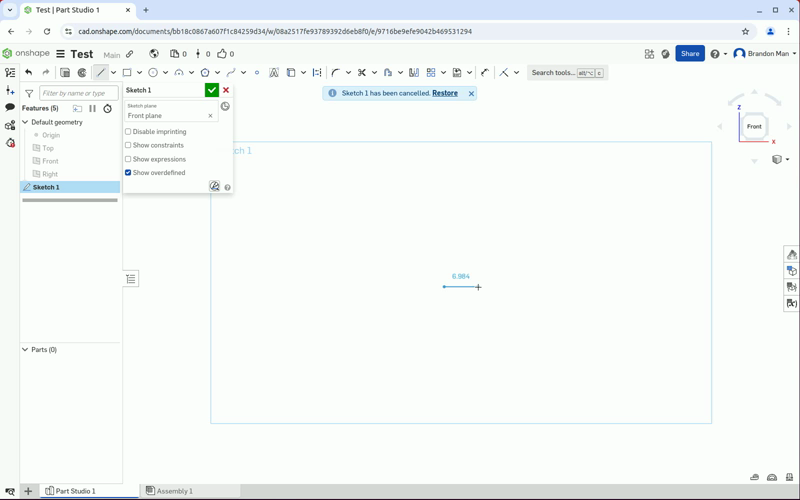
click(478, 286)
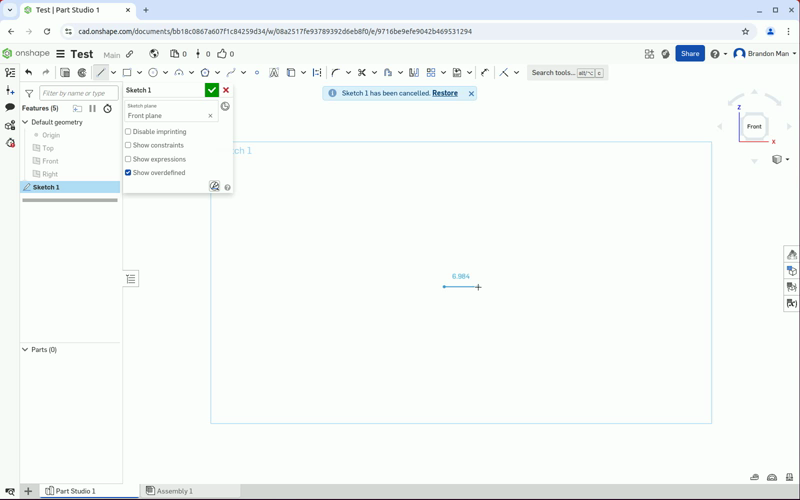
key_up(shift)
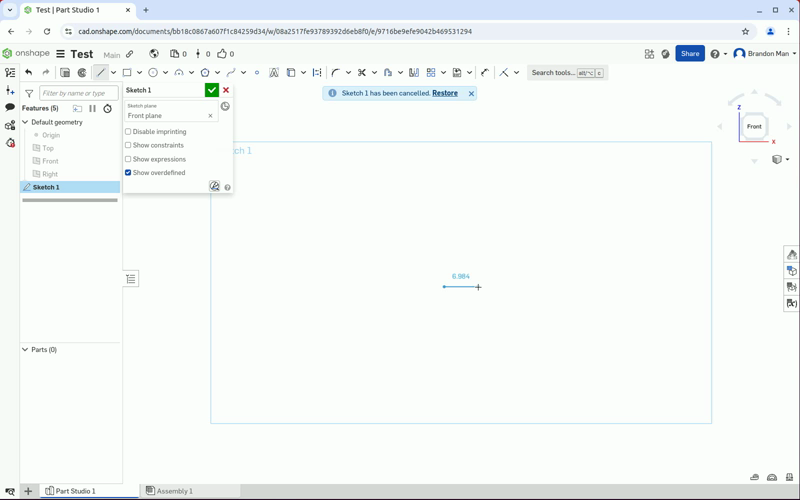
key_down(shift)
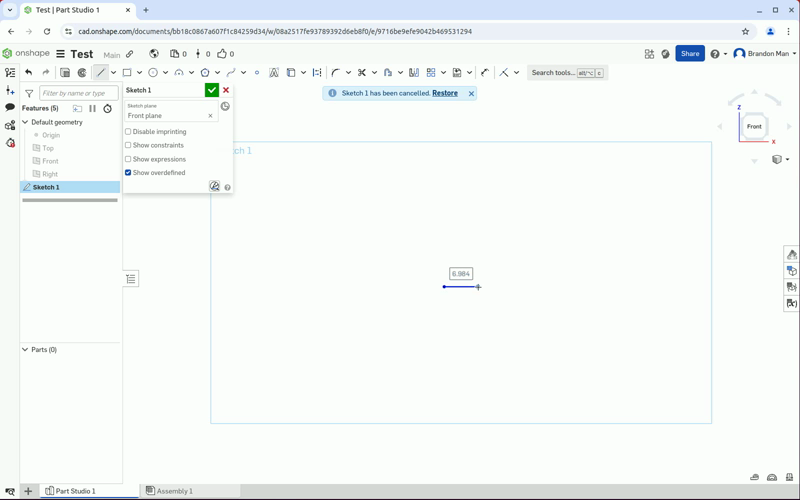
mouse_move(508, 286)
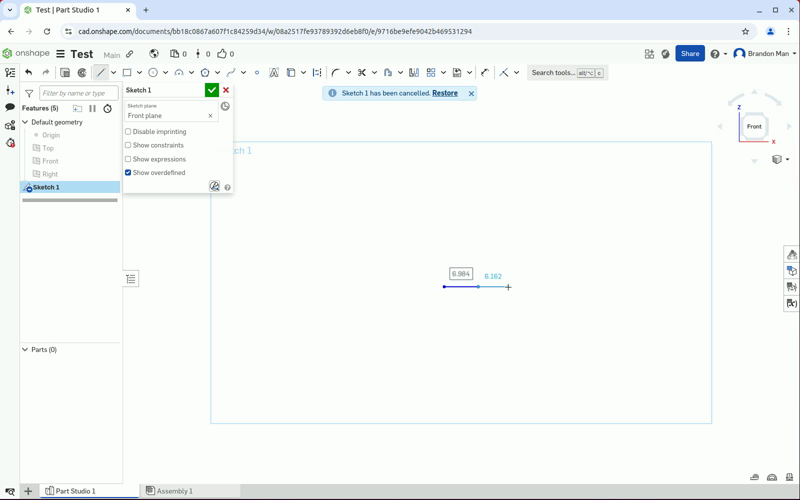
mouse_move(478, 268)
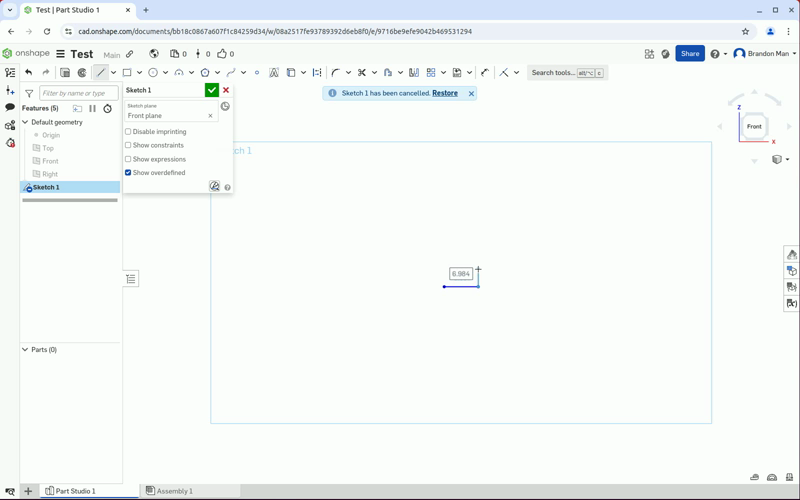
click(478, 268)
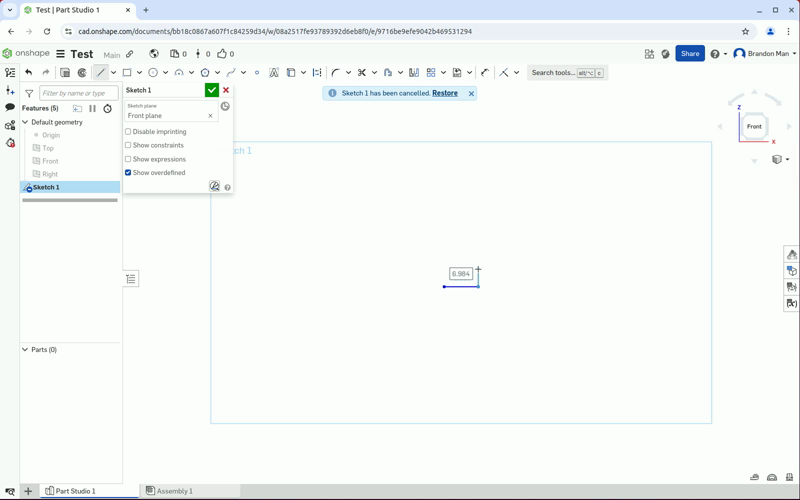
key_up(shift)
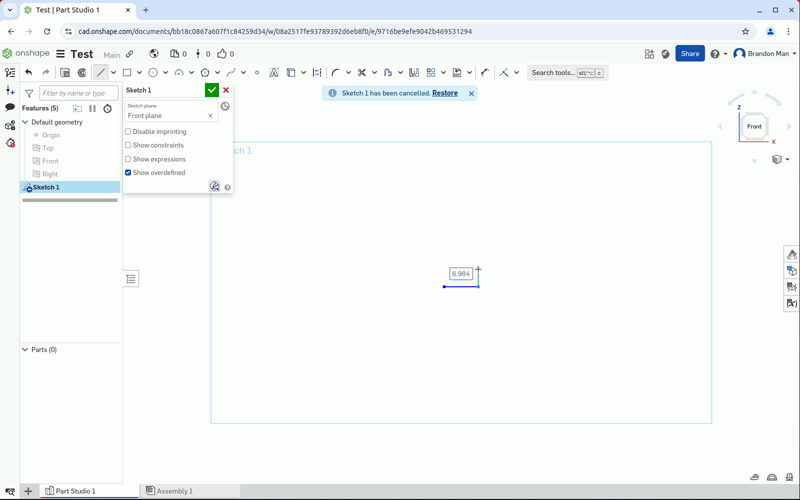
key_down(shift)
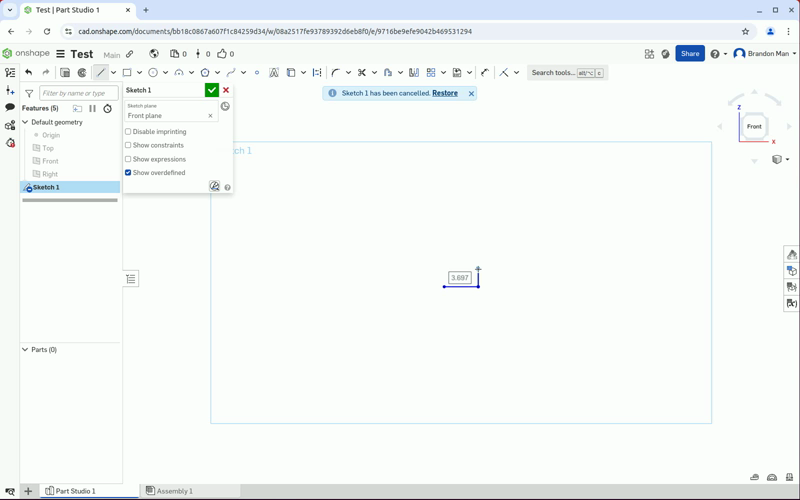
mouse_move(508, 268)
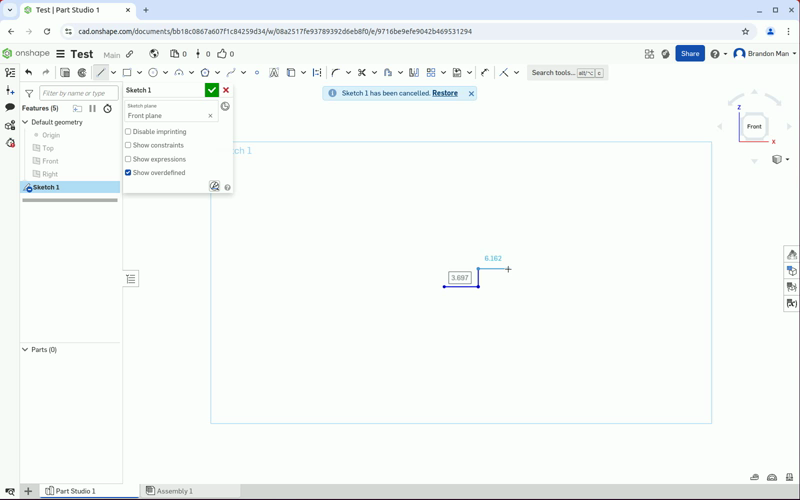
mouse_move(466, 268)
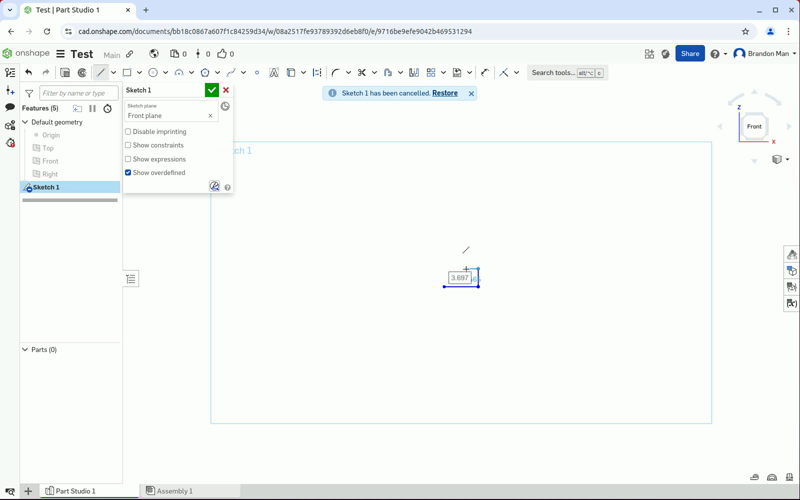
click(466, 268)
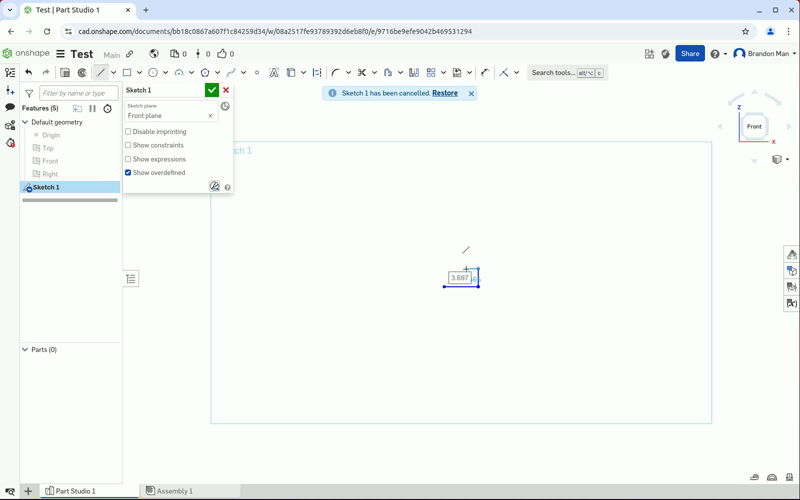
key_up(shift)
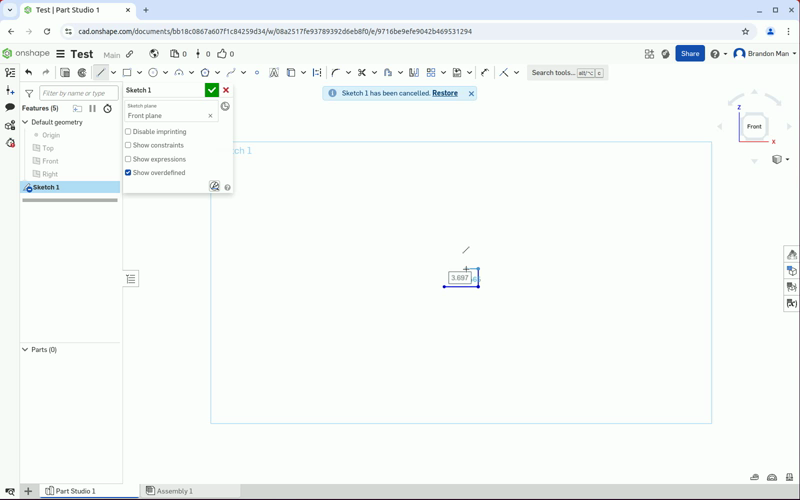
key_down(shift)
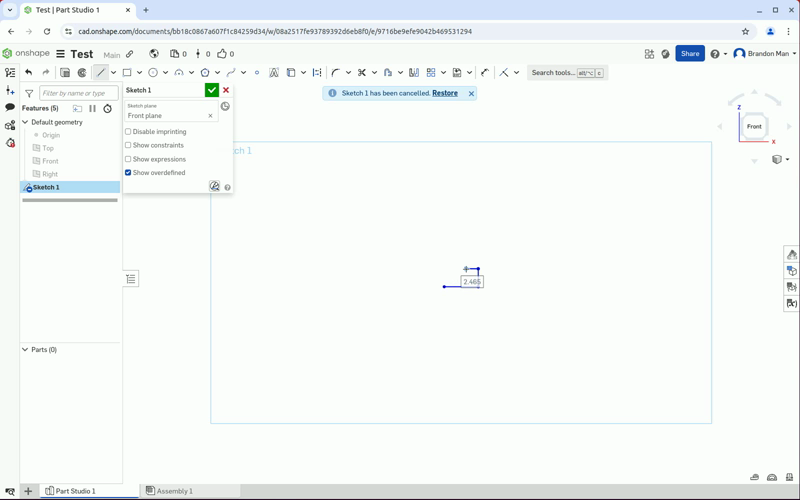
mouse_move(496, 268)
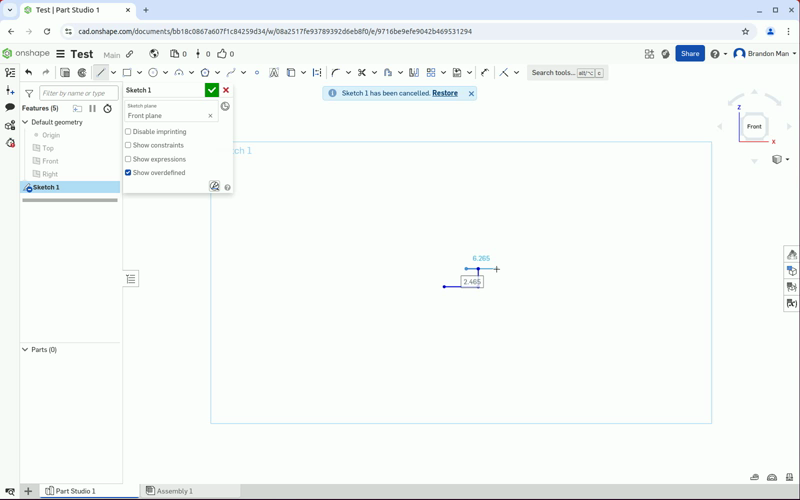
mouse_move(474, 283)
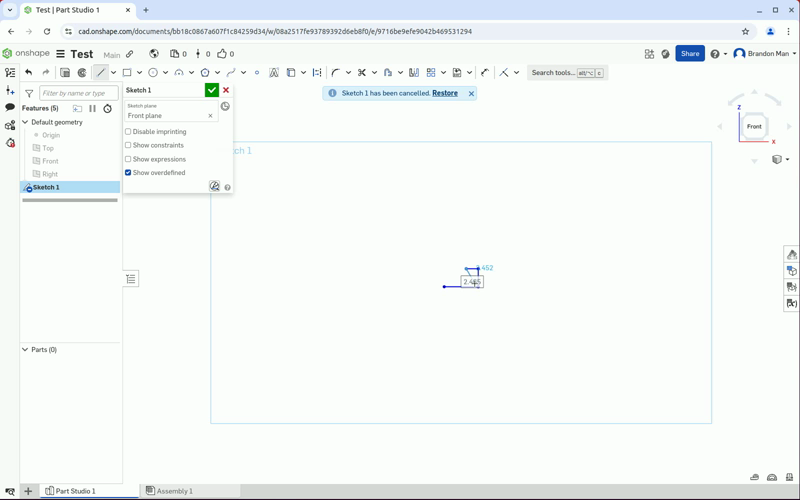
click(474, 283)
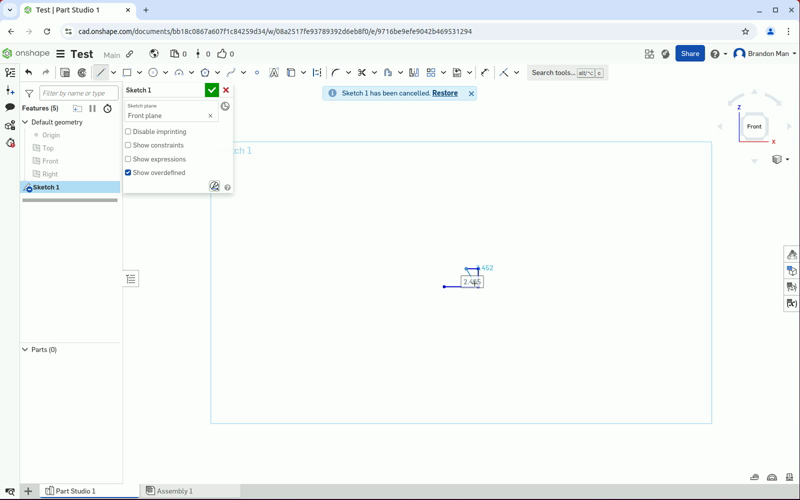
key_up(shift)
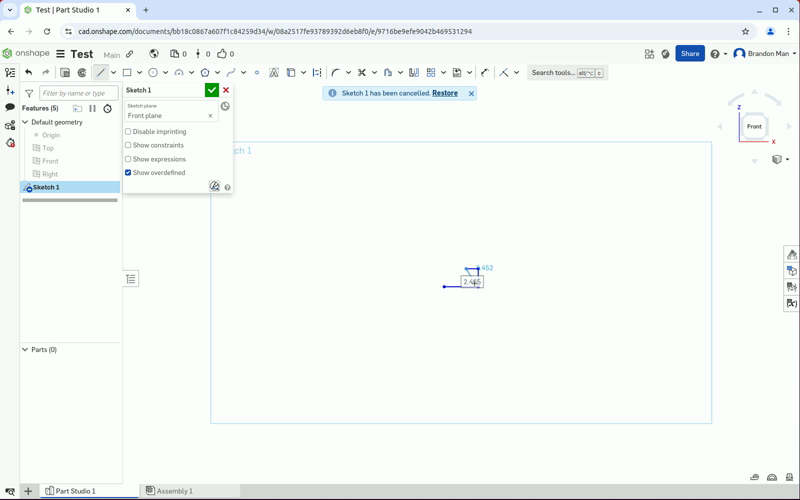
key_down(shift)
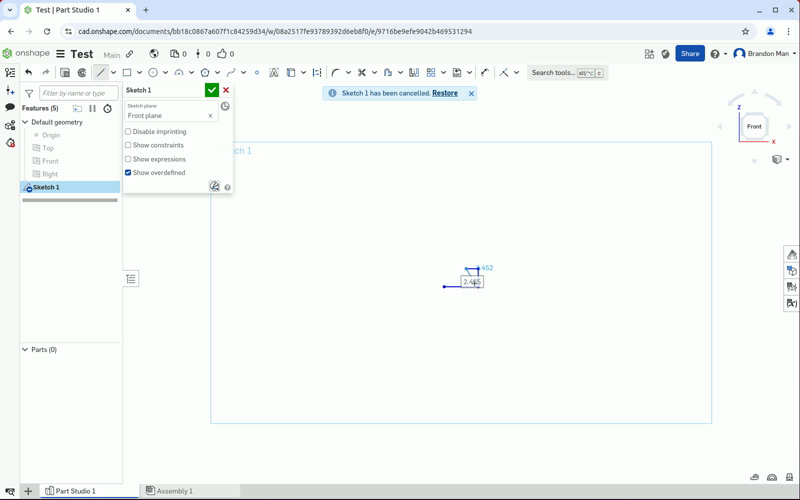
mouse_move(504, 283)
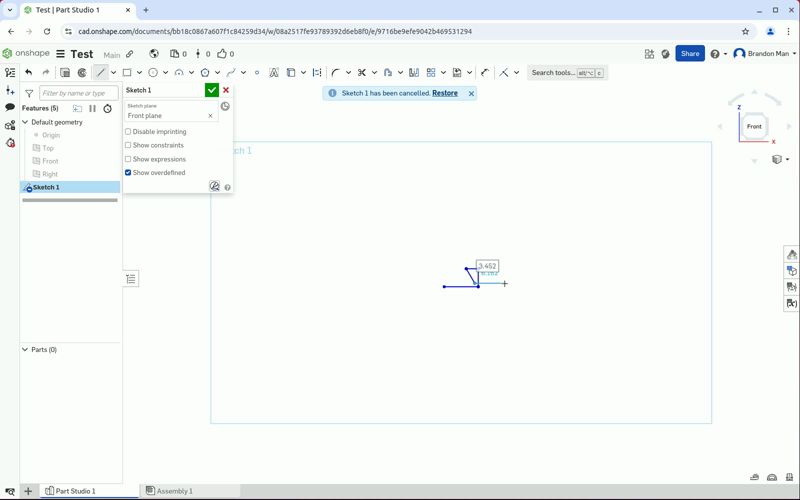
mouse_move(461, 283)
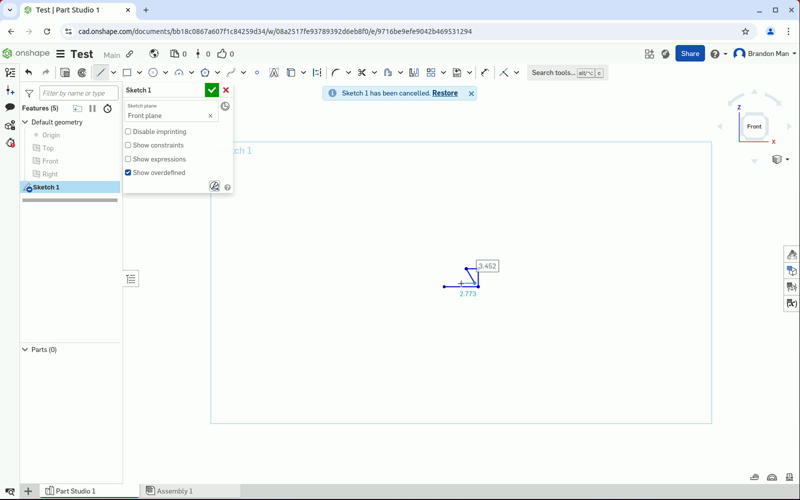
click(461, 283)
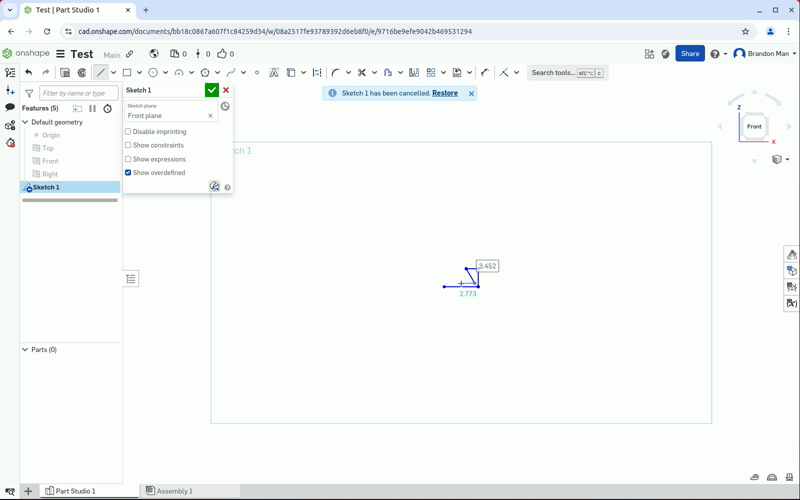
key_up(shift)
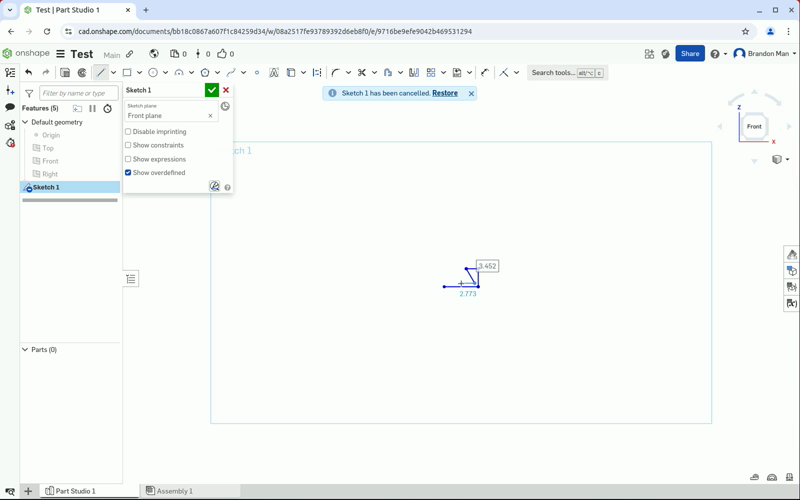
key_down(shift)
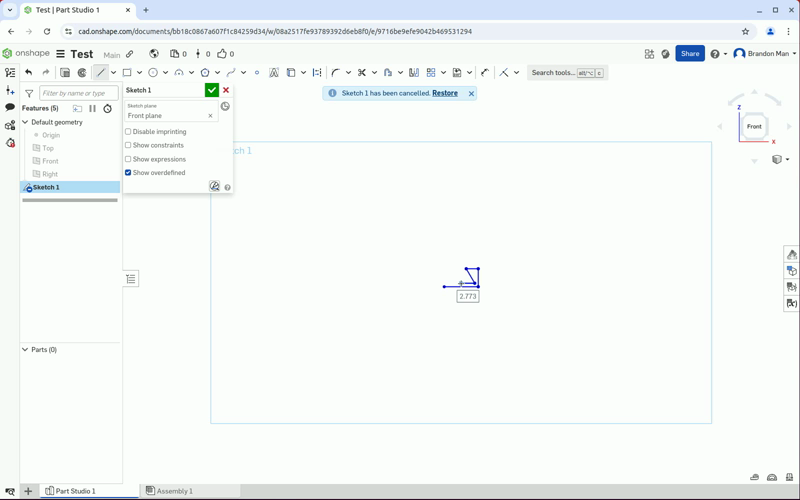
mouse_move(491, 283)
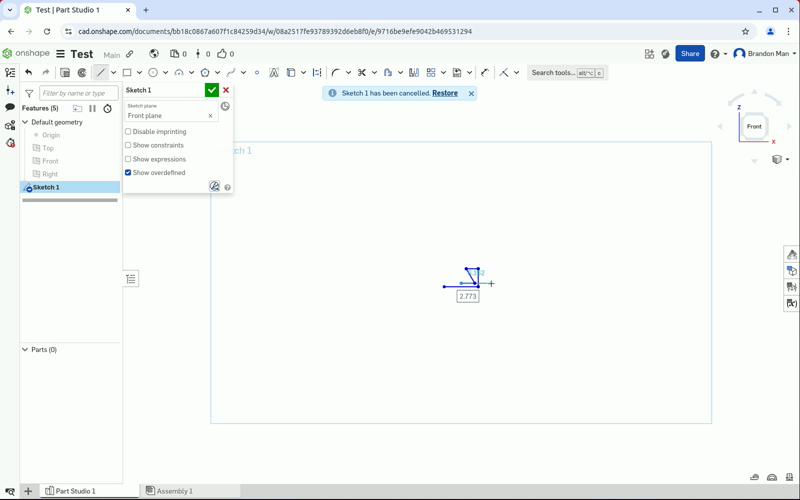
mouse_move(447, 283)
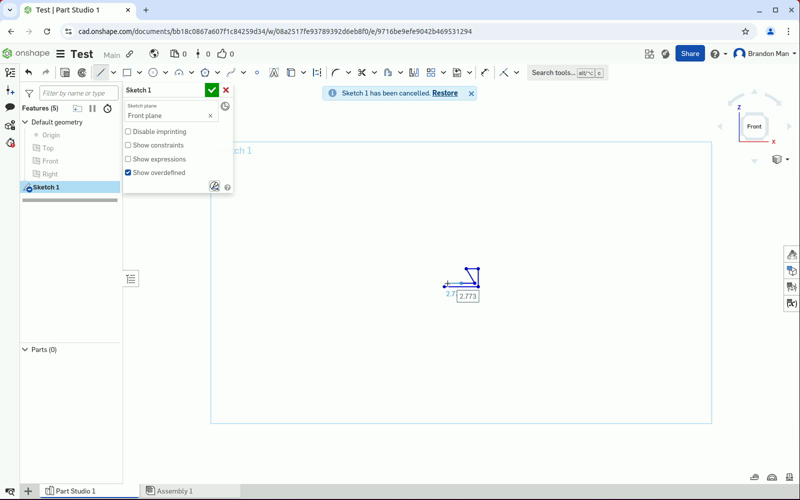
click(447, 283)
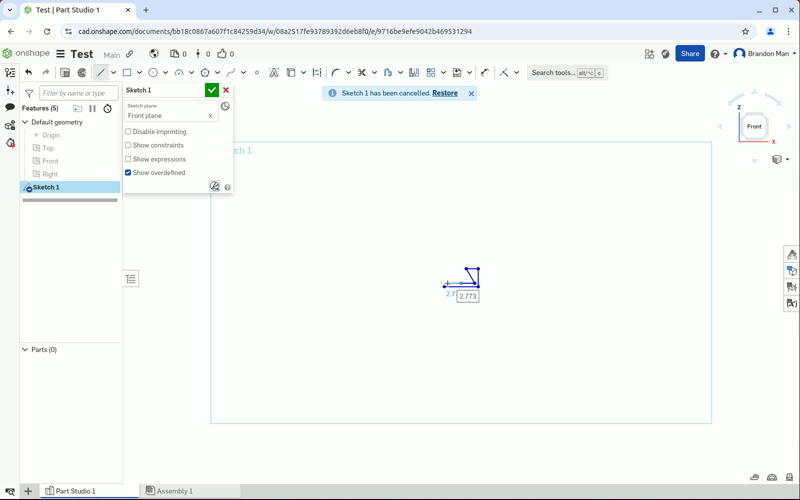
key_up(shift)
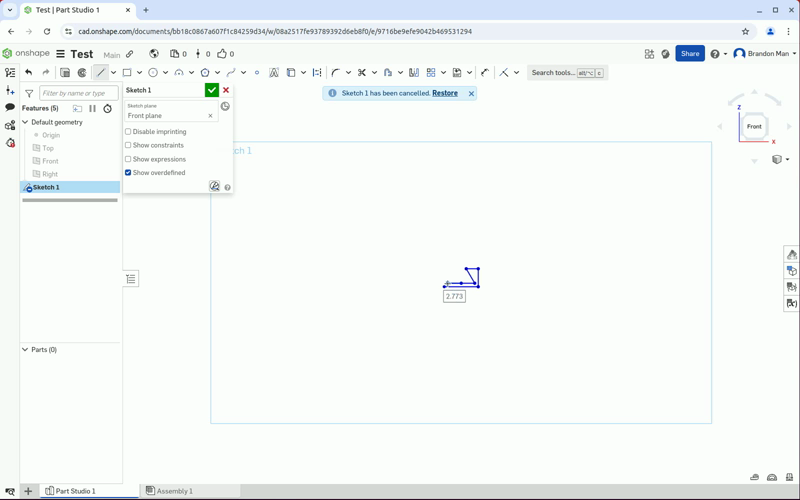
key_down(shift)
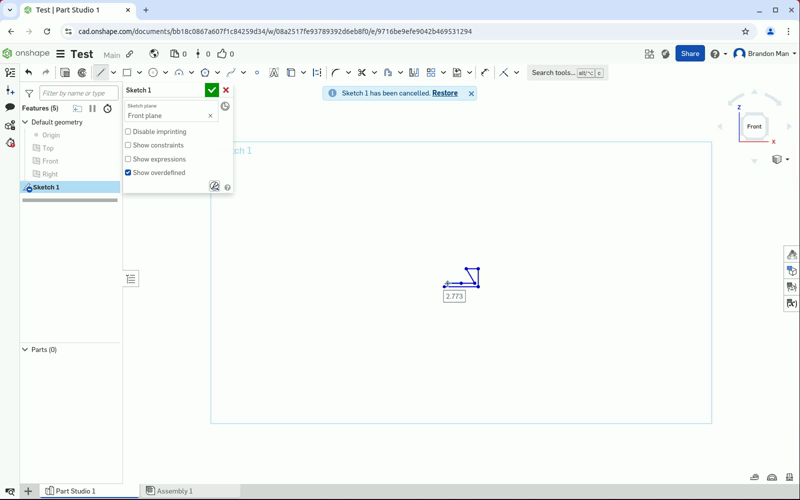
mouse_move(477, 283)
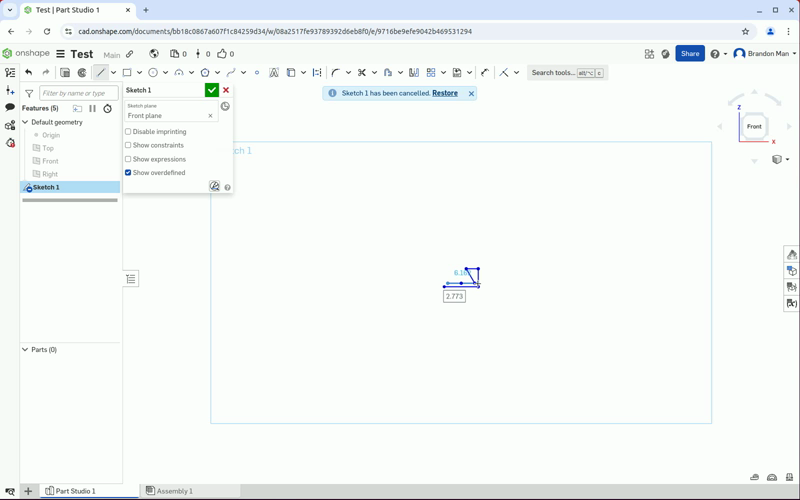
mouse_move(456, 268)
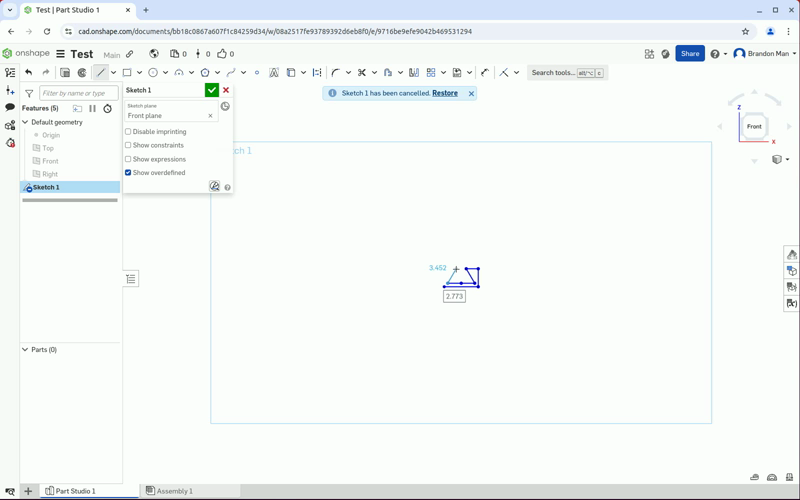
click(456, 268)
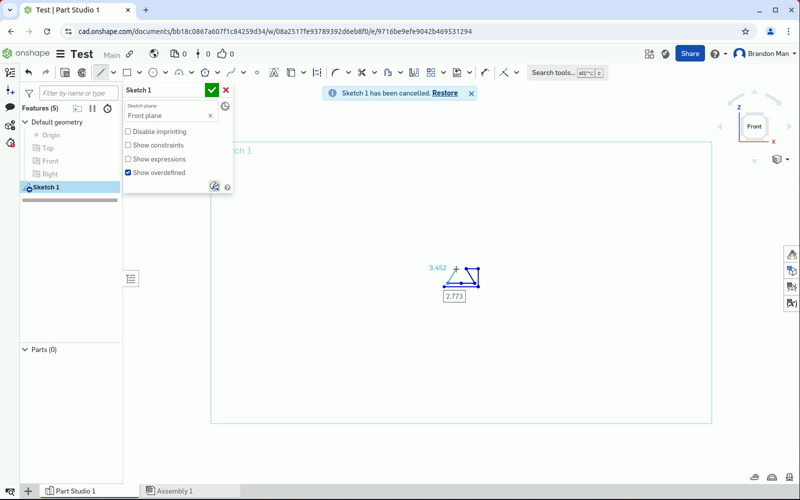
key_up(shift)
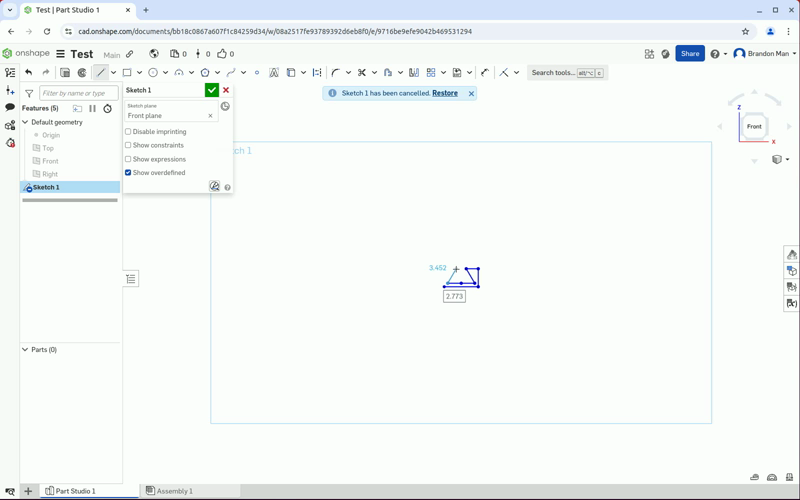
key_down(shift)
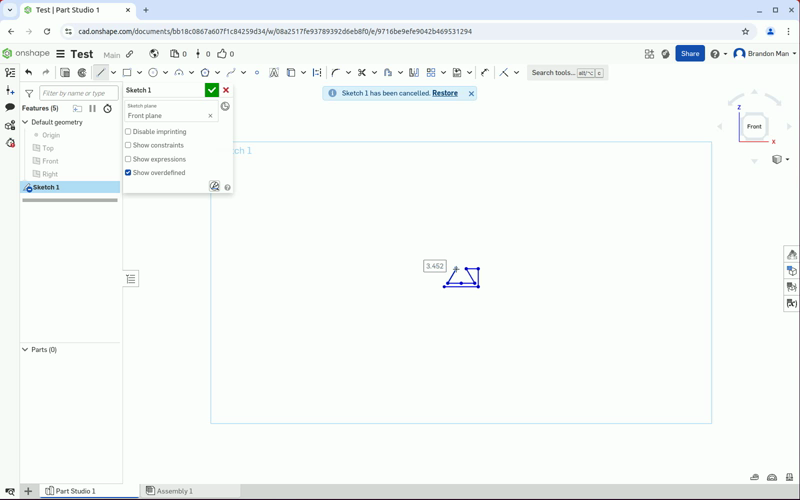
mouse_move(486, 268)
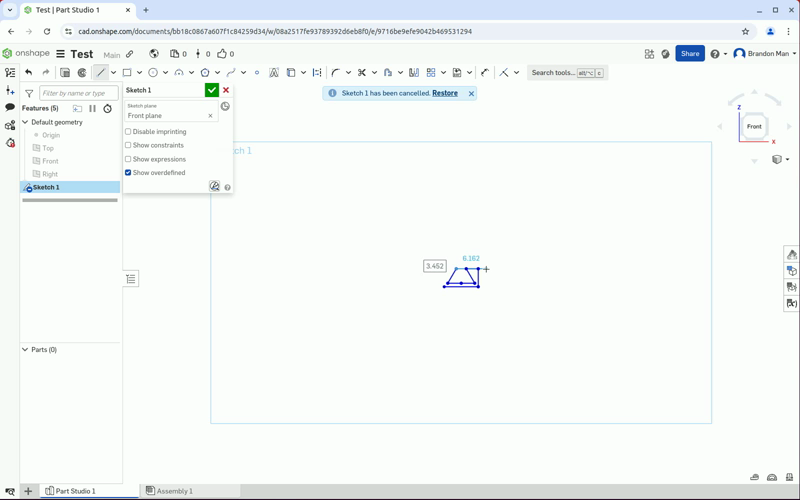
mouse_move(444, 268)
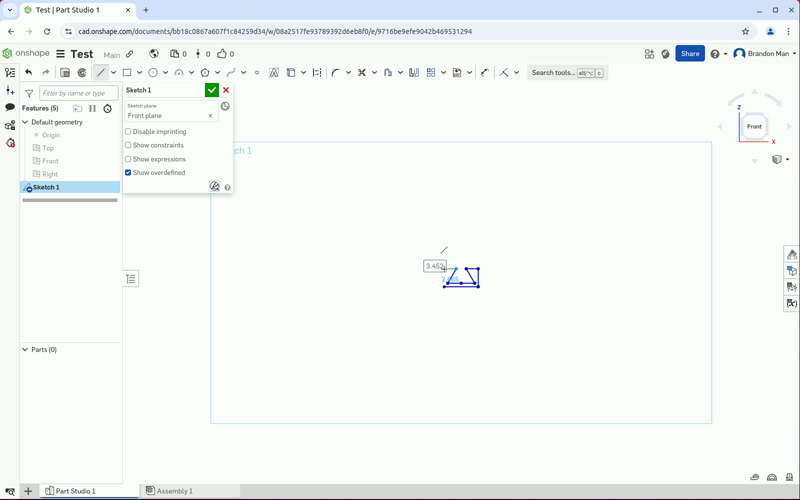
click(444, 268)
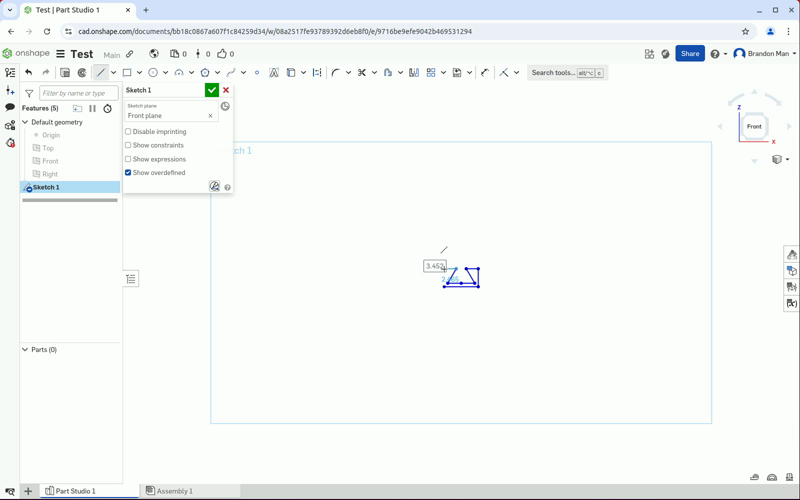
key_up(shift)
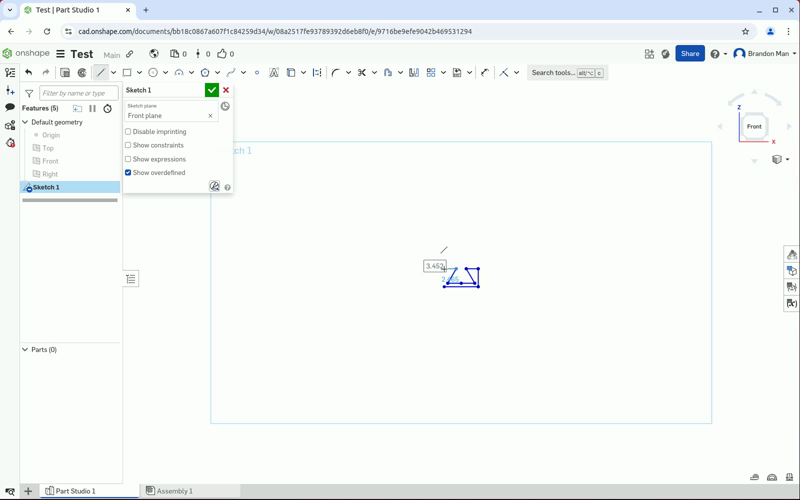
mouse_move(474, 268)
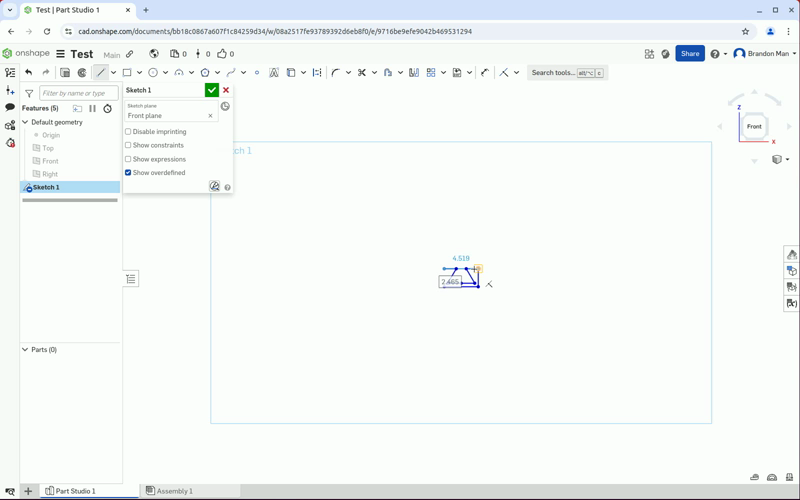
key_down(shift)
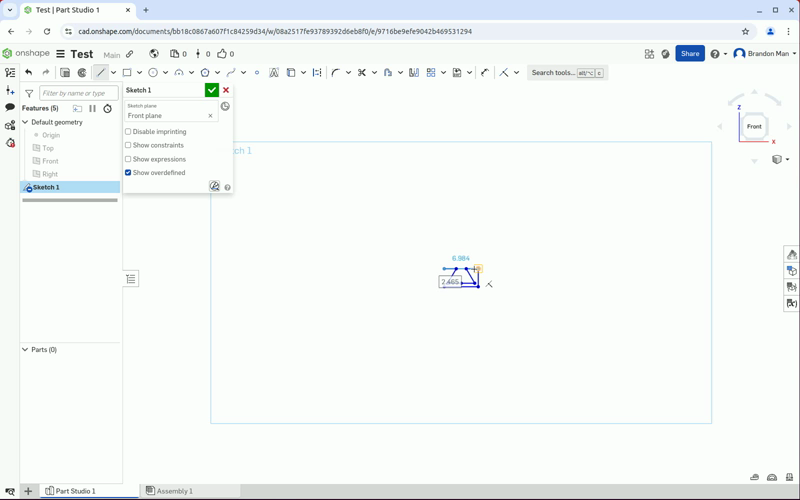
mouse_move(444, 286)
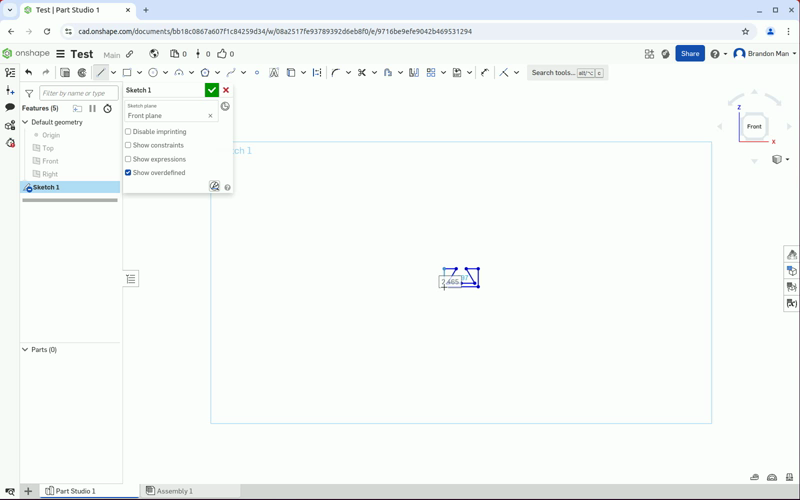
key_up(shift)
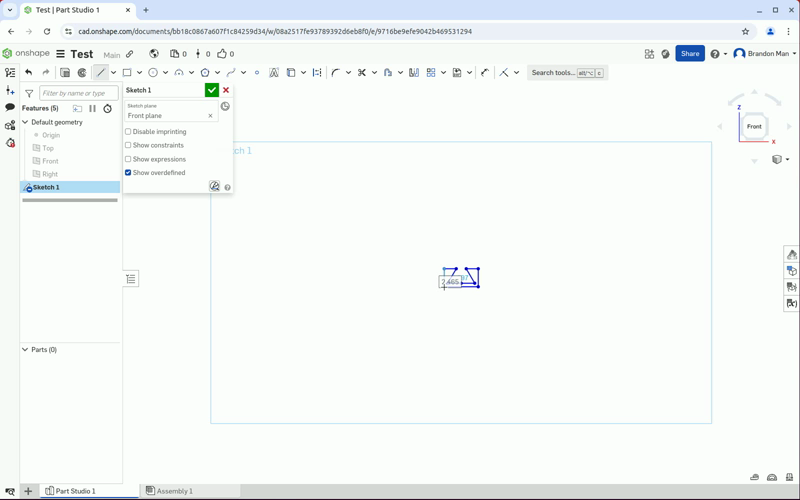
click(444, 286)
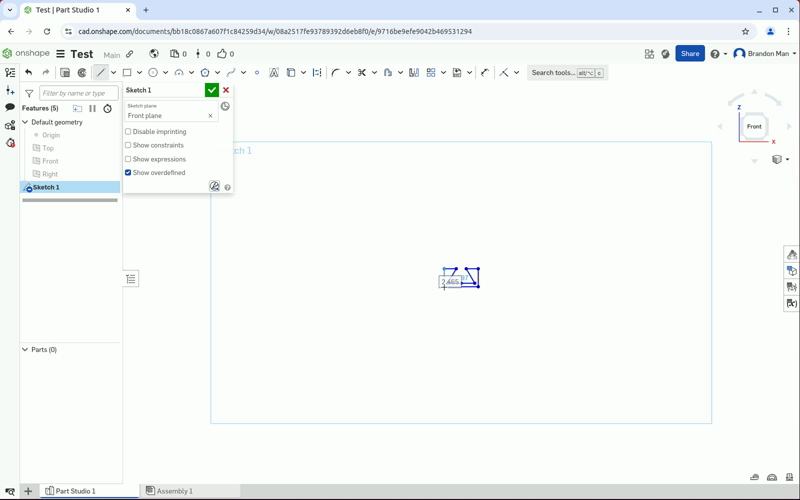
key(esc)
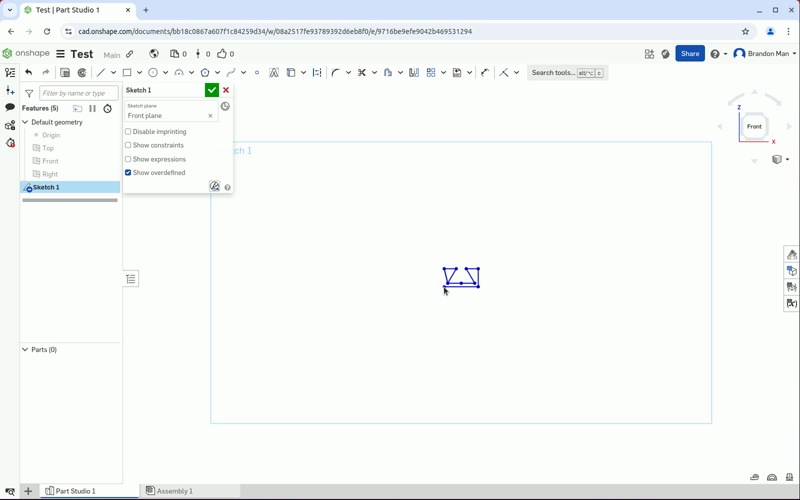
mouse_move(471, 284)
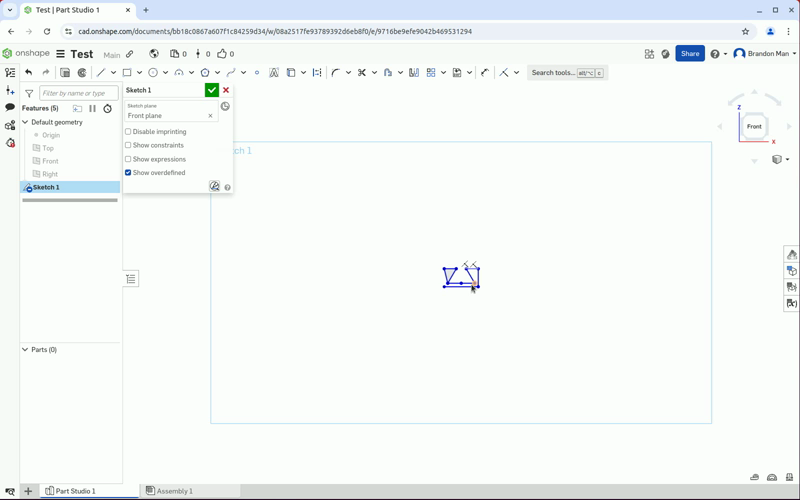
scroll(6)
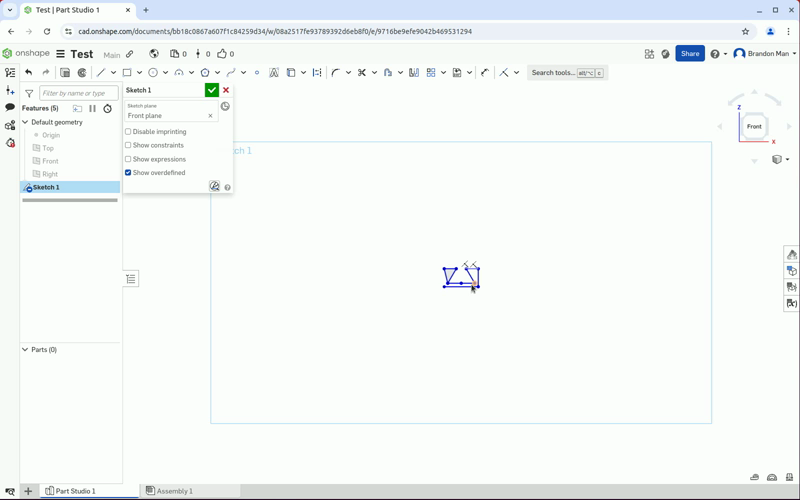
scroll(6)
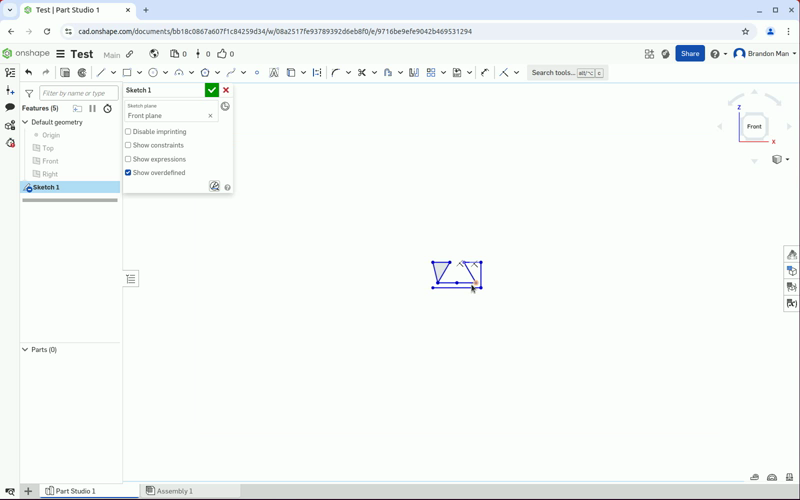
scroll(6)
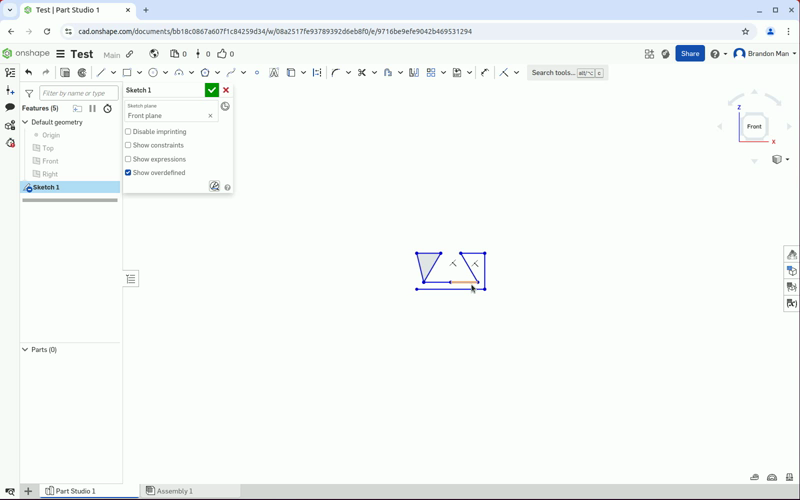
scroll(6)
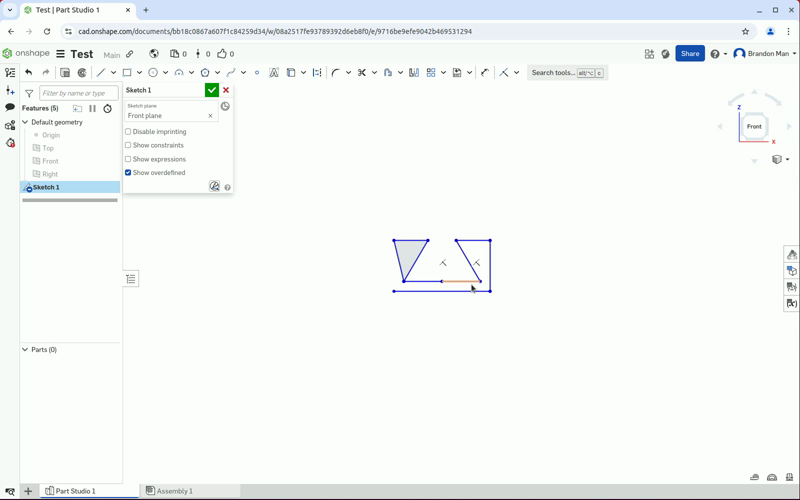
scroll(6)
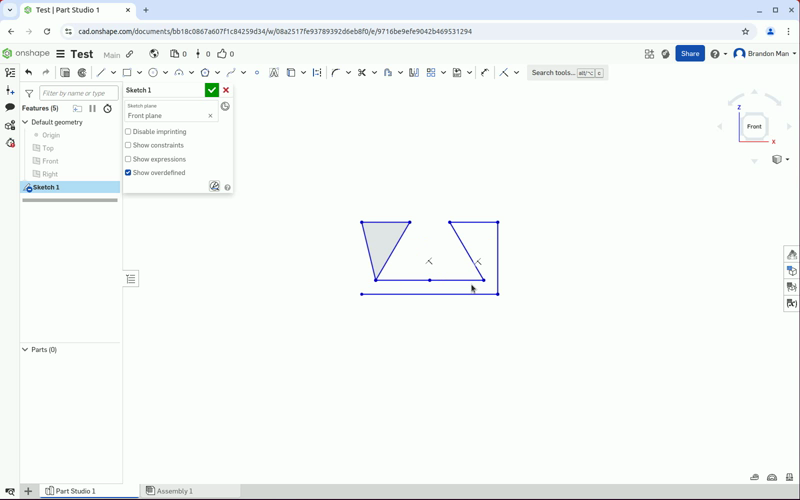
scroll(6)
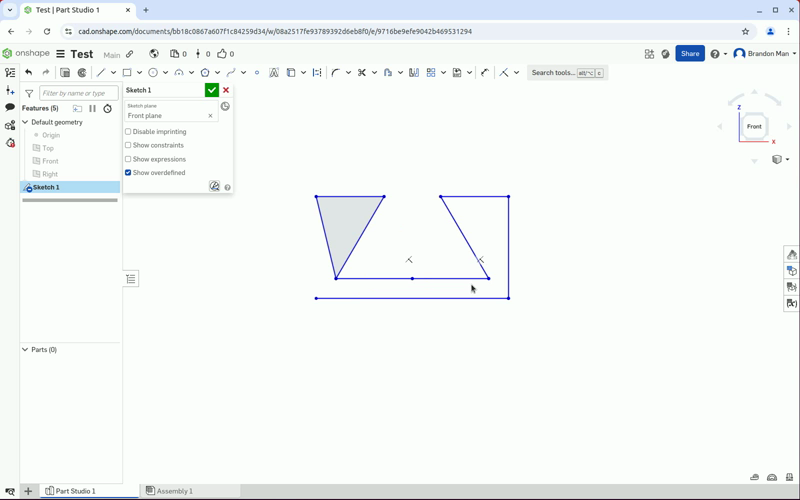
scroll(6)
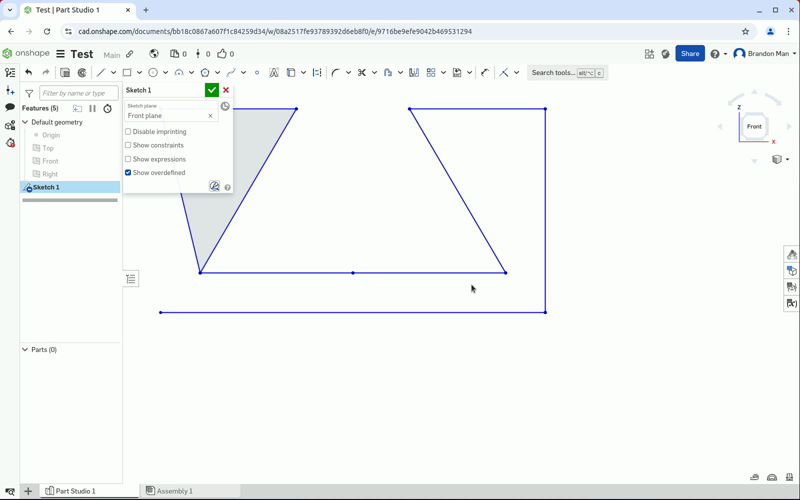
click(471, 284)
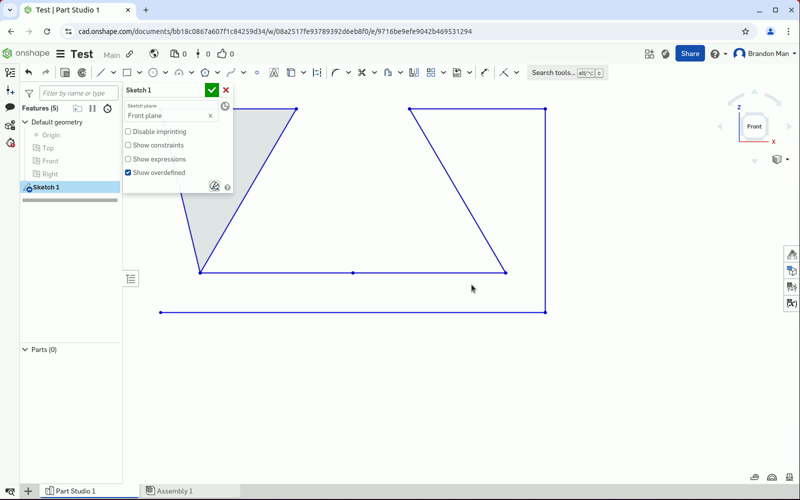
scroll(-6)
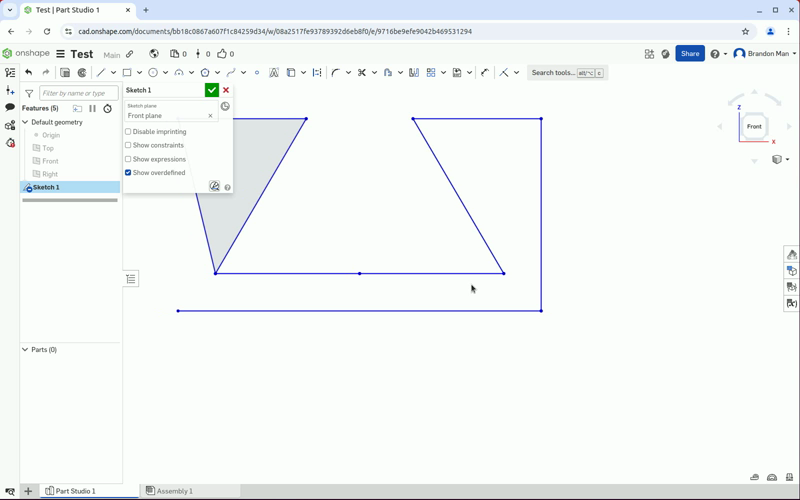
scroll(-6)
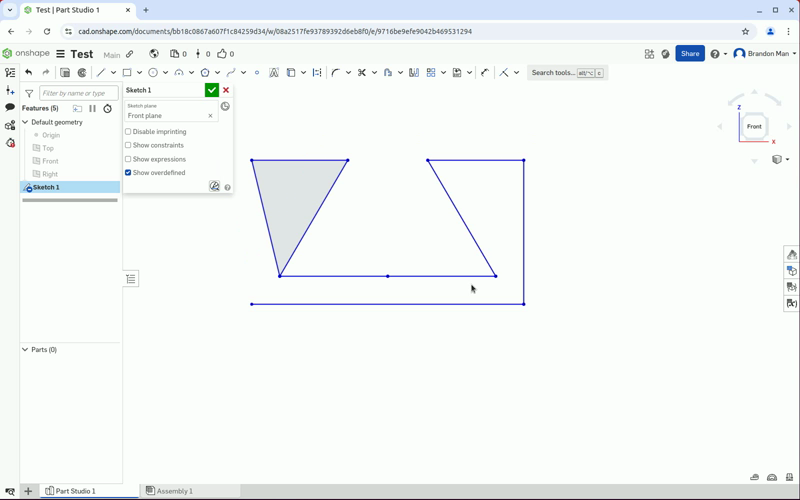
scroll(-6)
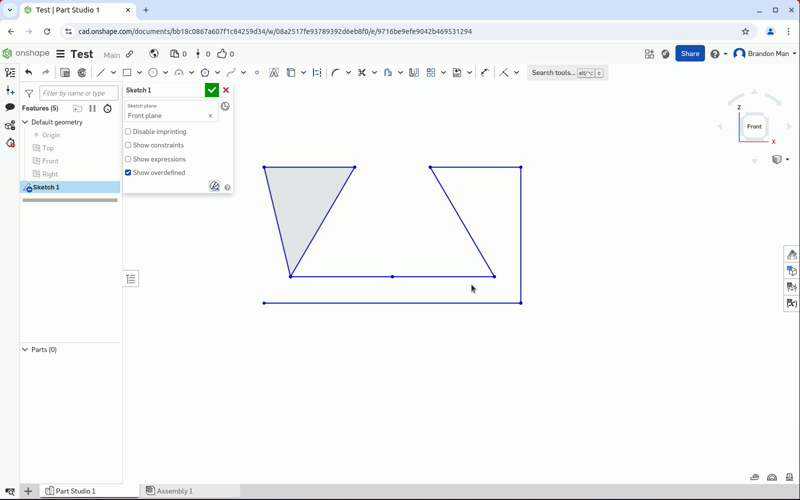
scroll(-6)
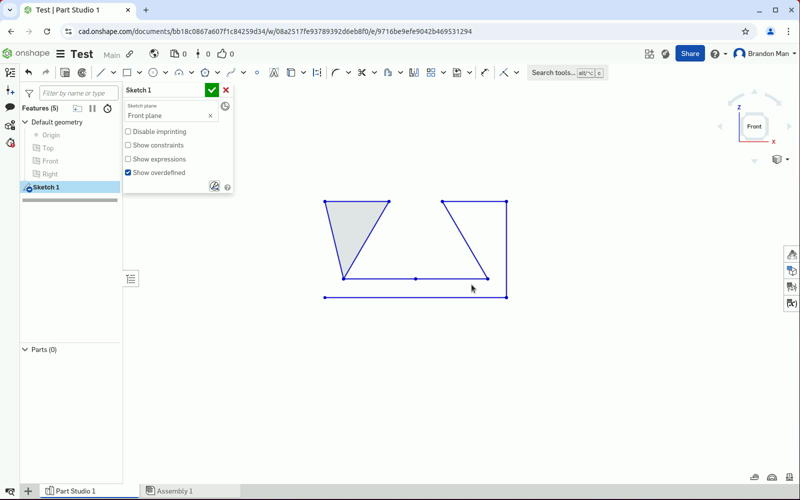
scroll(-6)
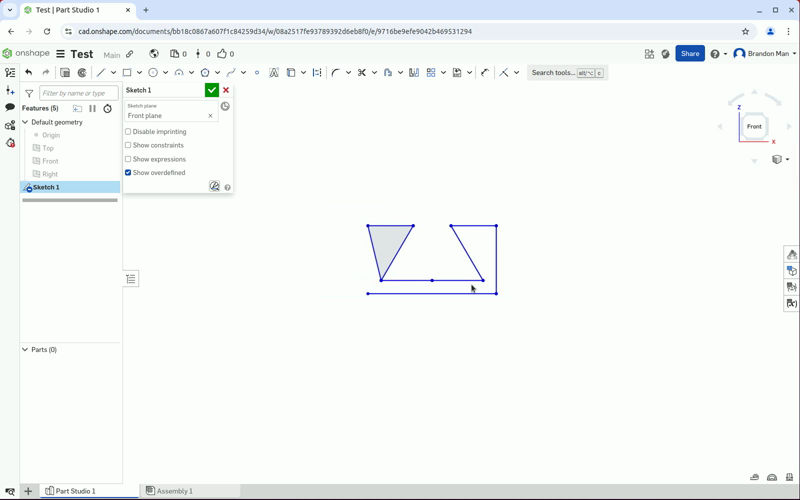
scroll(-6)
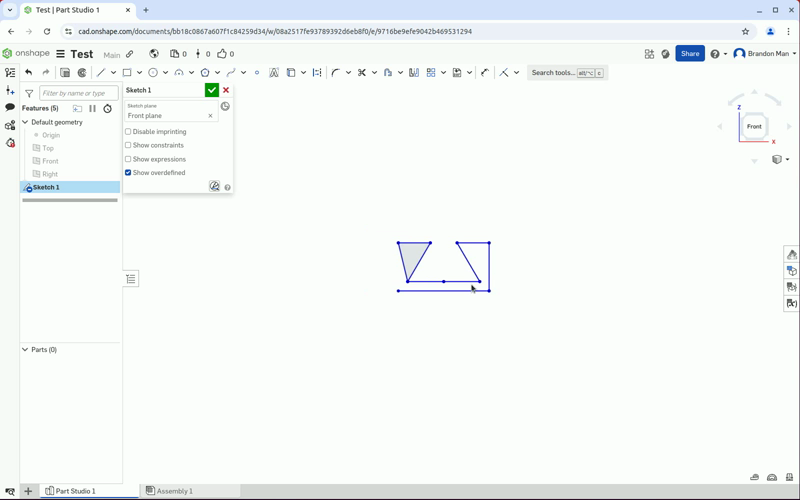
scroll(-6)
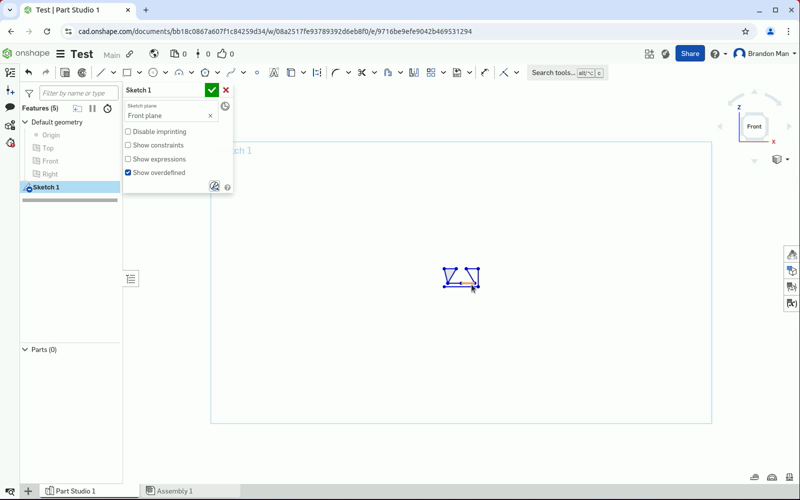
mouse_move(73, 352)
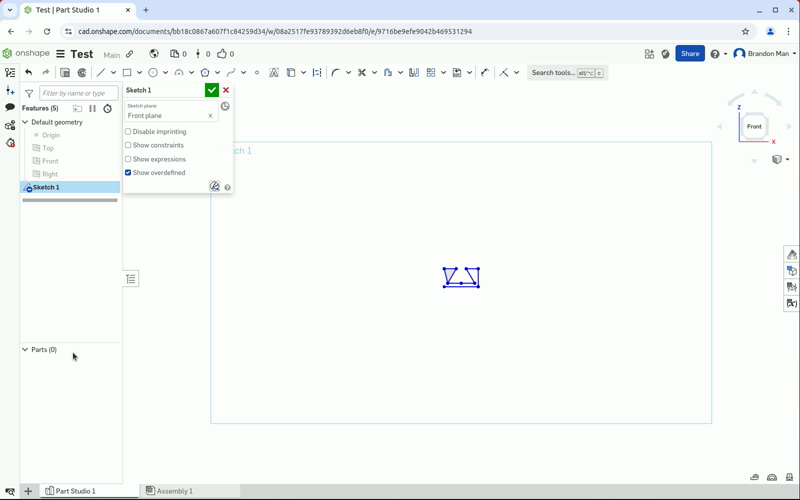
key(shift+y)
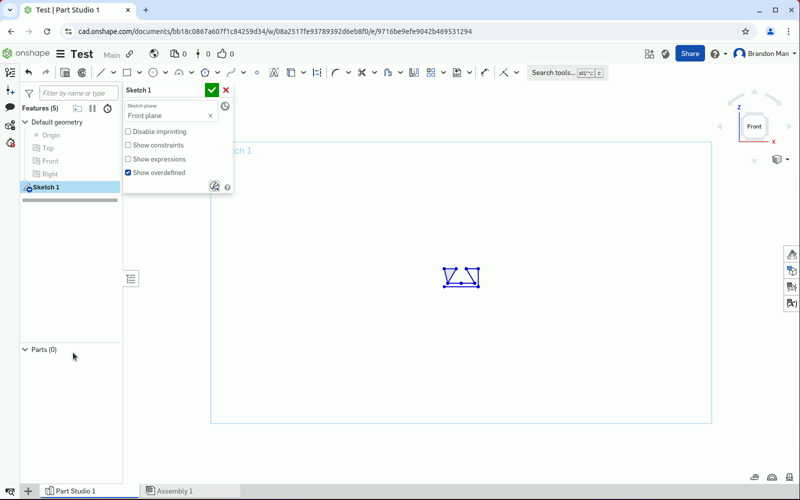
key(shift+e)
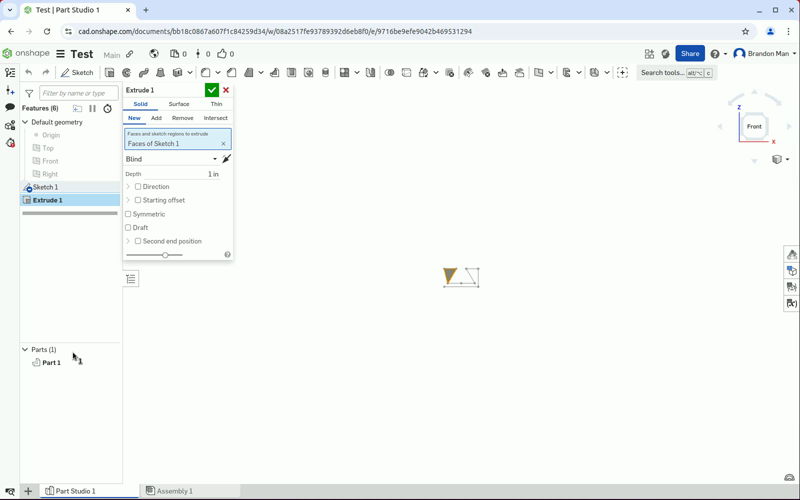
mouse_move(143, 106)
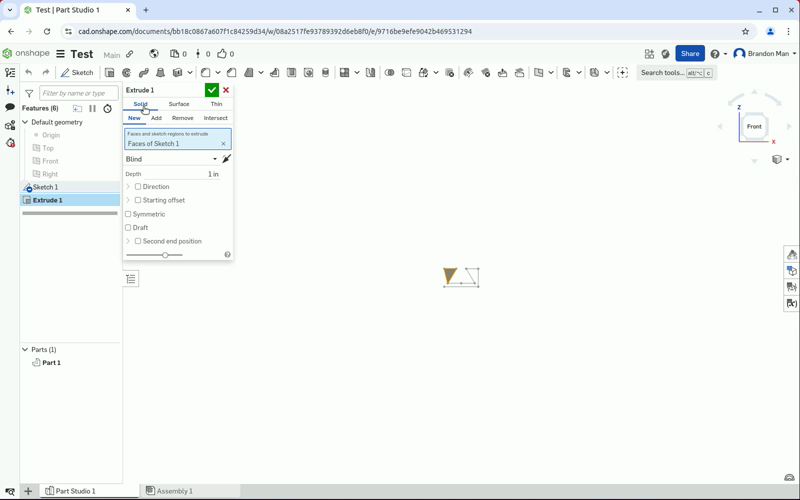
click(143, 106)
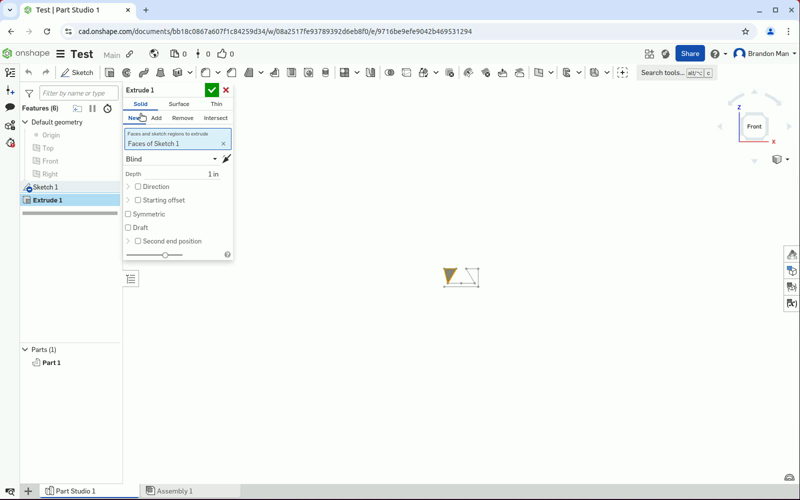
mouse_move(137, 120)
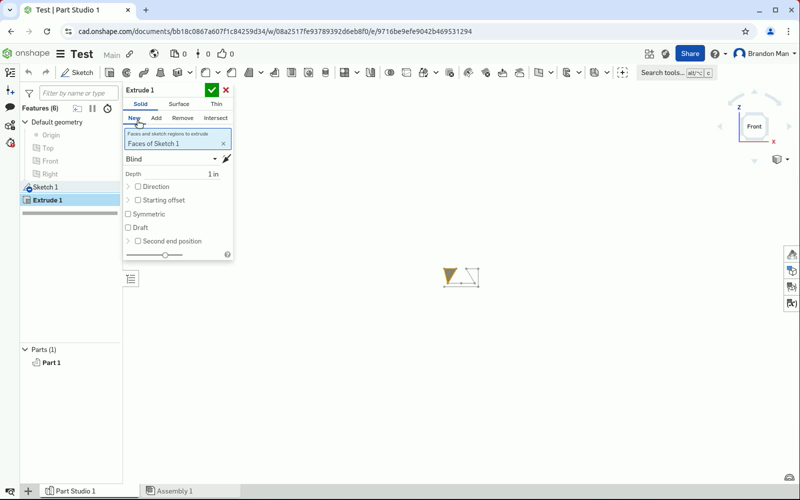
click(137, 120)
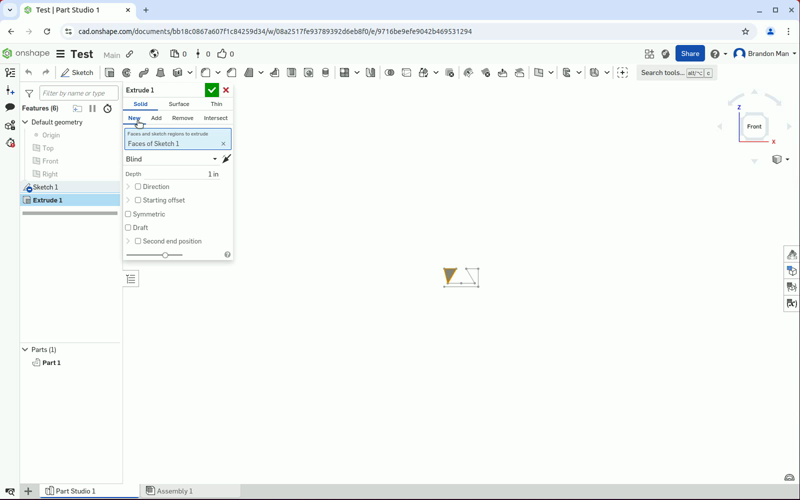
key(tab, 4)
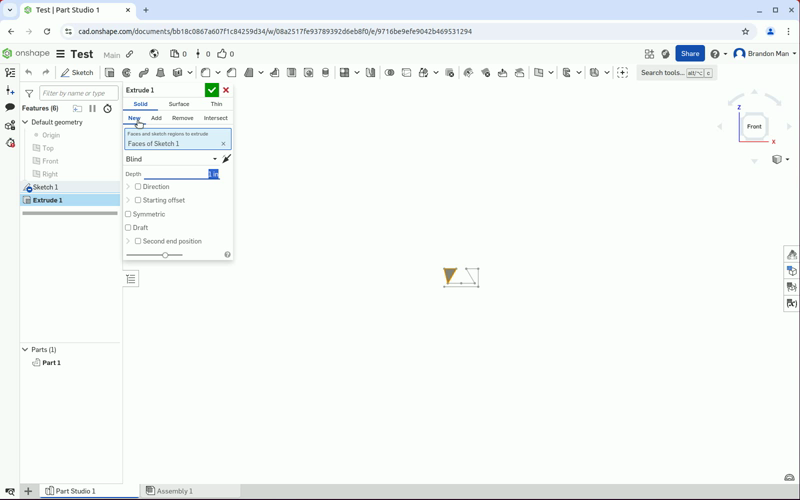
text(12.758)
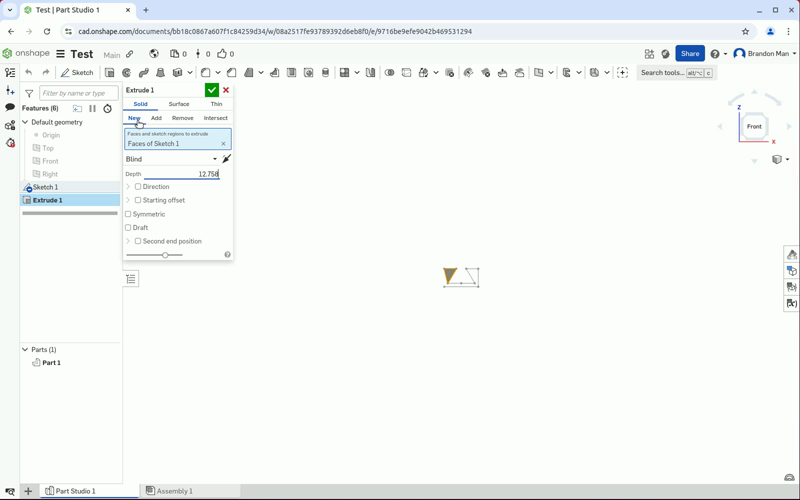
key(enter)
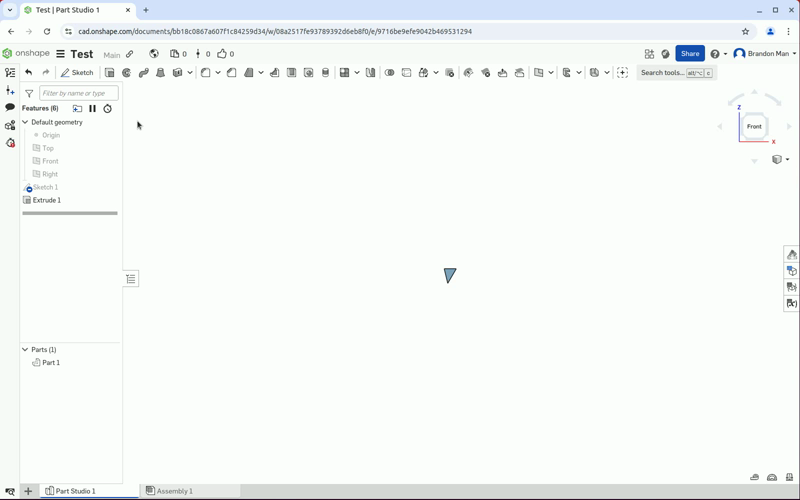
key(shift+h)
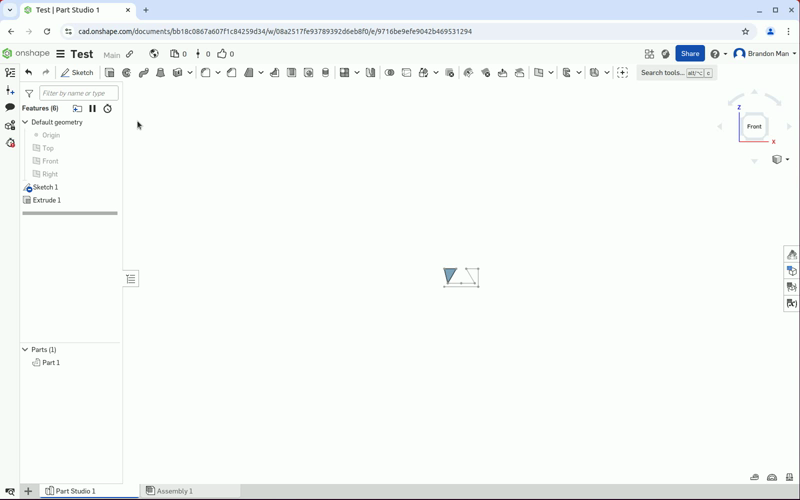
key(shift+h)
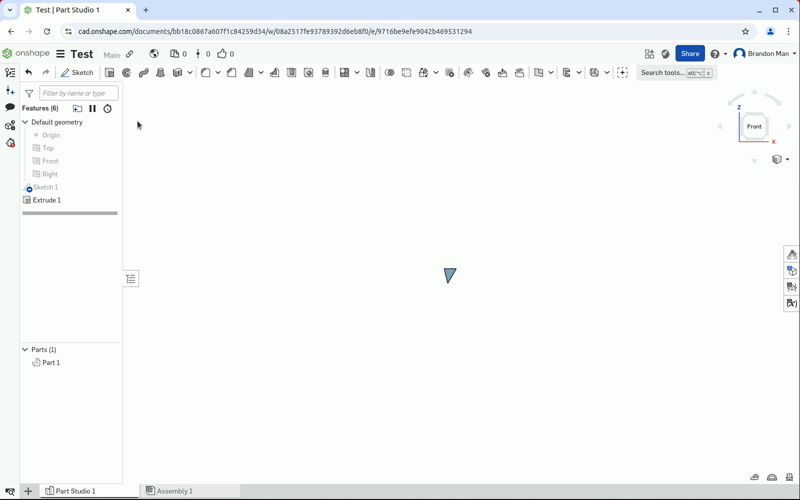
mouse_move(73, 189)
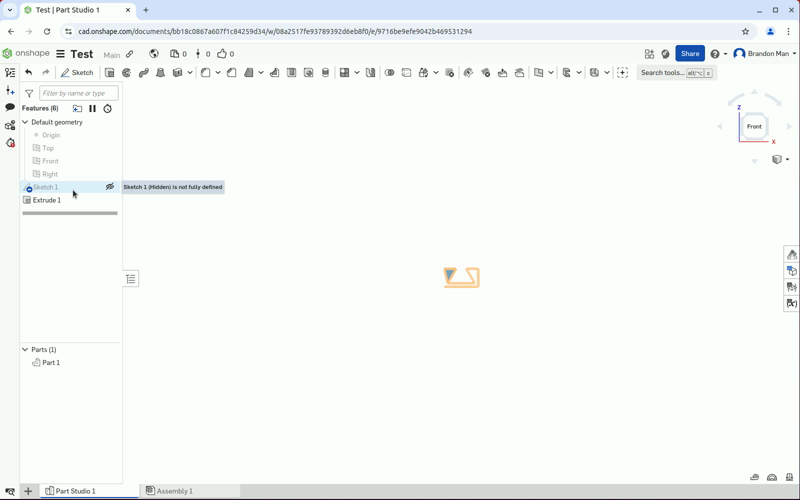
click(73, 189)
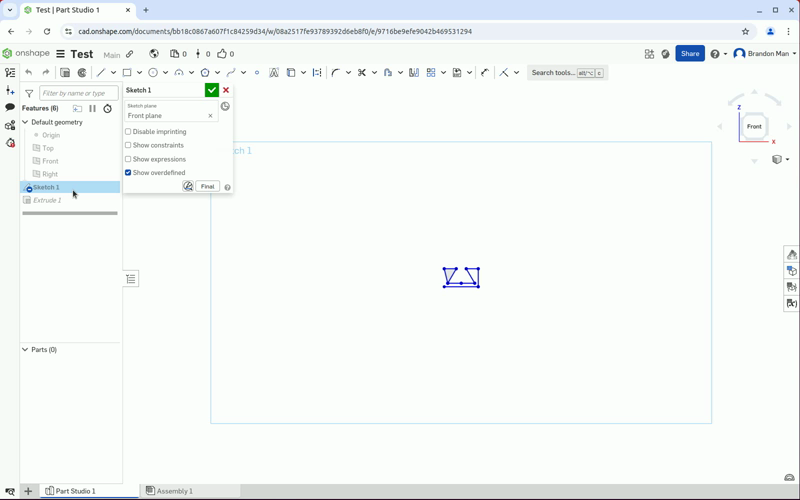
mouse_move(229, 92)
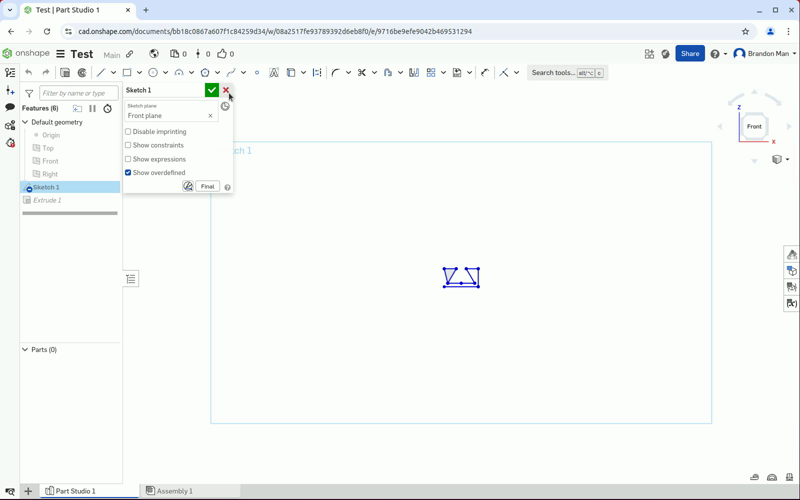
click(229, 92)
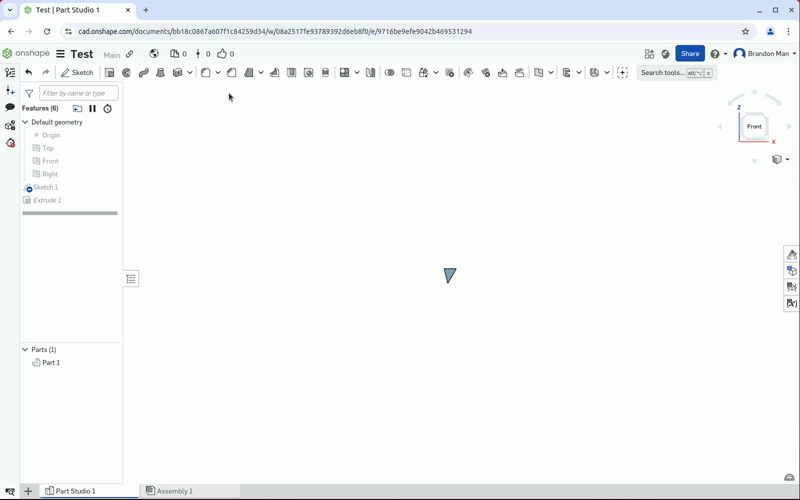
mouse_move(541, 75)
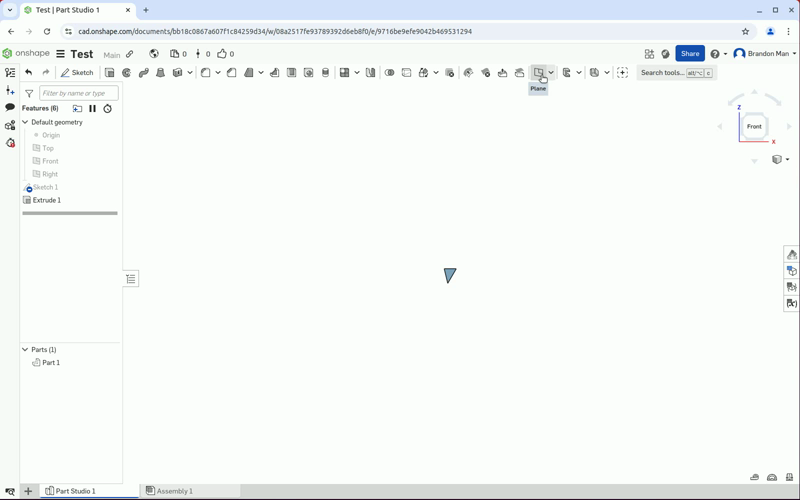
click(541, 75)
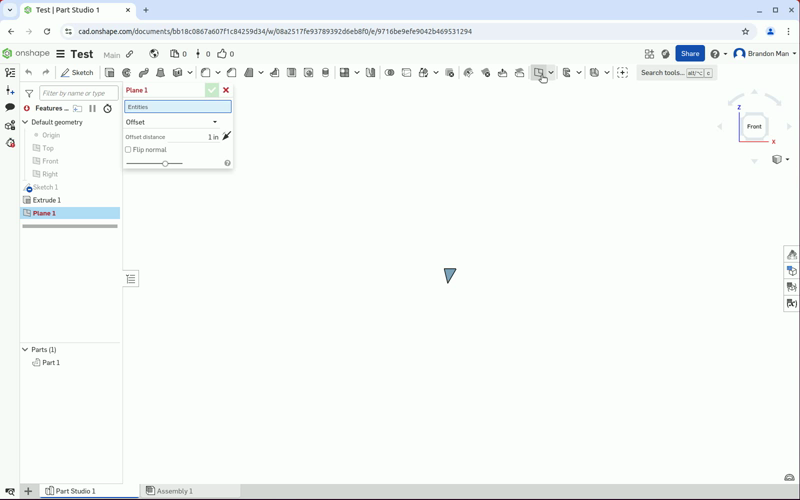
mouse_move(73, 163)
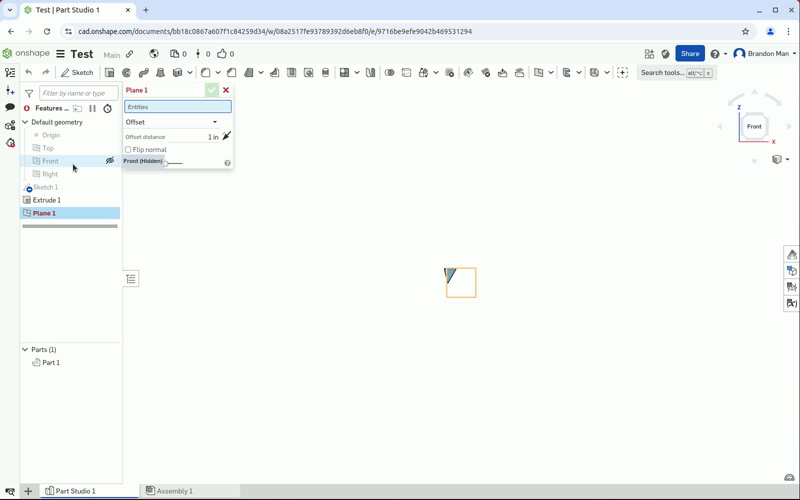
click(73, 163)
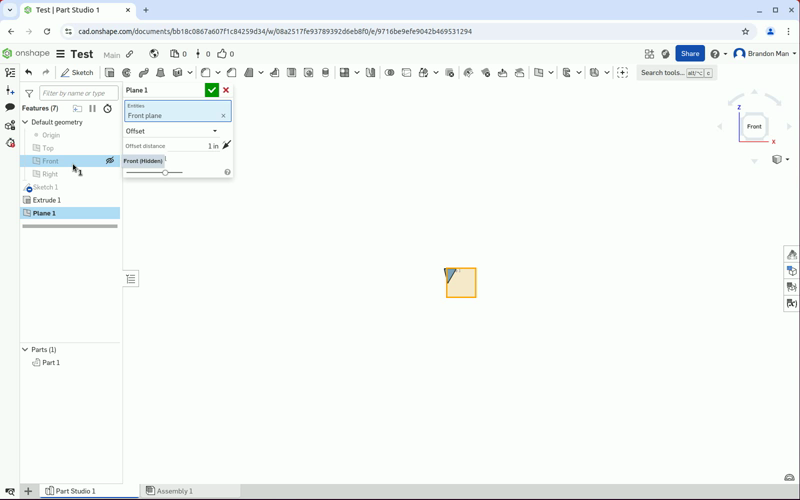
key(tab, 2)
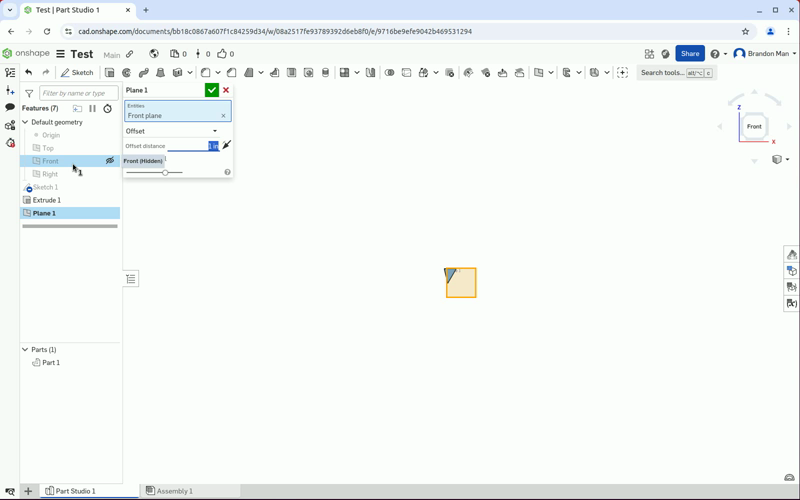
text(12.756)
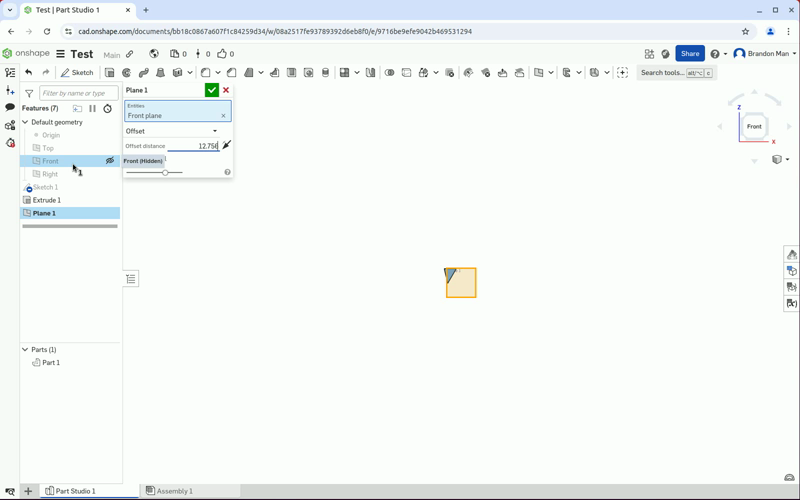
key(enter, 2)
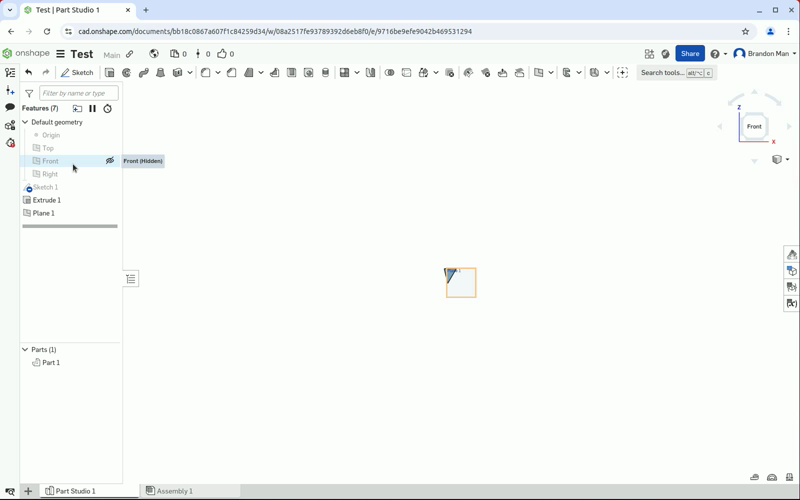
key(shift+s)
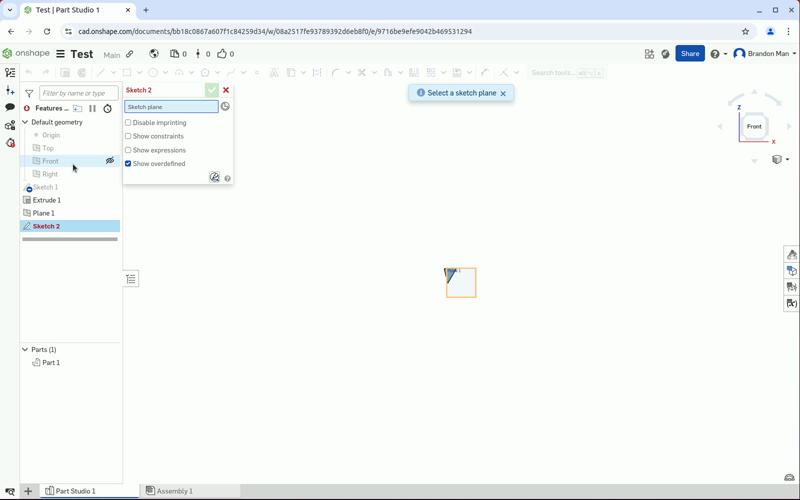
mouse_move(73, 215)
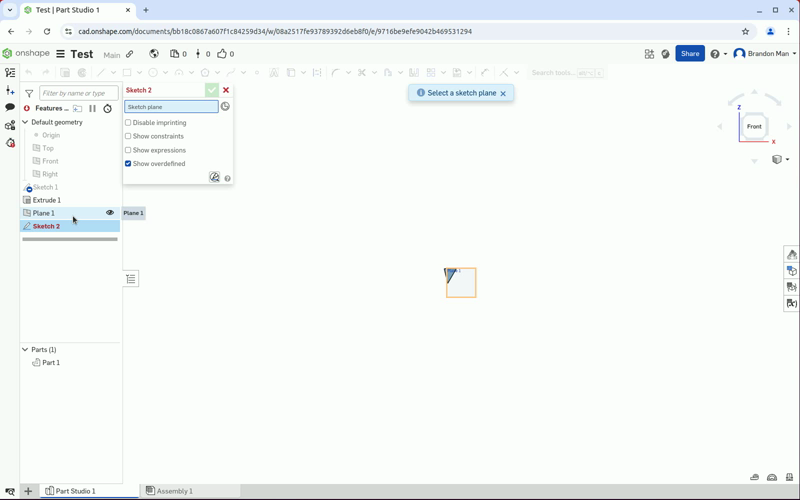
click(73, 215)
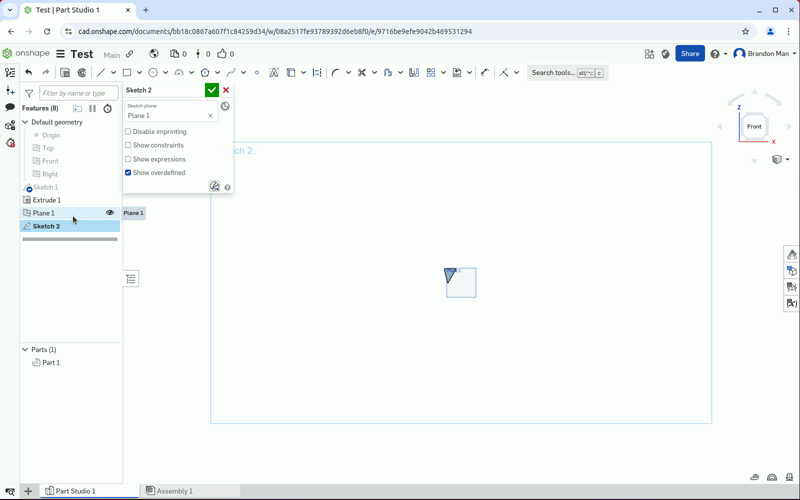
mouse_move(73, 352)
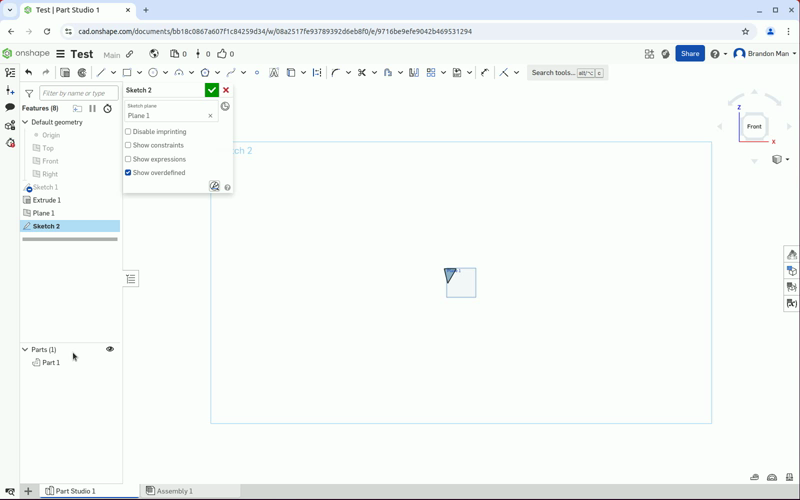
key(y)
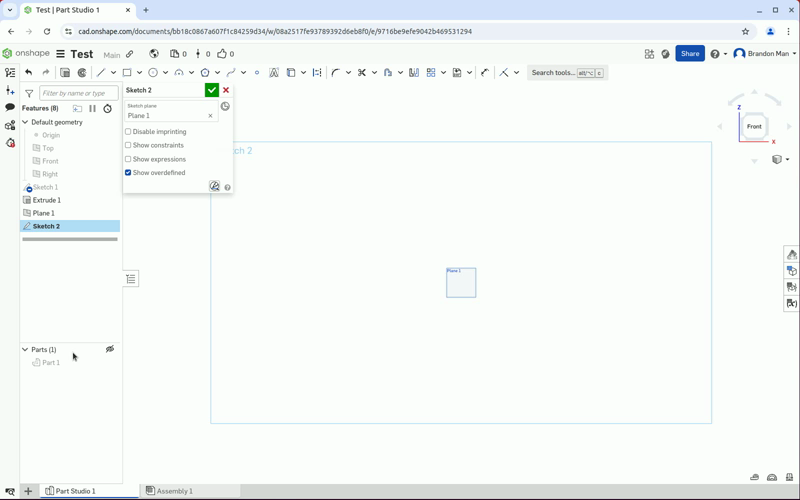
key(l)
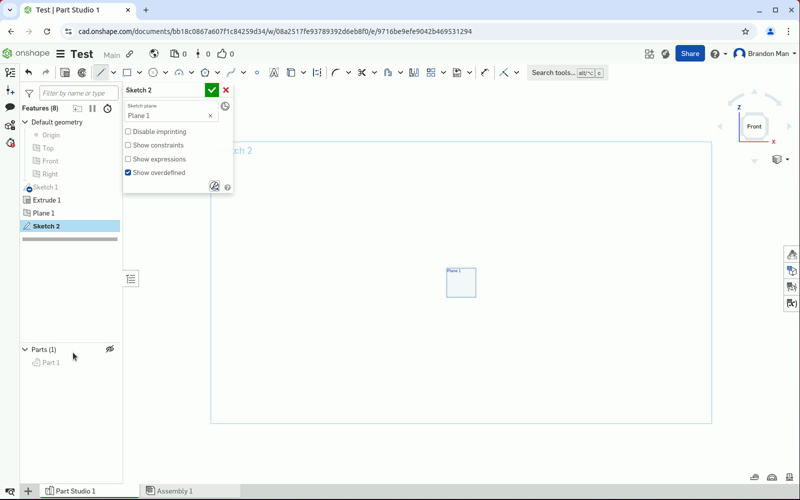
key_down(shift)
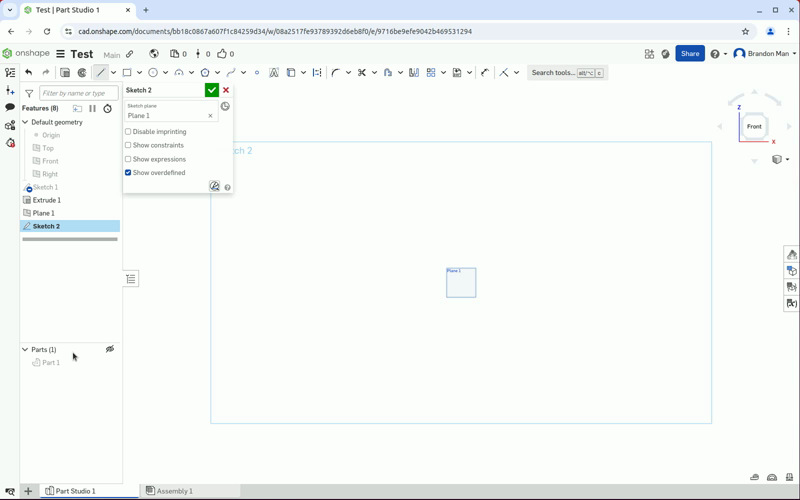
mouse_move(444, 286)
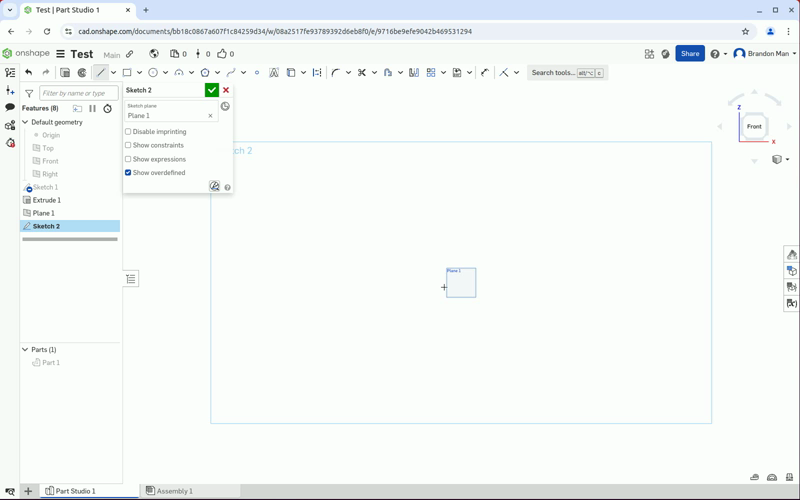
click(444, 286)
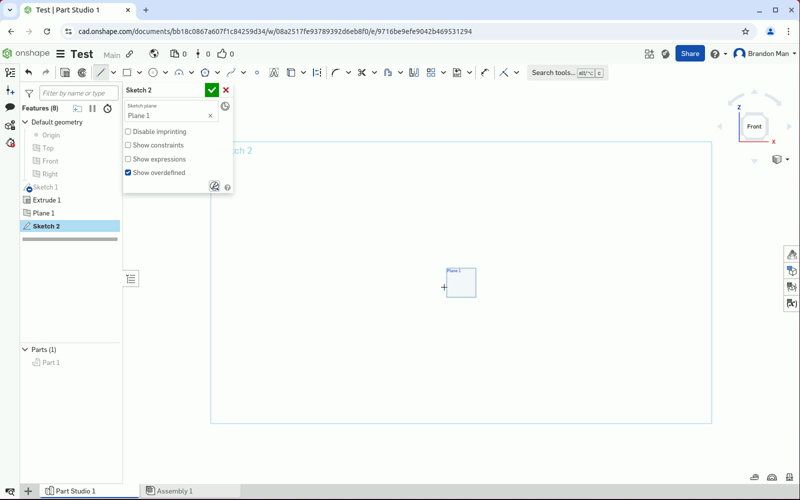
key_up(shift)
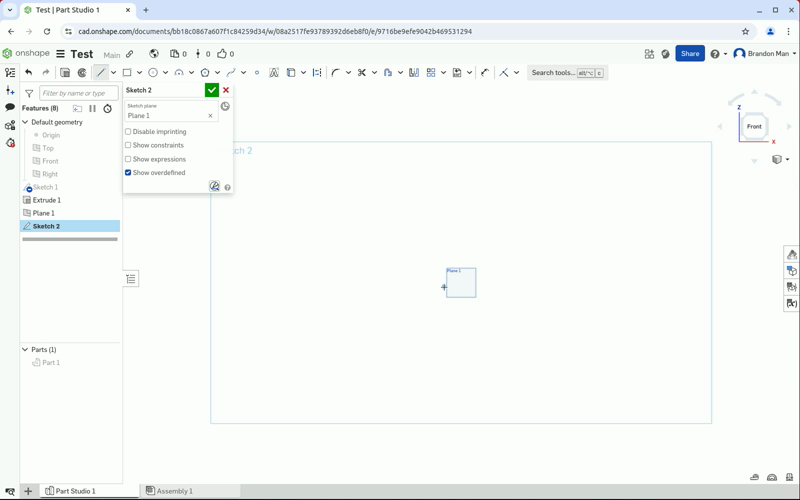
key_down(shift)
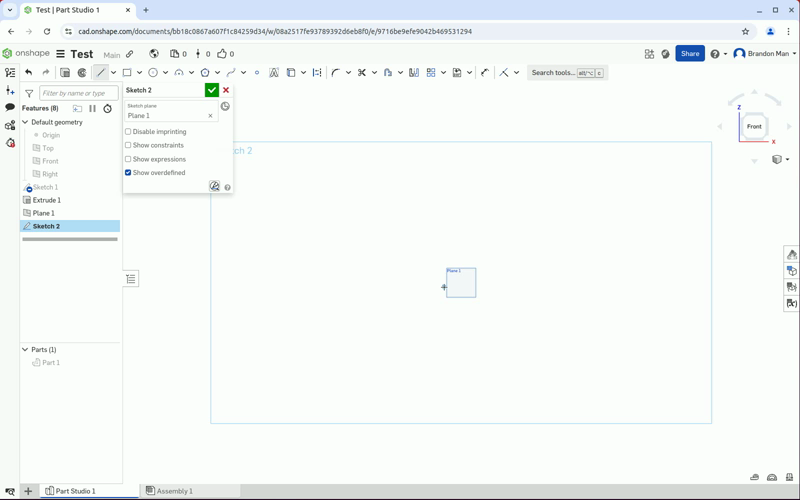
mouse_move(474, 286)
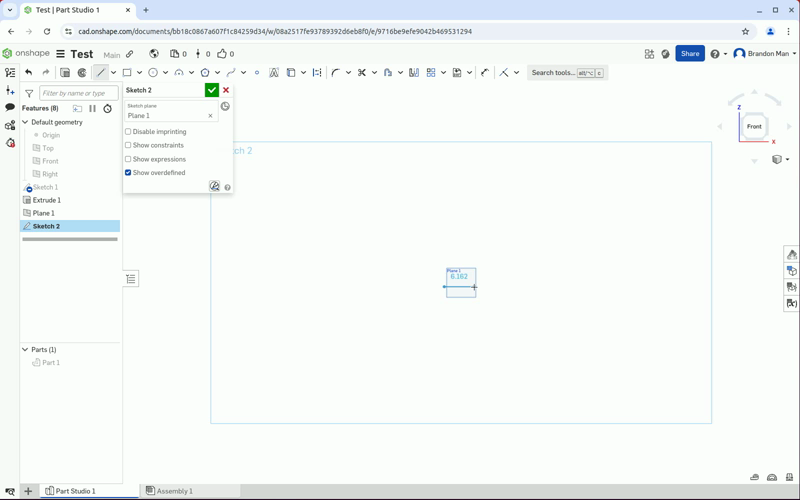
mouse_move(478, 286)
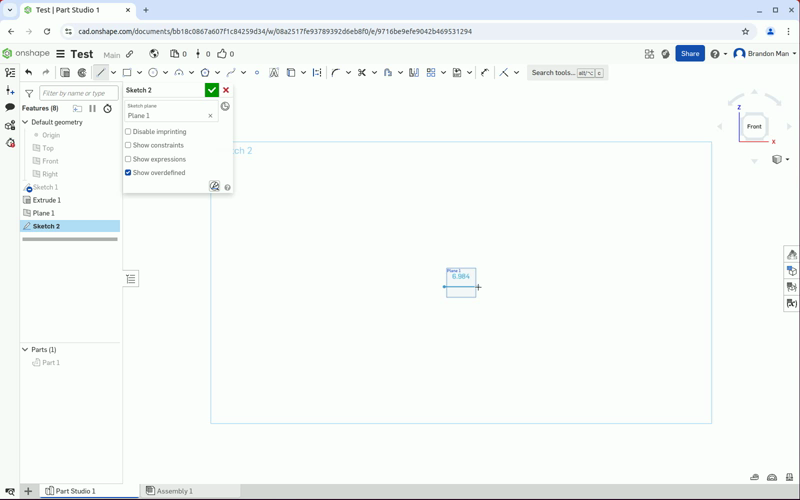
click(478, 286)
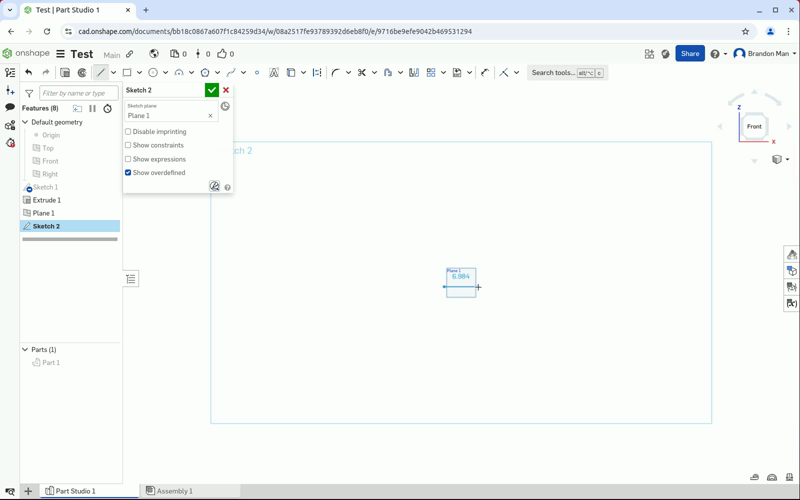
key_up(shift)
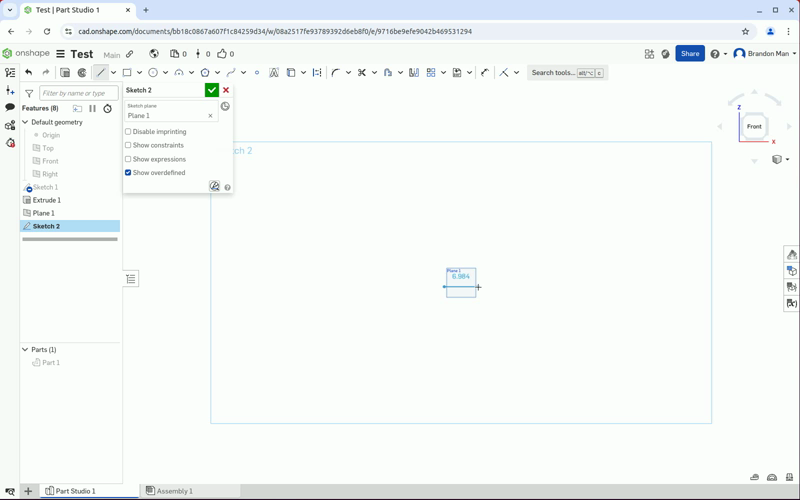
key_down(shift)
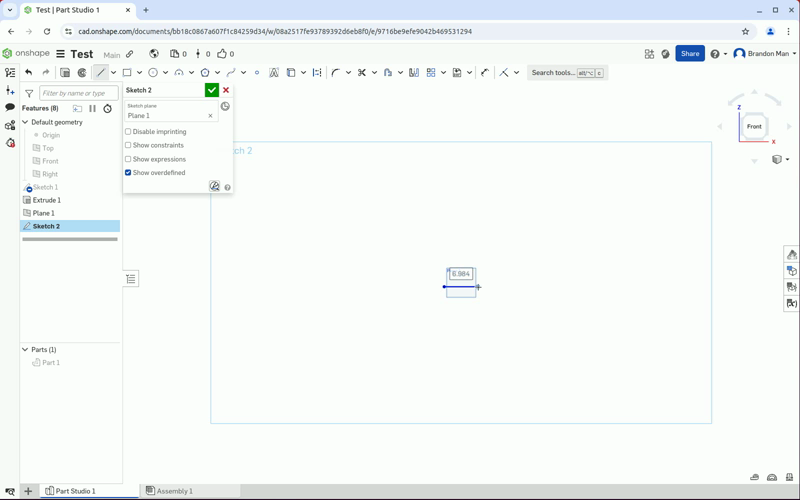
mouse_move(508, 286)
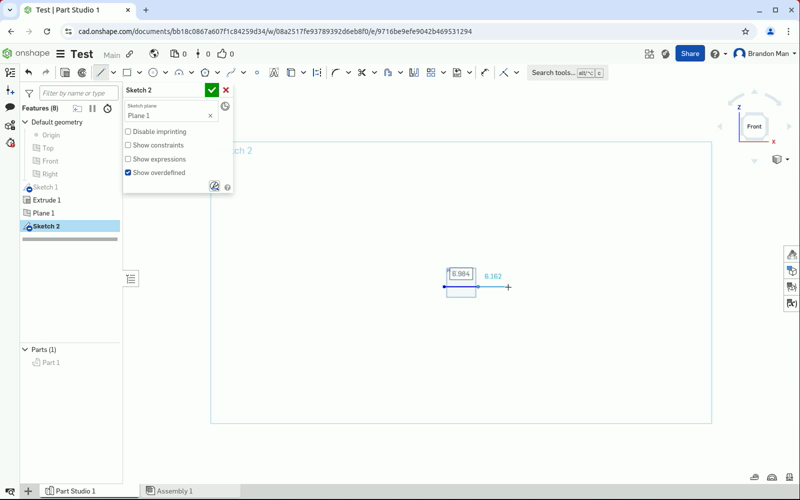
mouse_move(478, 268)
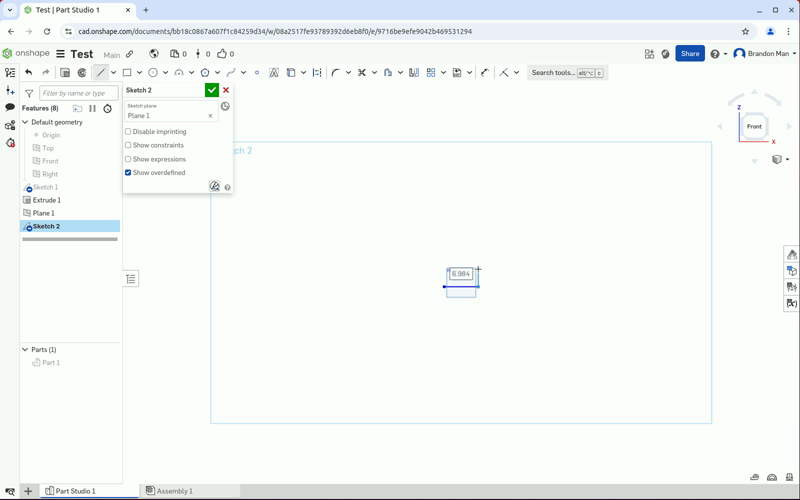
click(478, 268)
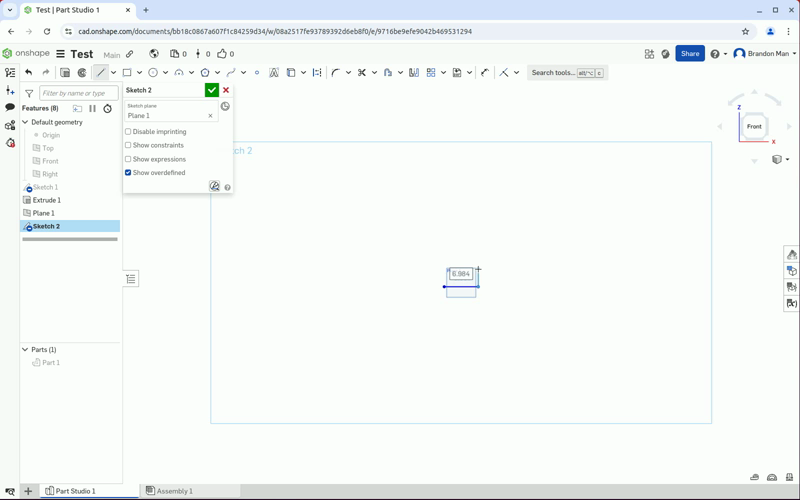
key_up(shift)
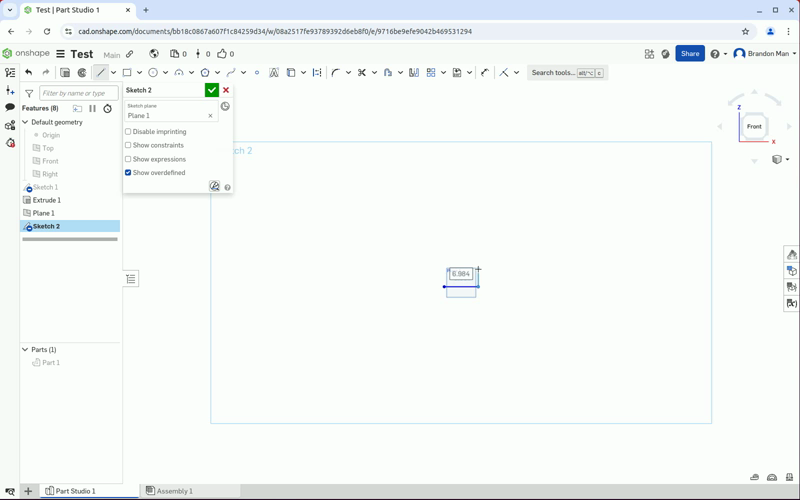
key_down(shift)
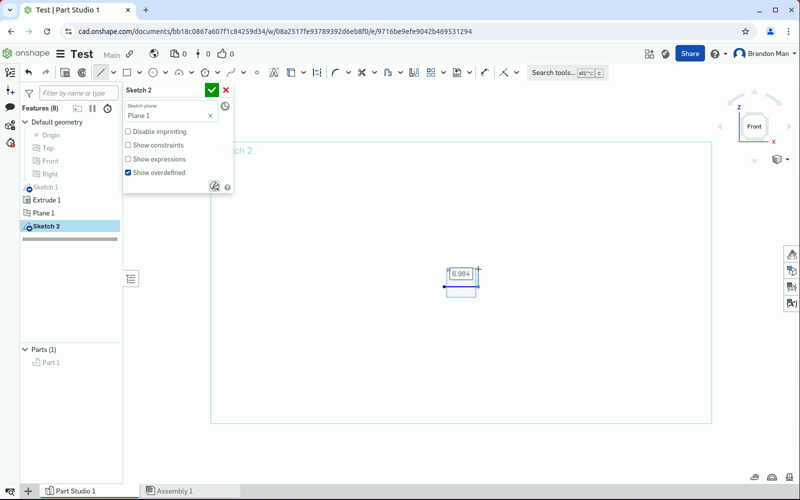
mouse_move(508, 268)
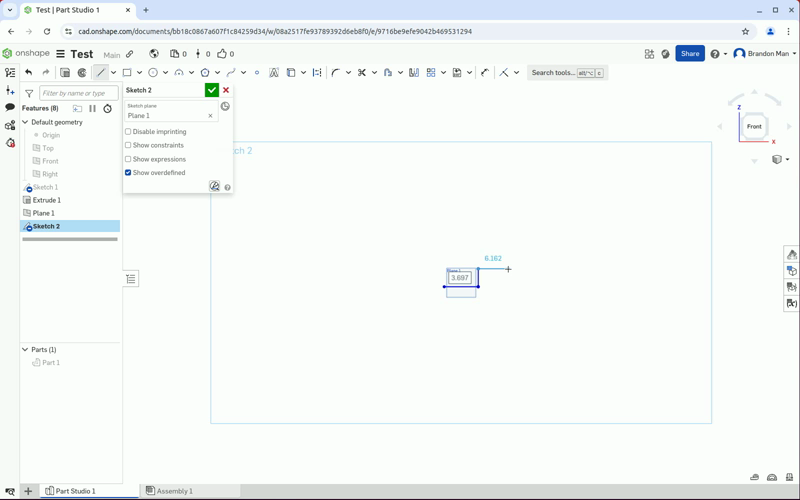
mouse_move(466, 268)
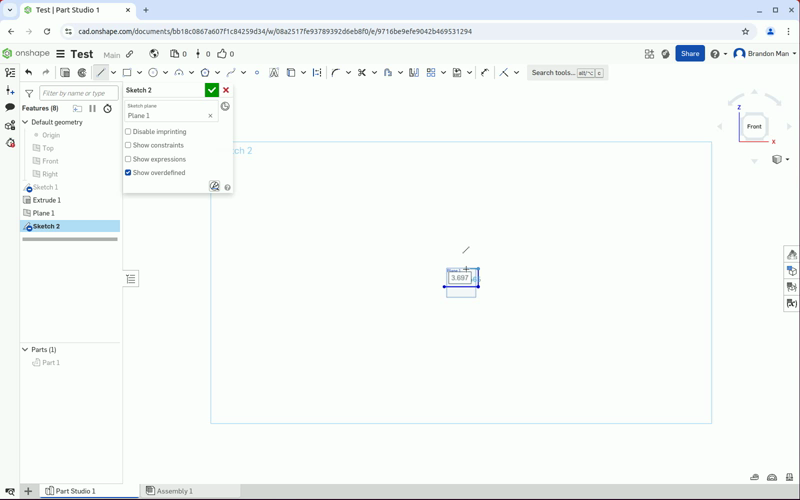
click(466, 268)
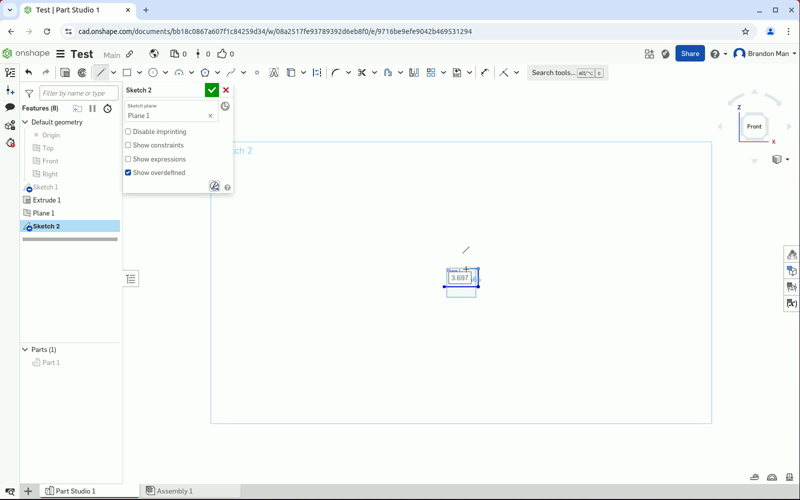
key_up(shift)
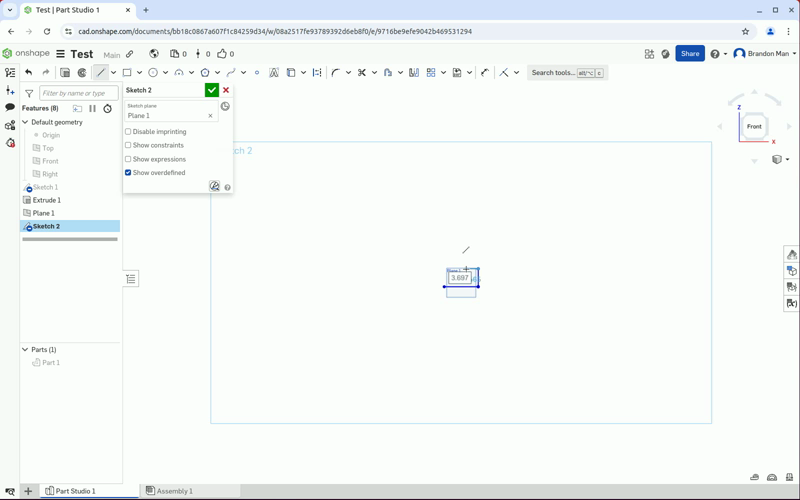
key_down(shift)
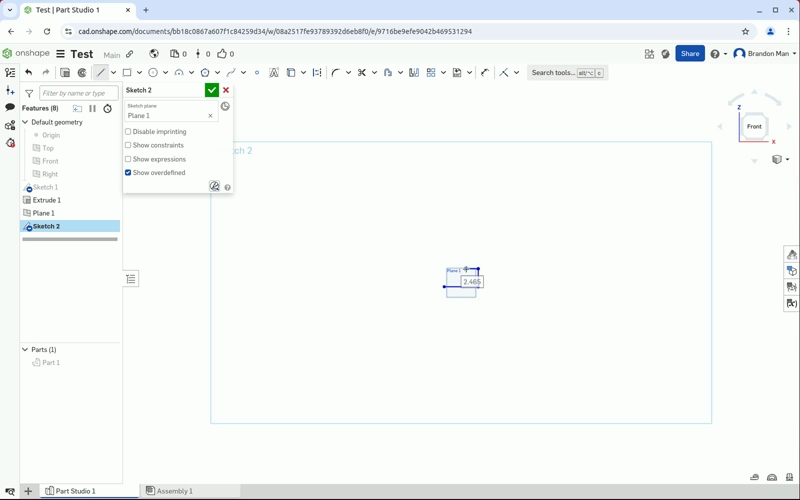
mouse_move(496, 268)
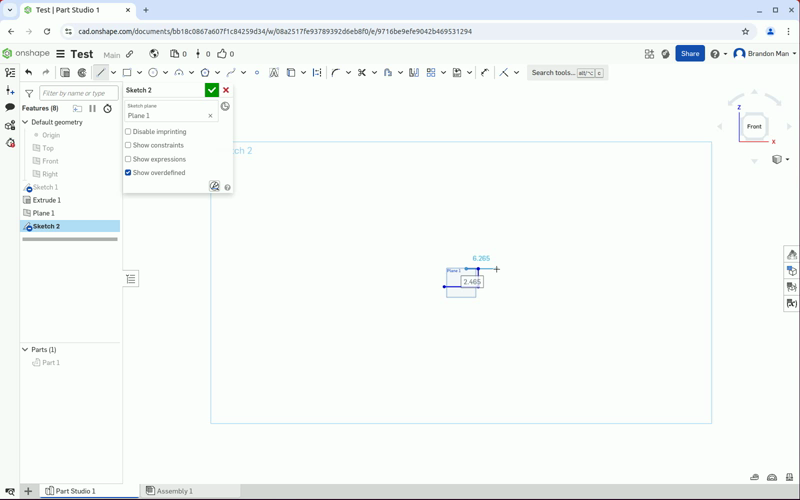
mouse_move(474, 283)
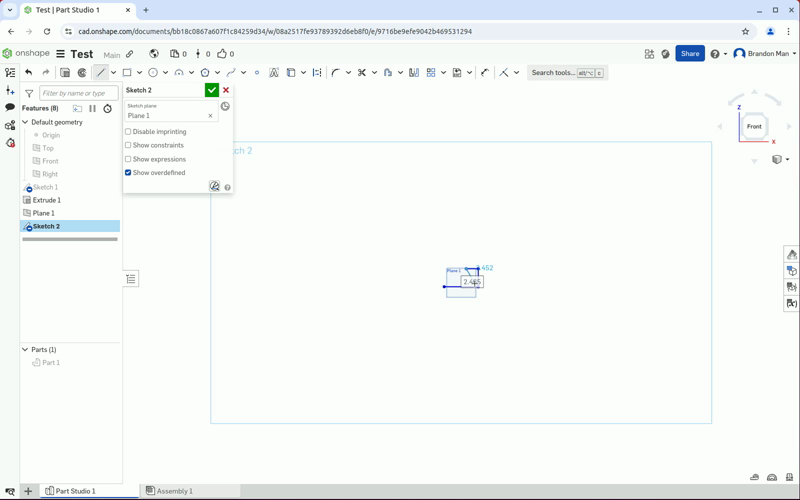
click(474, 283)
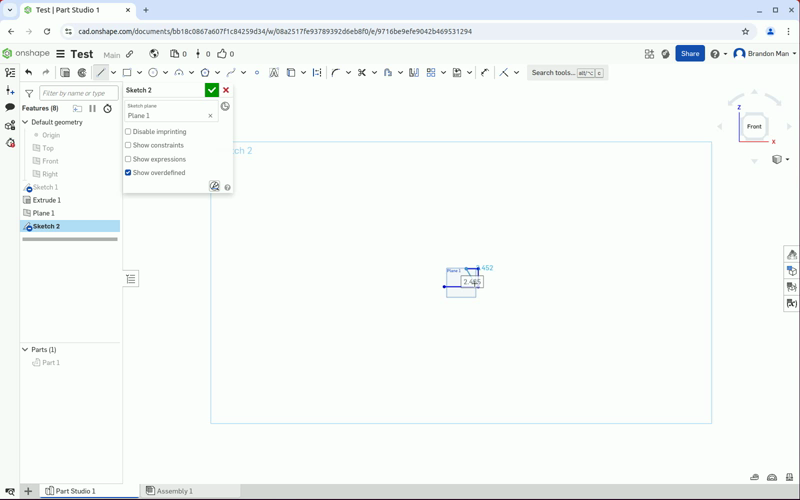
key_up(shift)
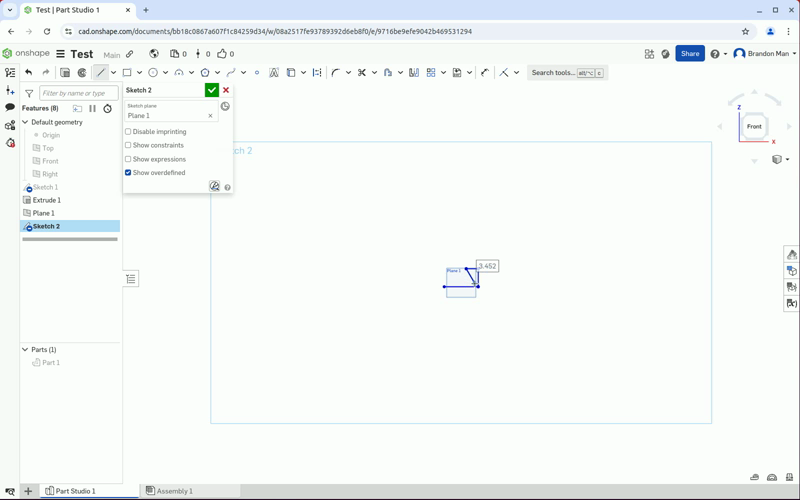
key_down(shift)
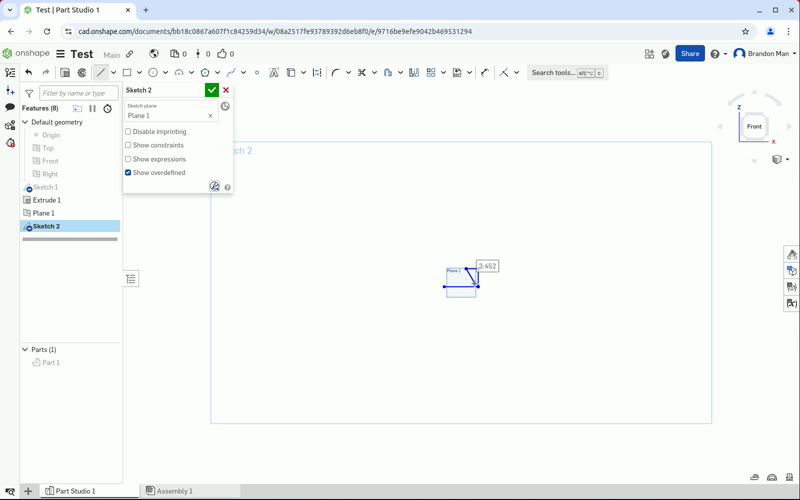
mouse_move(504, 283)
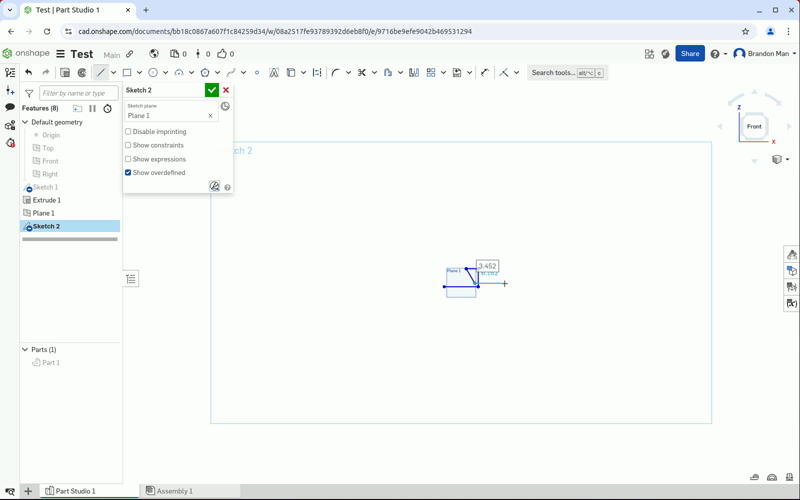
mouse_move(447, 283)
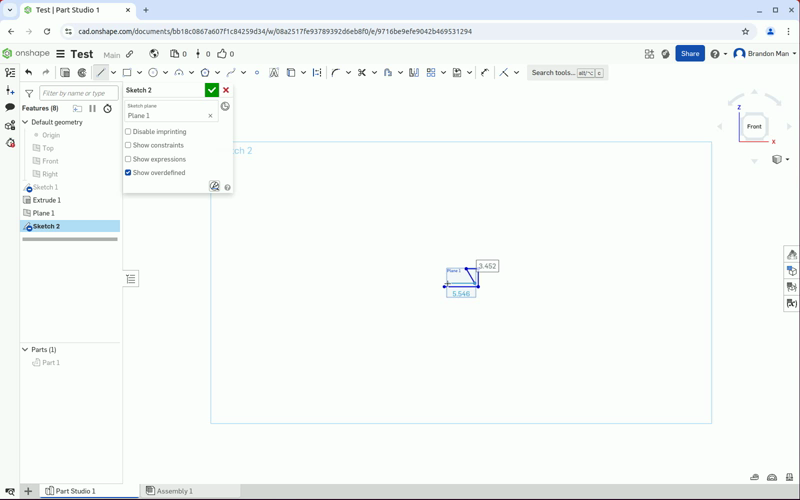
click(447, 283)
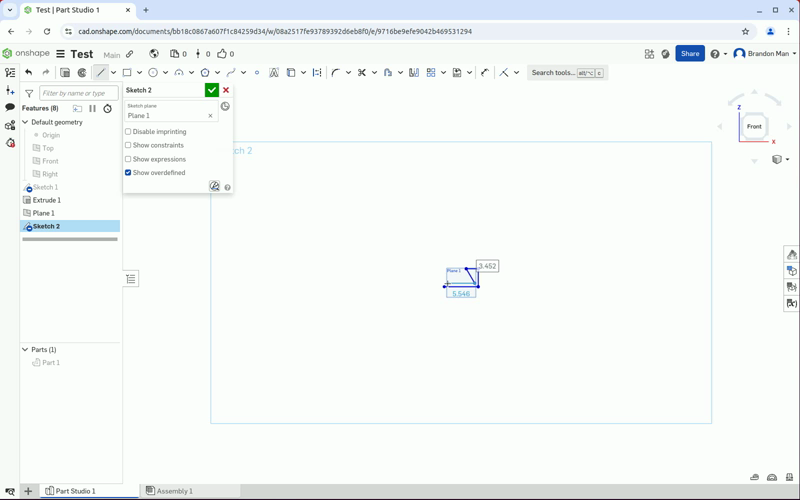
key_up(shift)
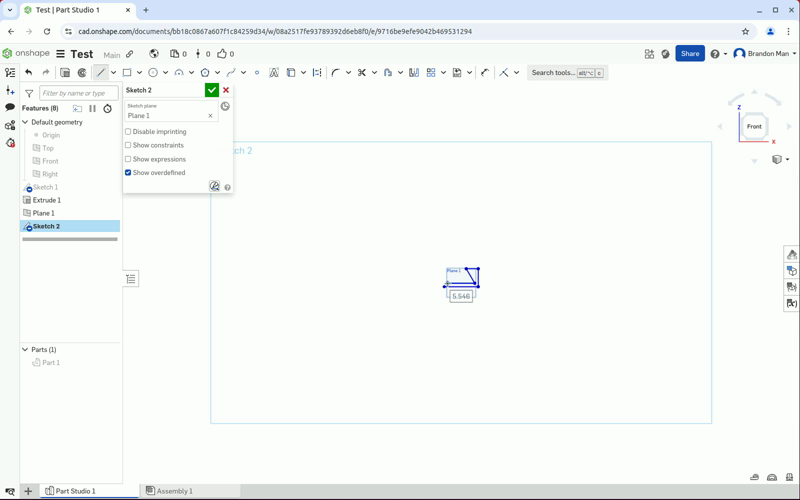
key_down(shift)
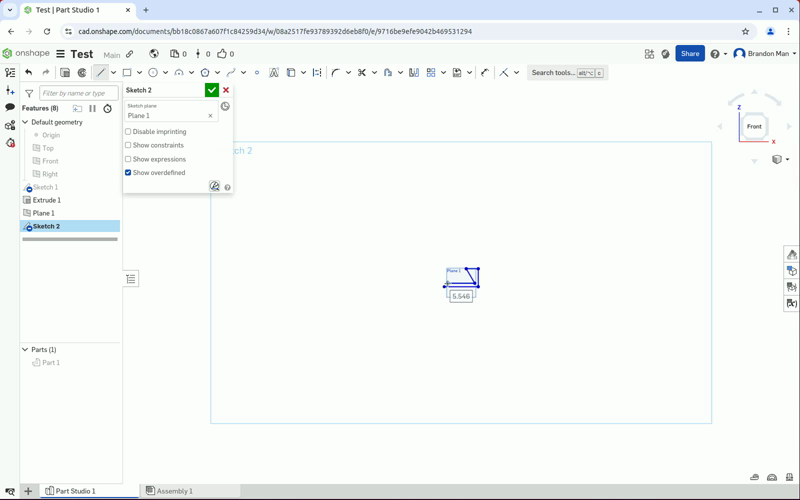
mouse_move(477, 283)
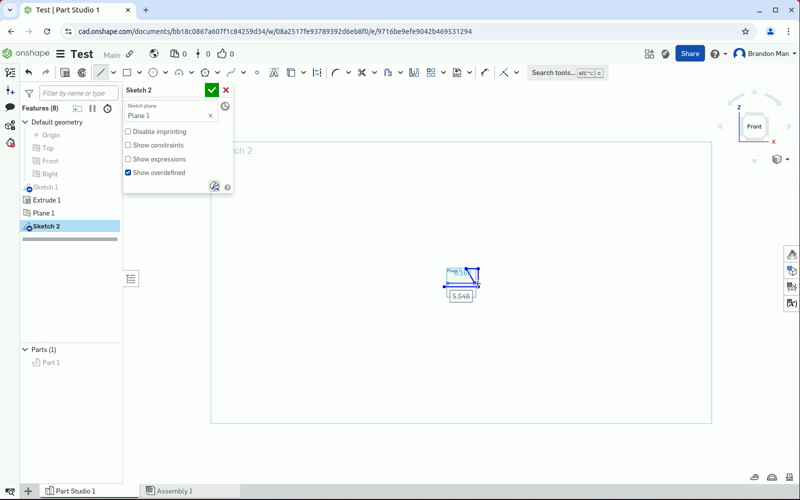
mouse_move(456, 268)
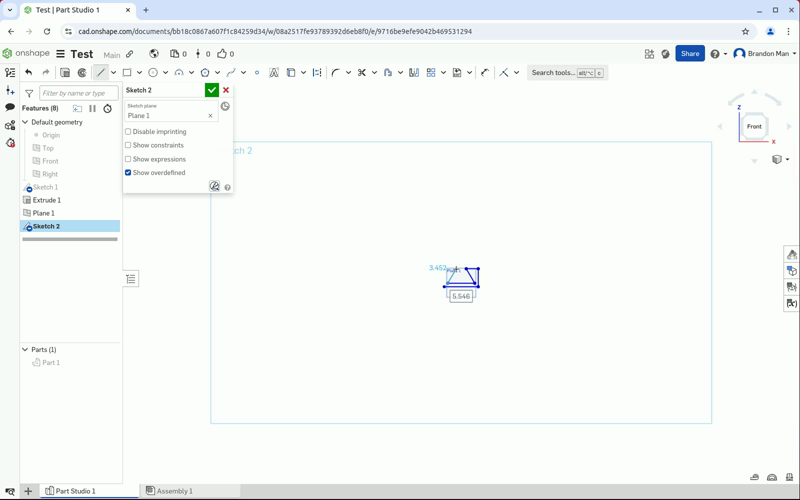
click(456, 268)
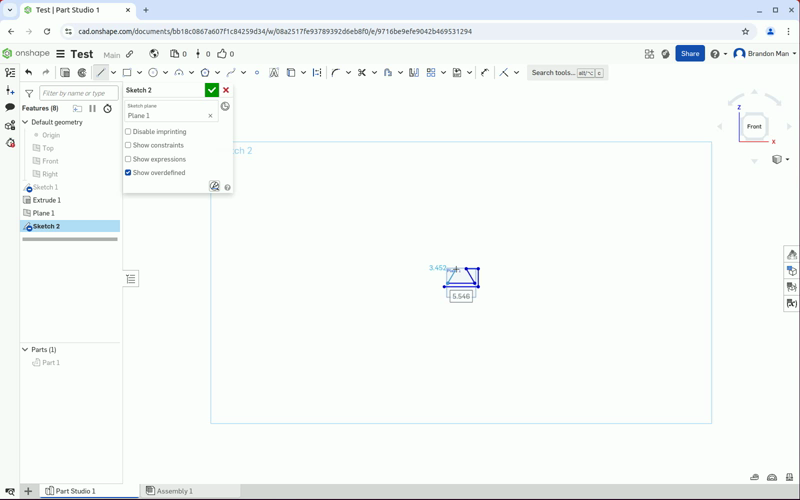
key_up(shift)
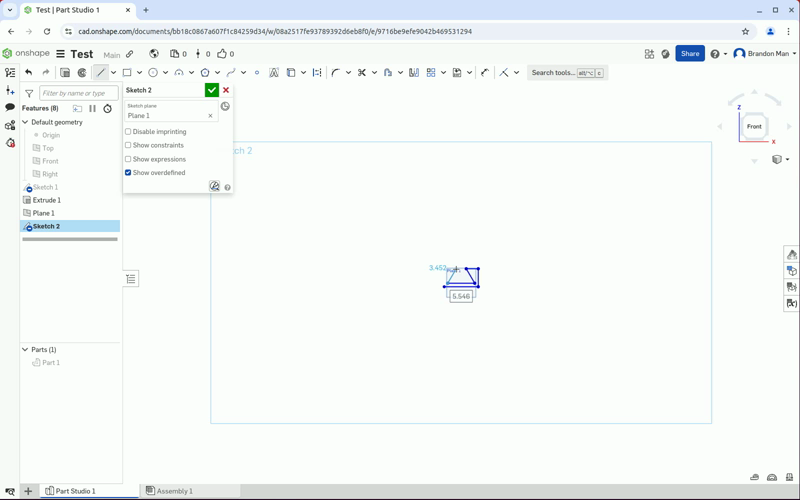
key_down(shift)
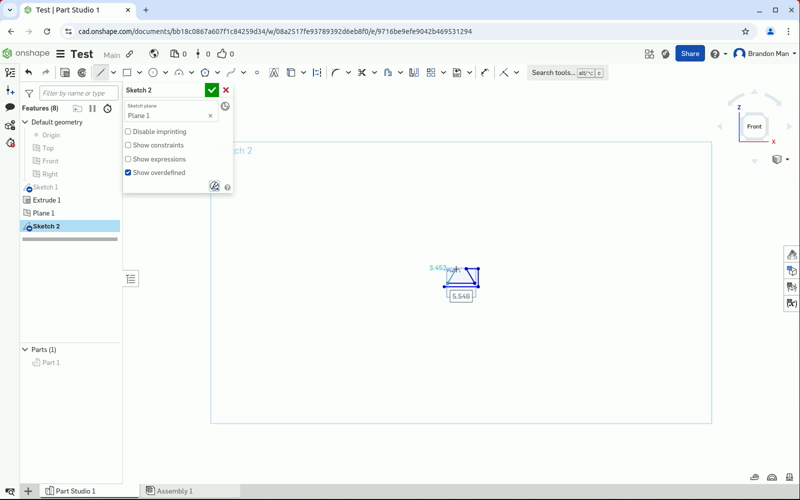
mouse_move(486, 268)
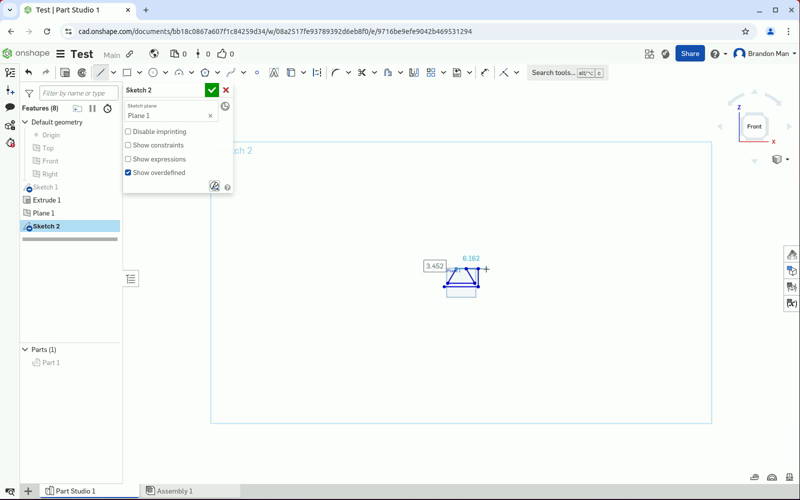
mouse_move(444, 268)
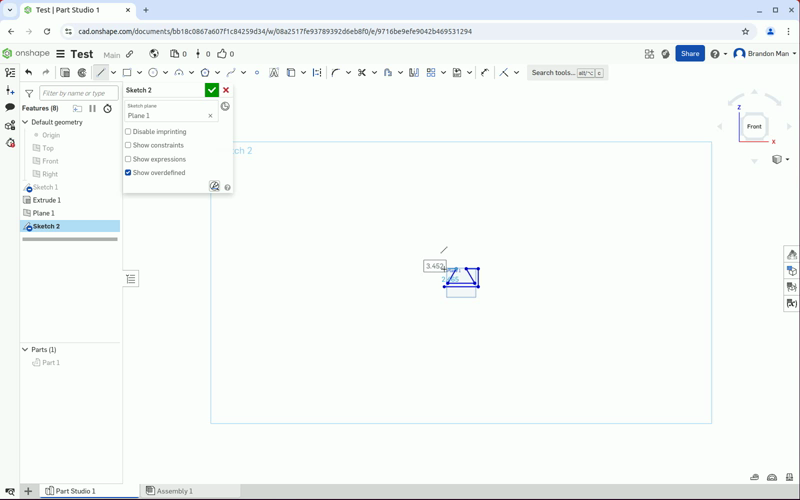
click(444, 268)
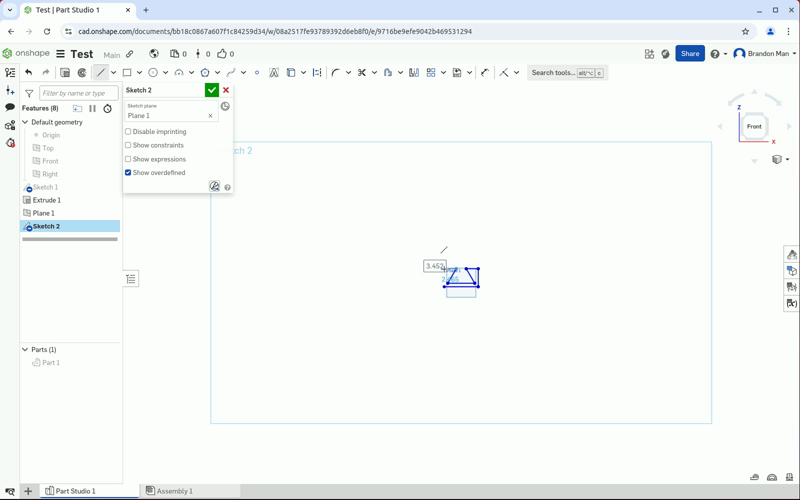
key_up(shift)
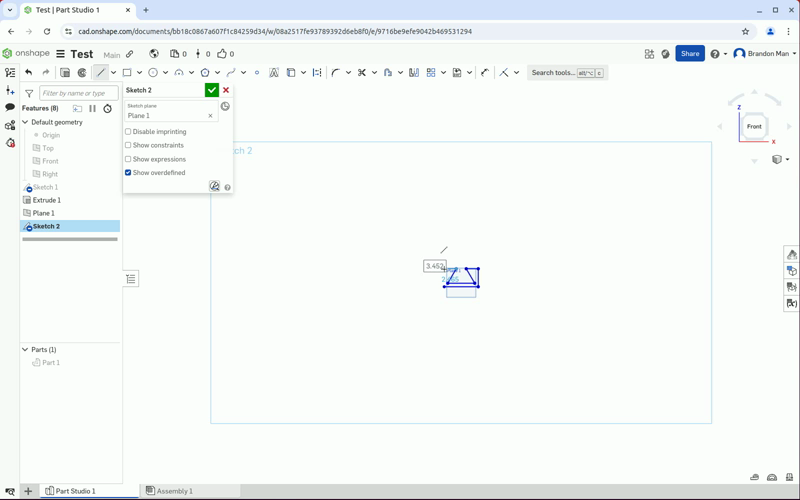
mouse_move(474, 268)
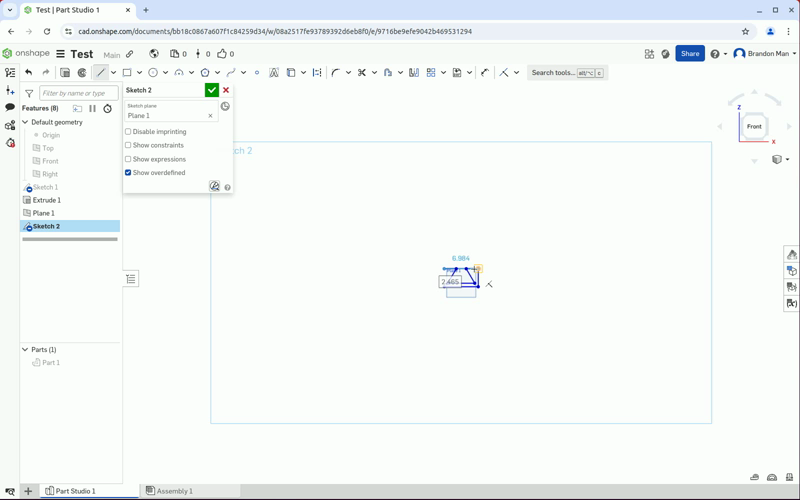
key_down(shift)
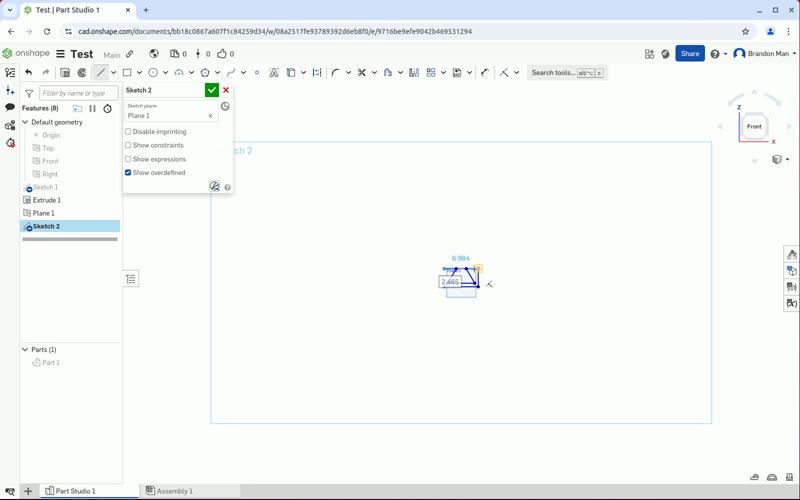
mouse_move(444, 286)
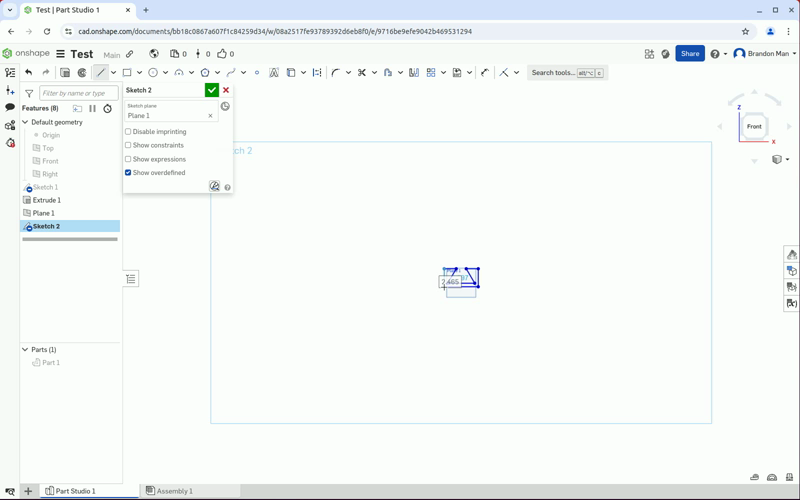
key_up(shift)
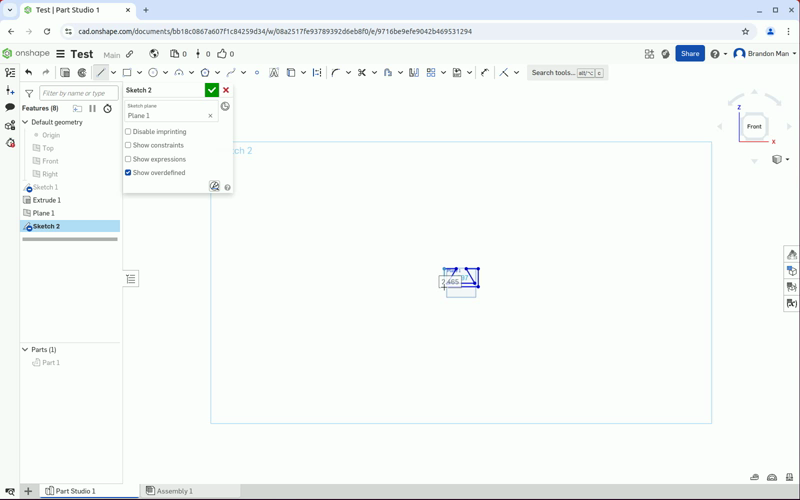
click(444, 286)
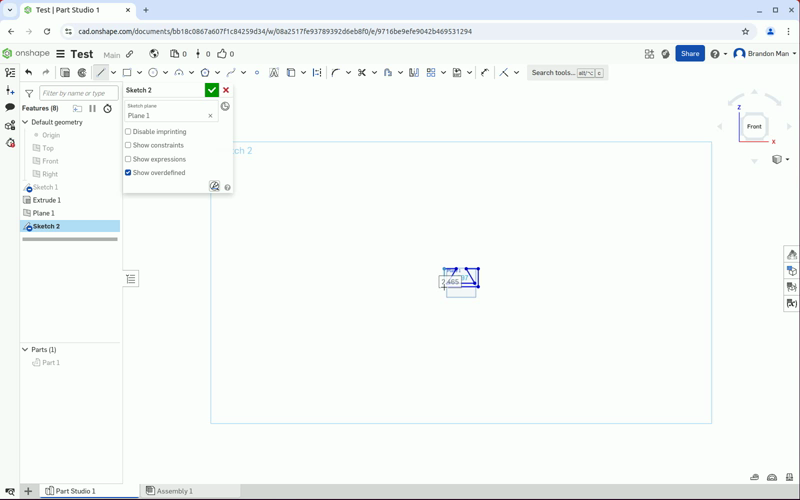
key(esc)
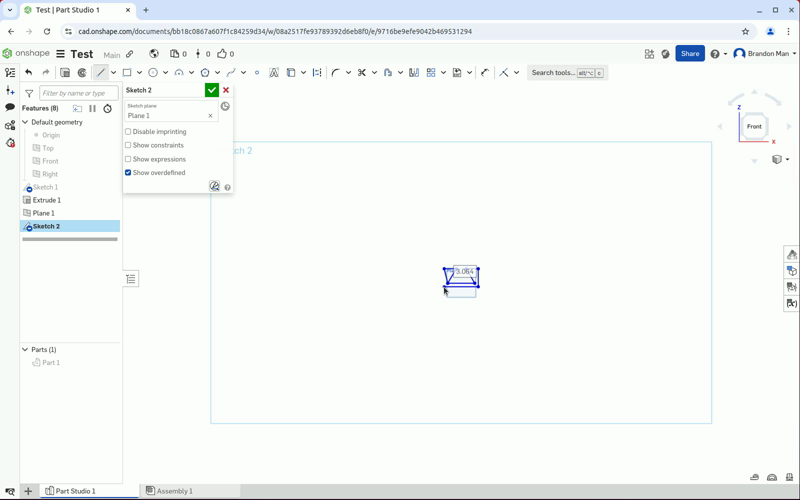
mouse_move(463, 283)
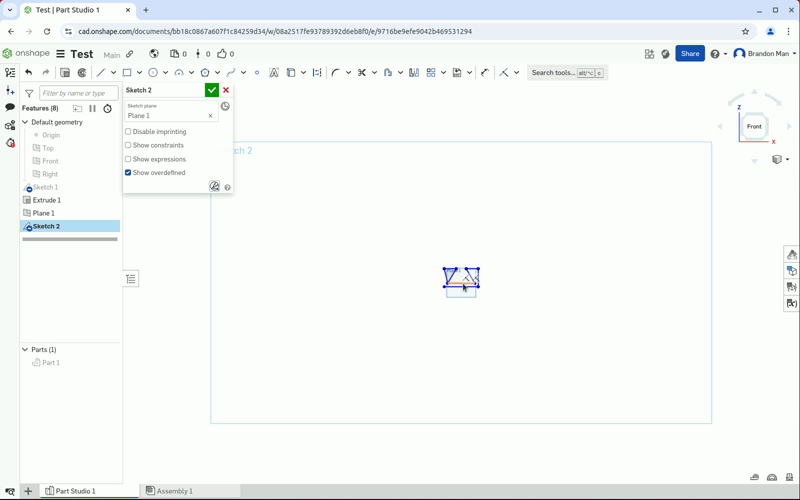
scroll(6)
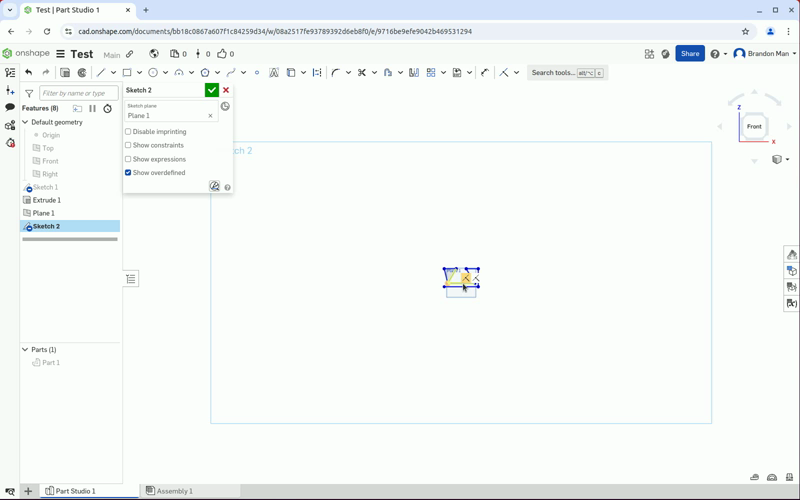
scroll(6)
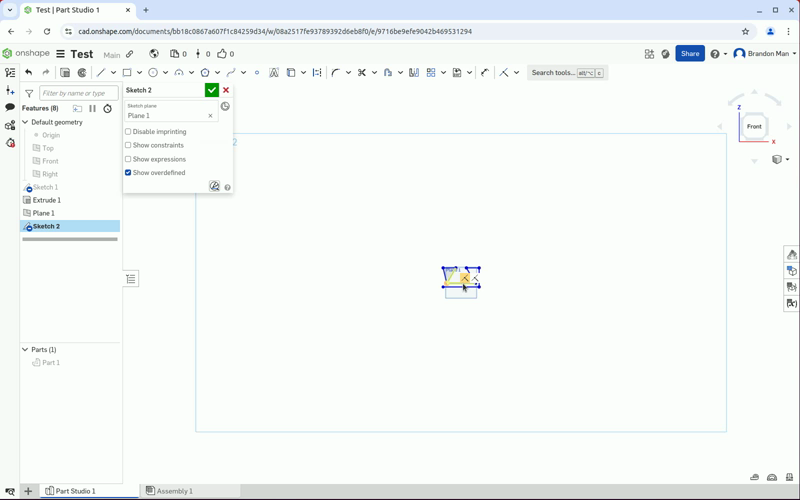
scroll(6)
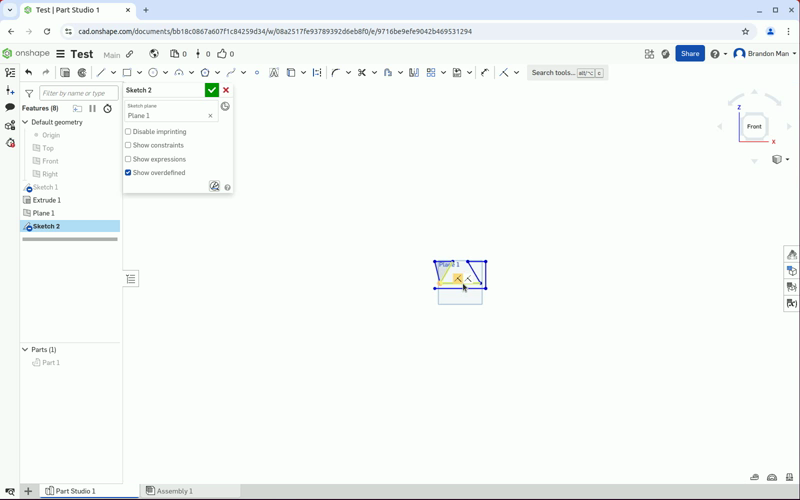
scroll(6)
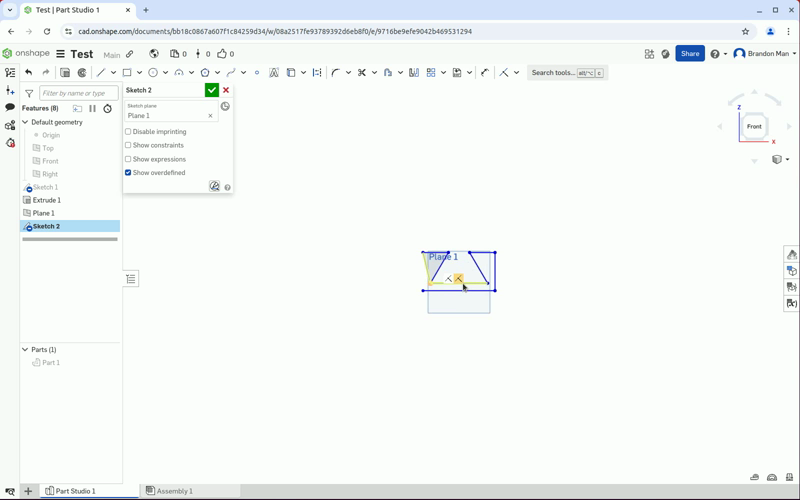
scroll(6)
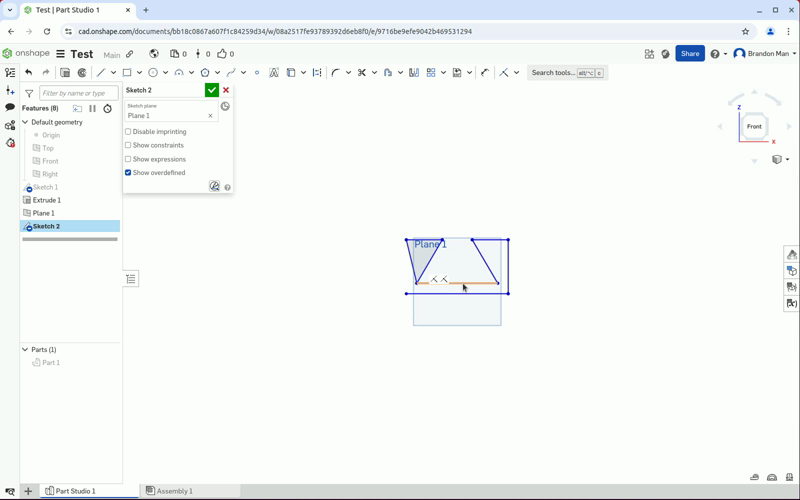
scroll(6)
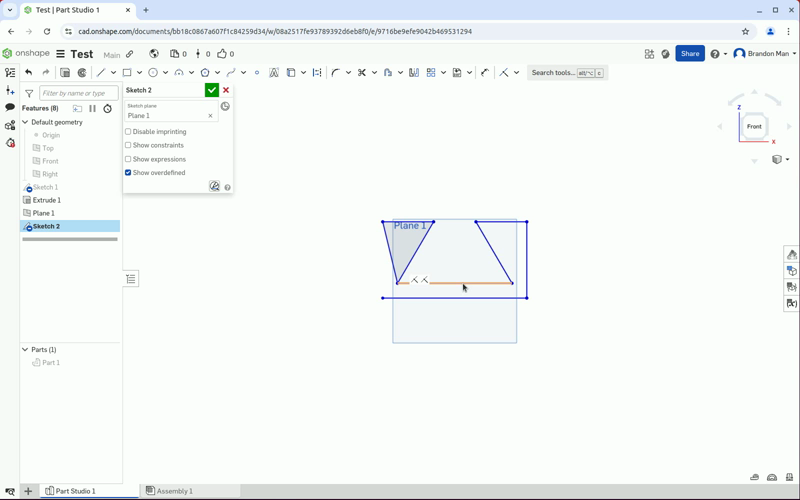
scroll(6)
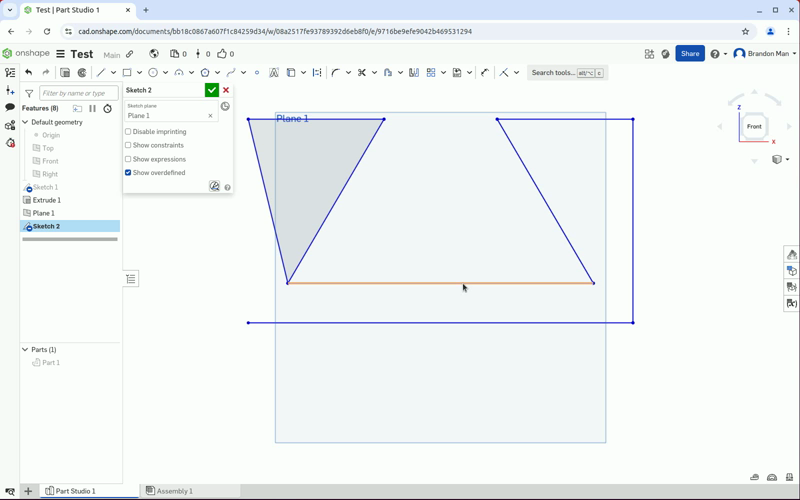
click(463, 283)
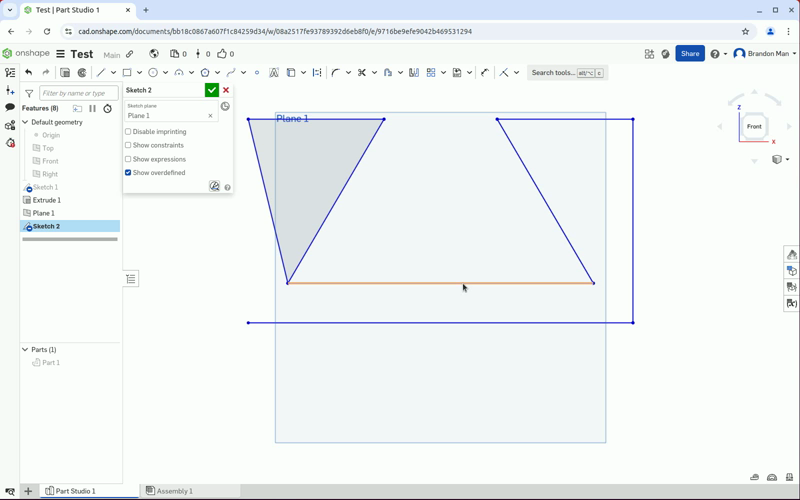
scroll(-6)
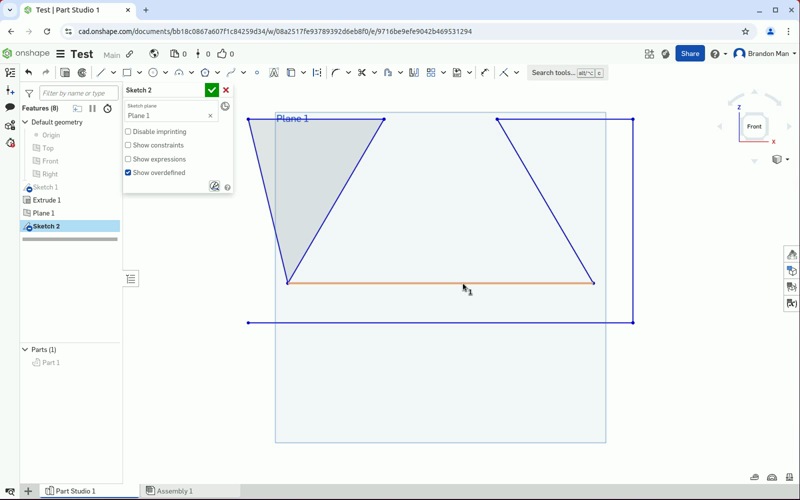
scroll(-6)
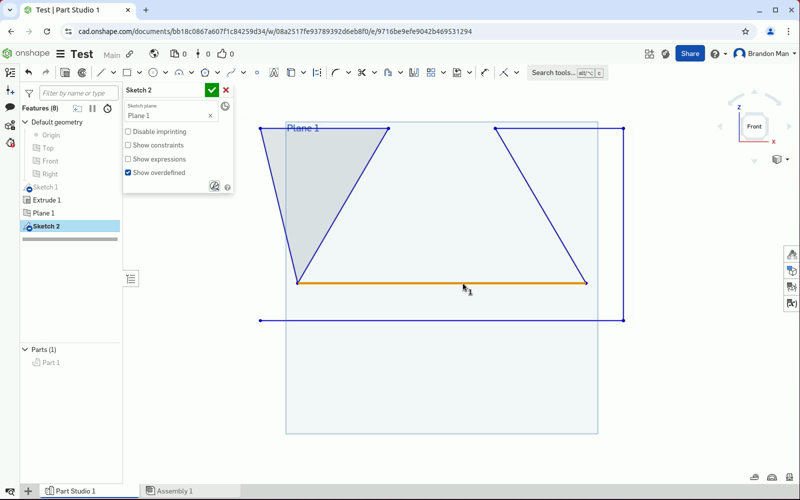
scroll(-6)
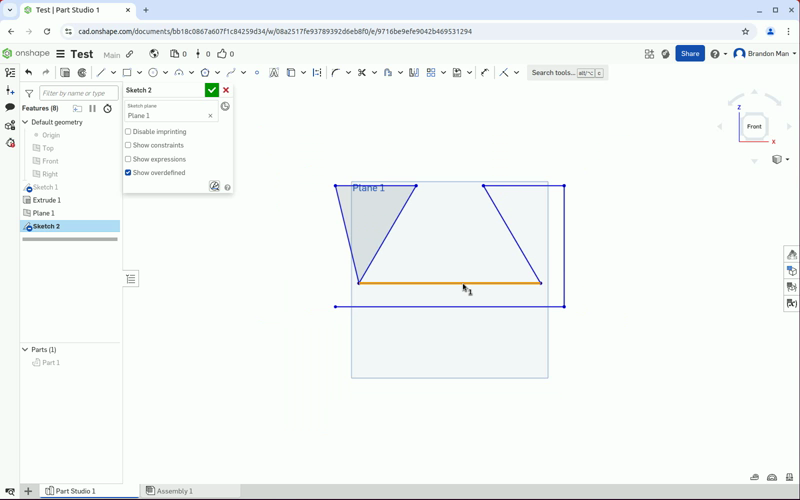
scroll(-6)
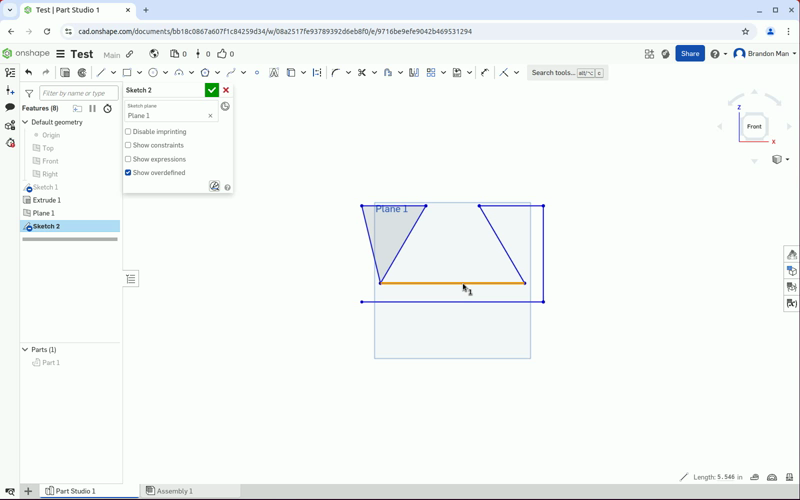
scroll(-6)
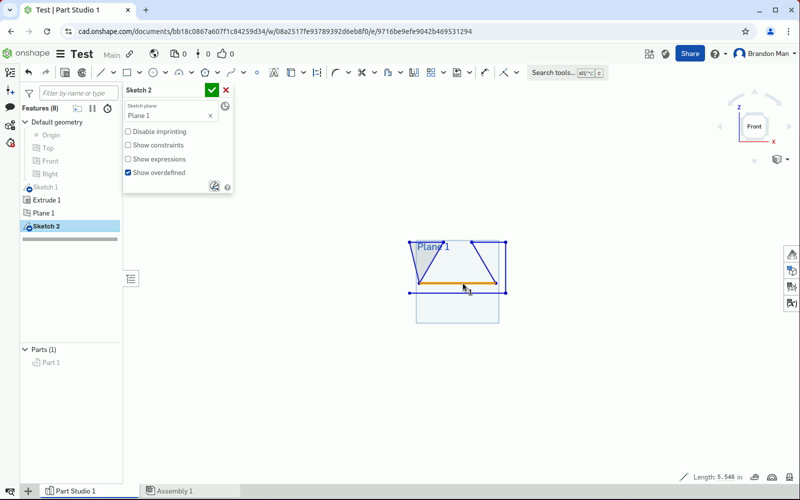
scroll(-6)
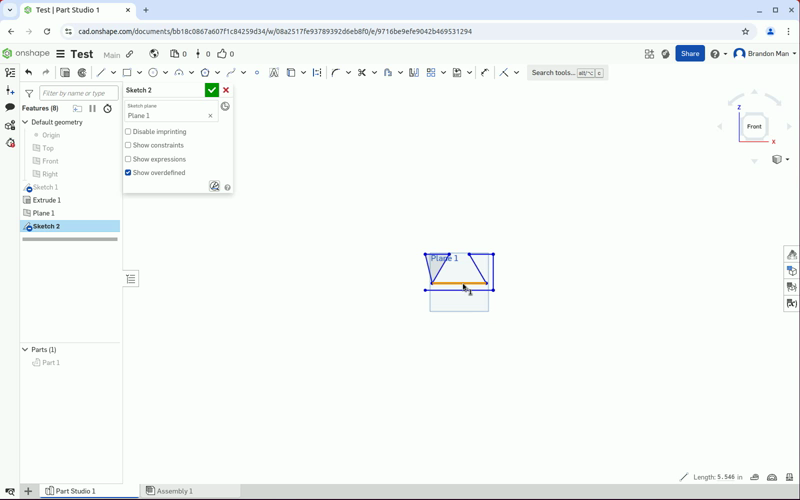
scroll(-6)
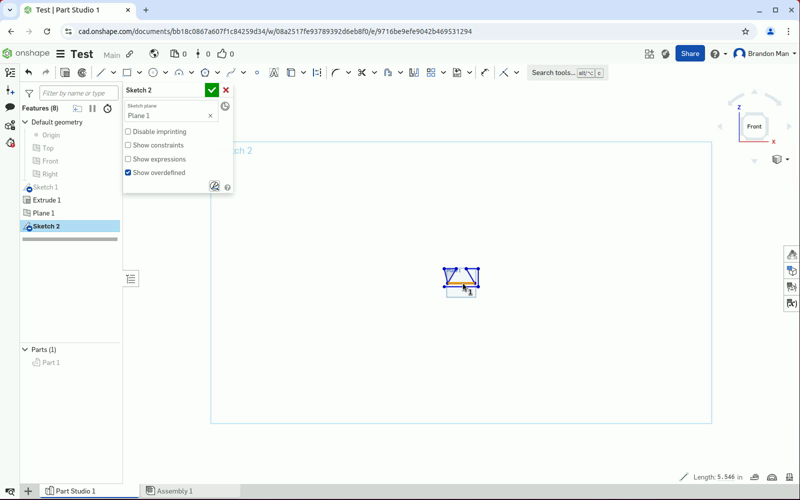
mouse_move(73, 352)
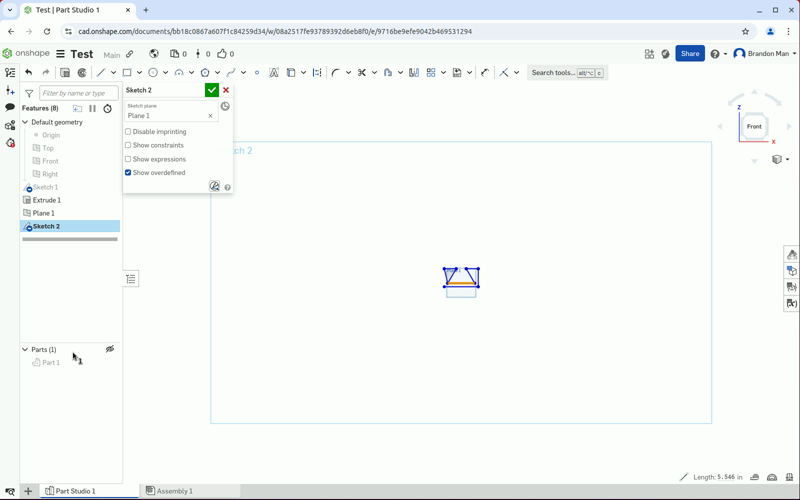
key(shift+y)
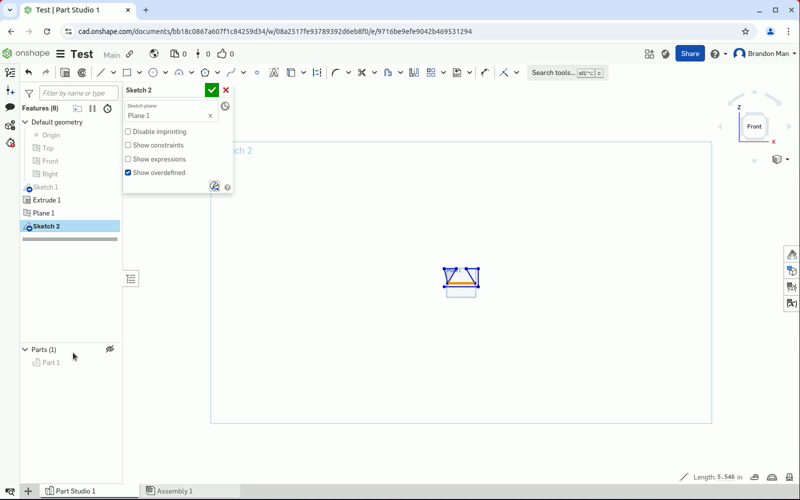
key(shift+e)
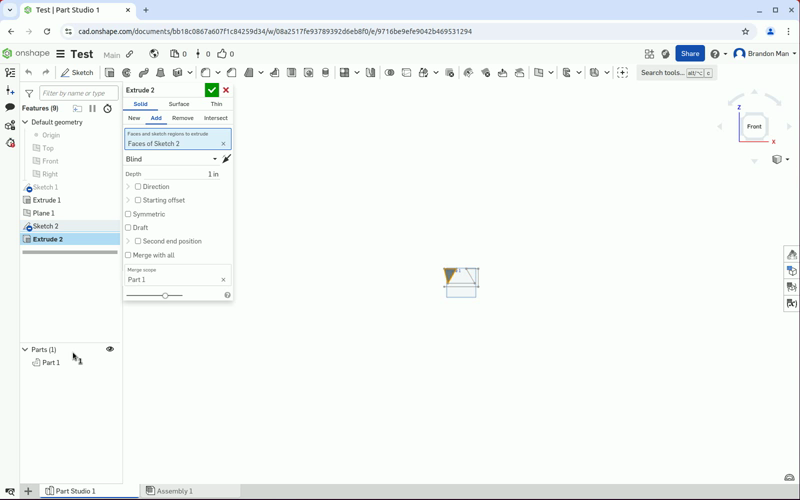
mouse_move(143, 106)
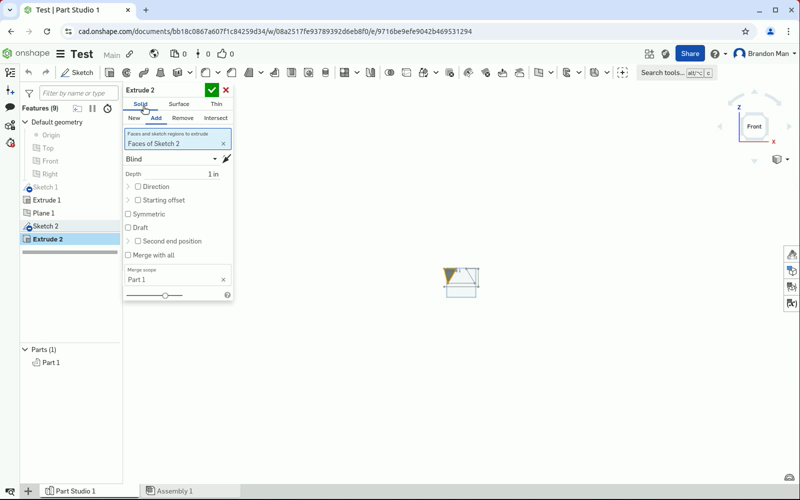
click(143, 106)
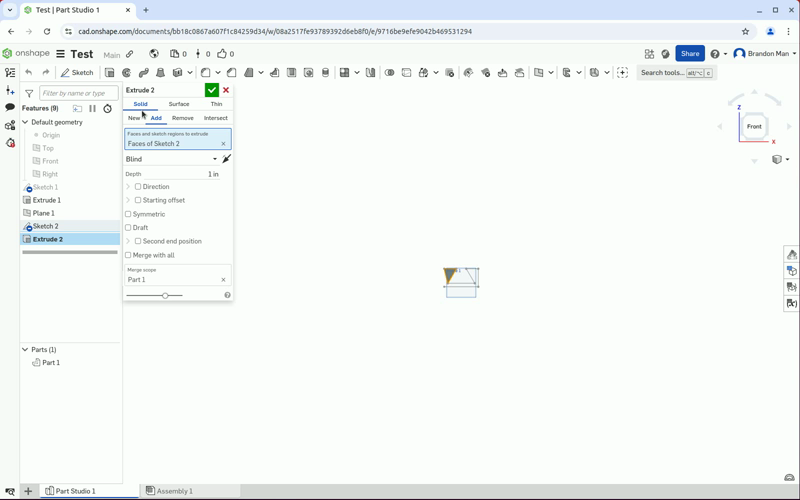
mouse_move(137, 120)
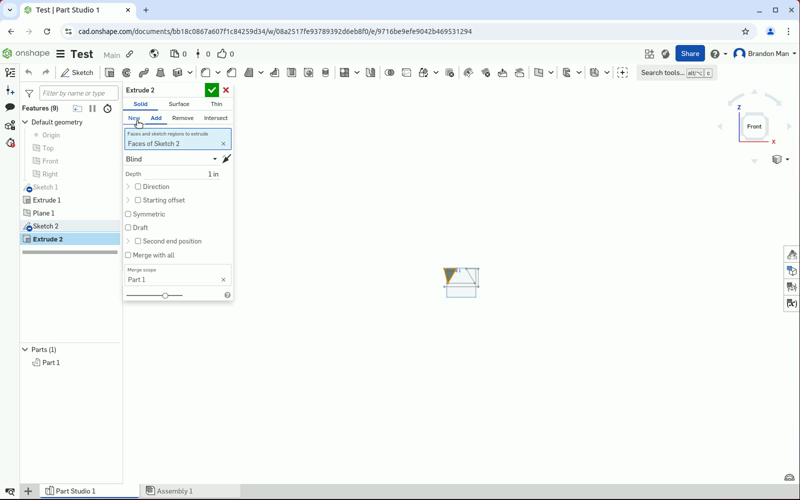
click(137, 120)
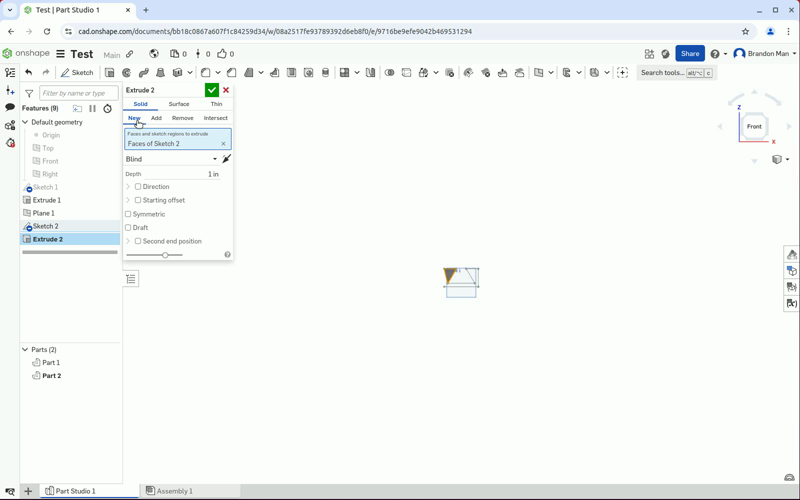
key(tab, 4)
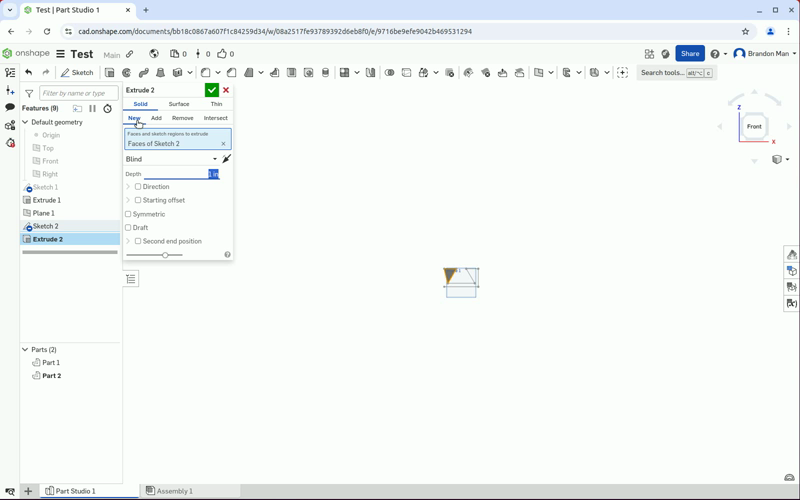
text(-0.722)
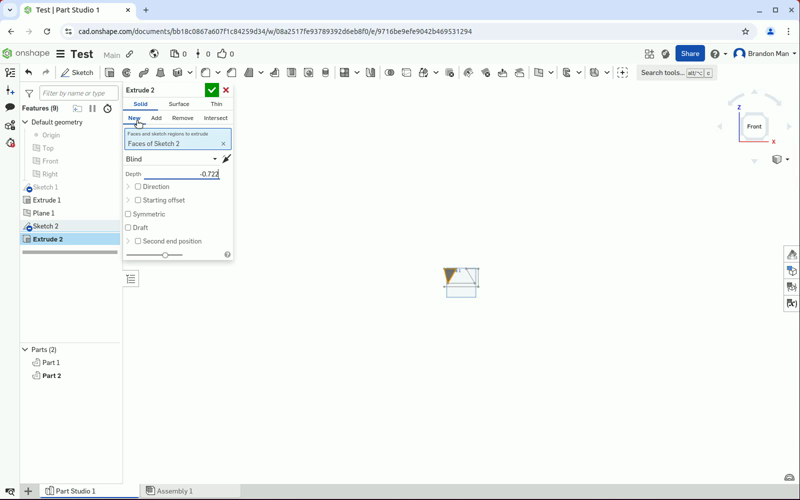
key(enter)
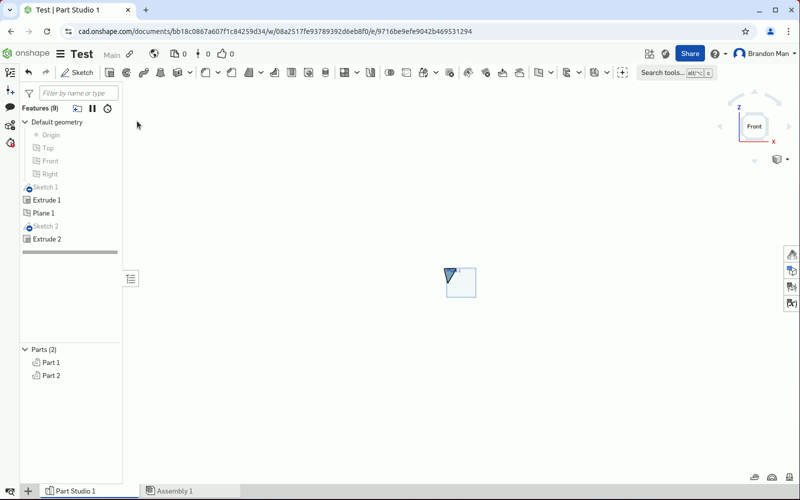
key(shift+h)
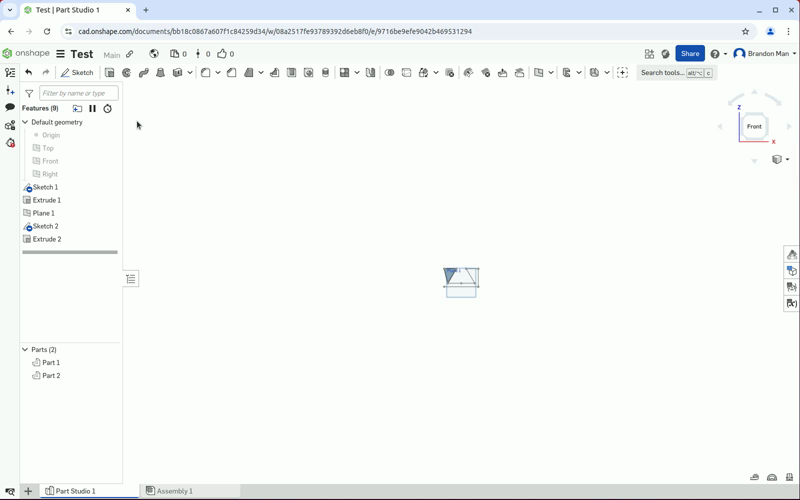
key(shift+h)
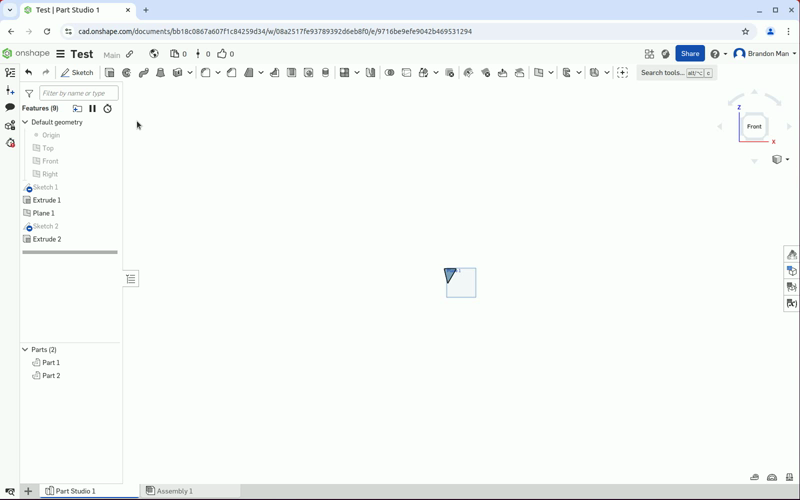
mouse_move(73, 189)
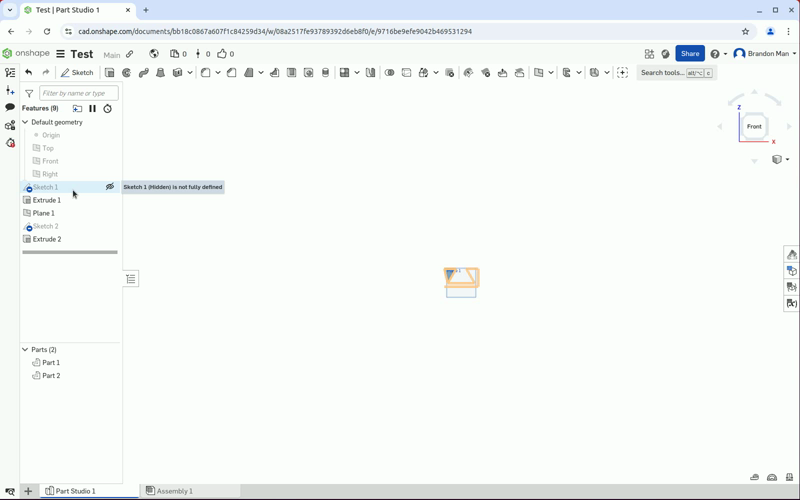
click(73, 189)
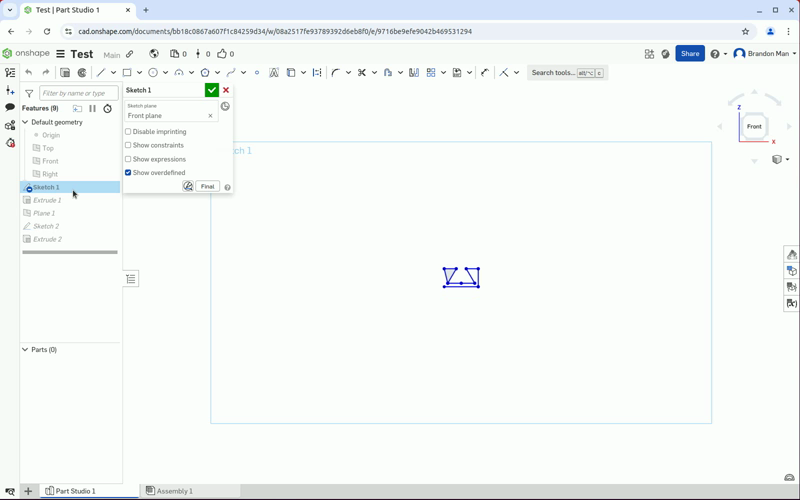
mouse_move(229, 92)
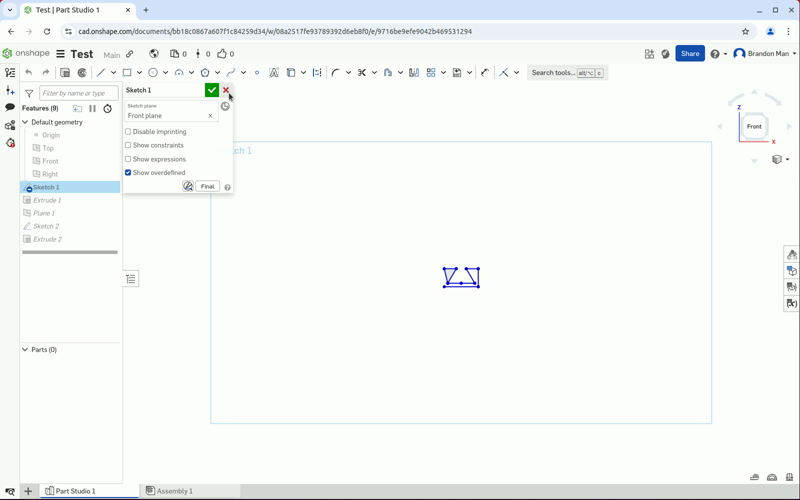
click(229, 92)
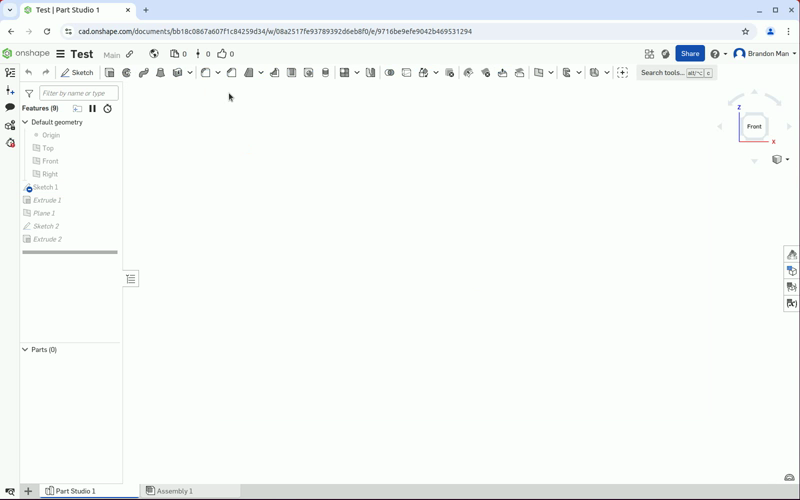
key(shift+s)
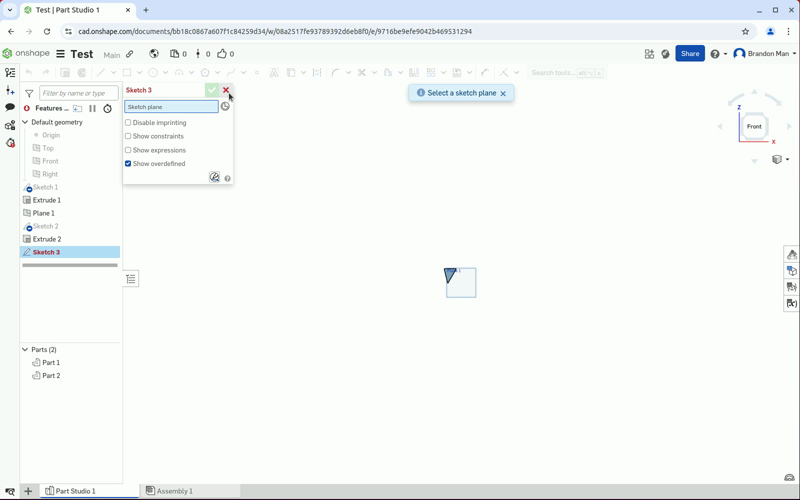
mouse_move(73, 215)
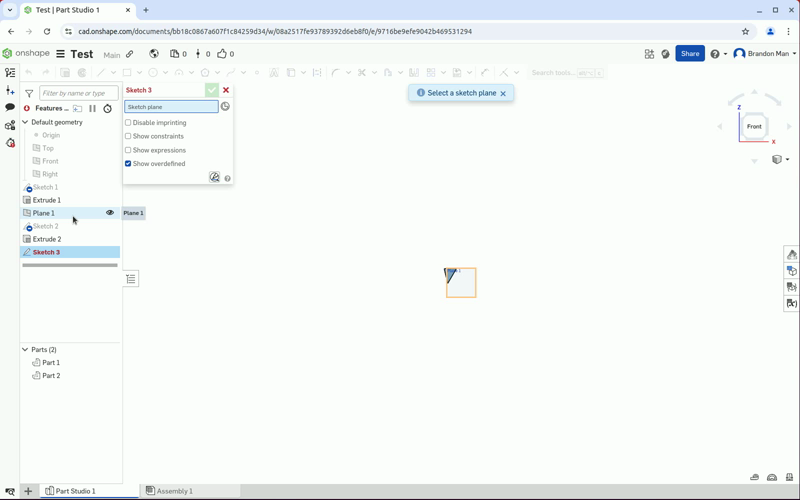
click(73, 215)
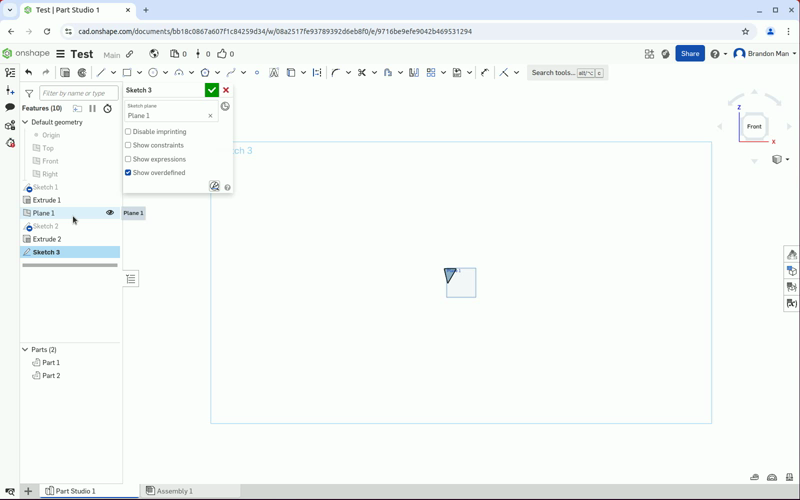
mouse_move(73, 352)
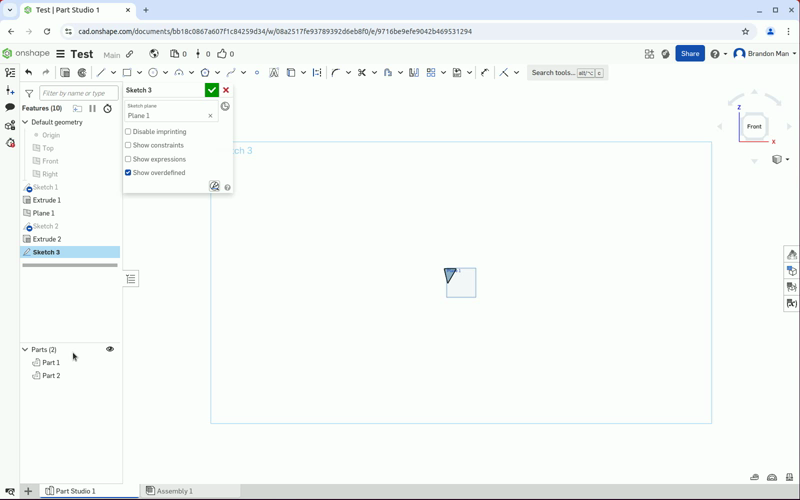
key(y)
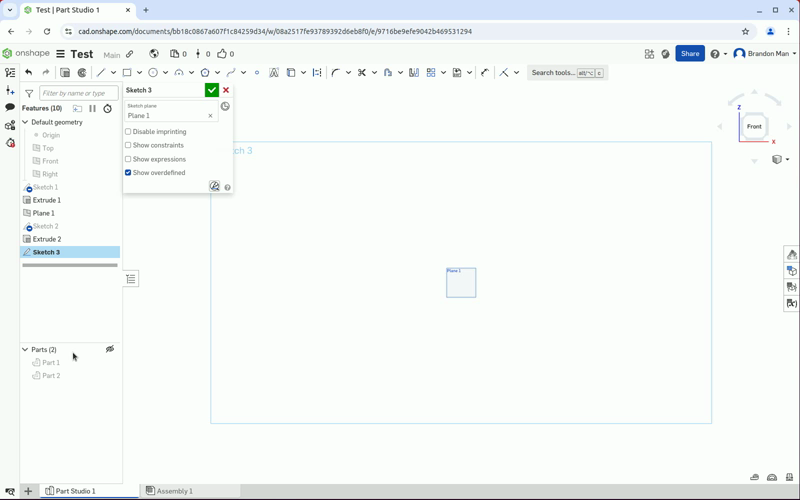
key(l)
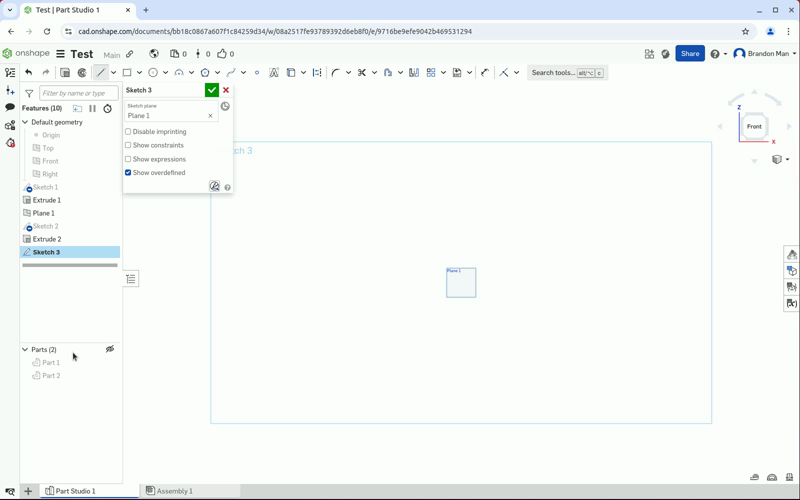
key_down(shift)
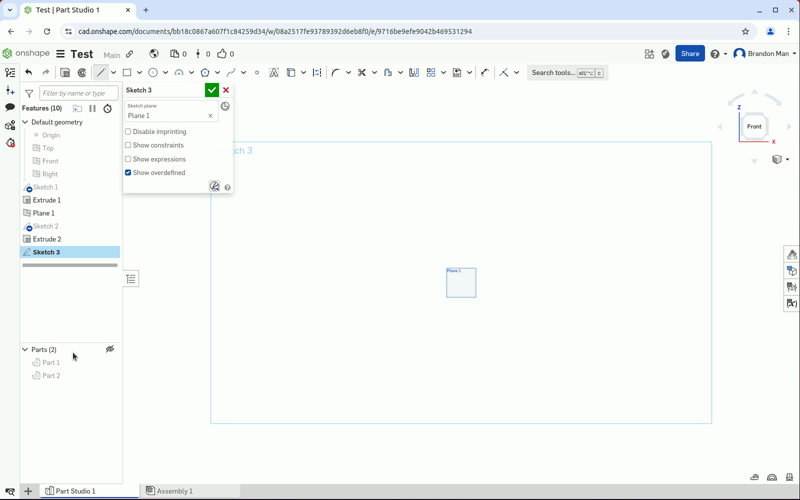
mouse_move(447, 282)
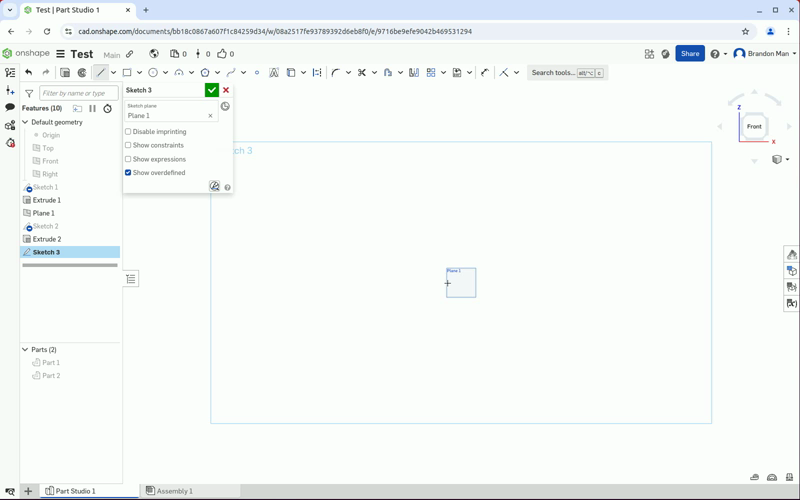
click(447, 282)
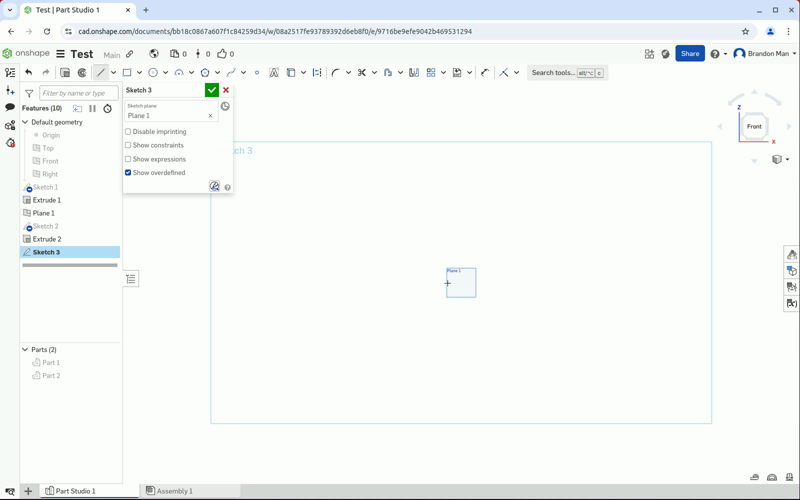
key_up(shift)
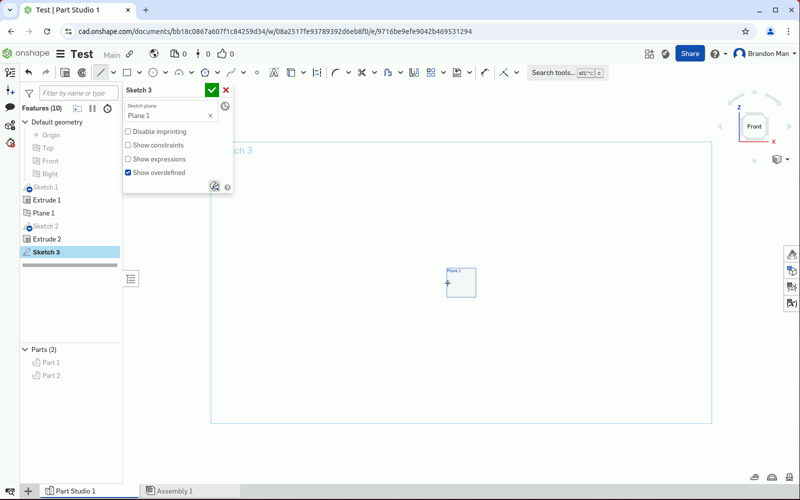
key_down(shift)
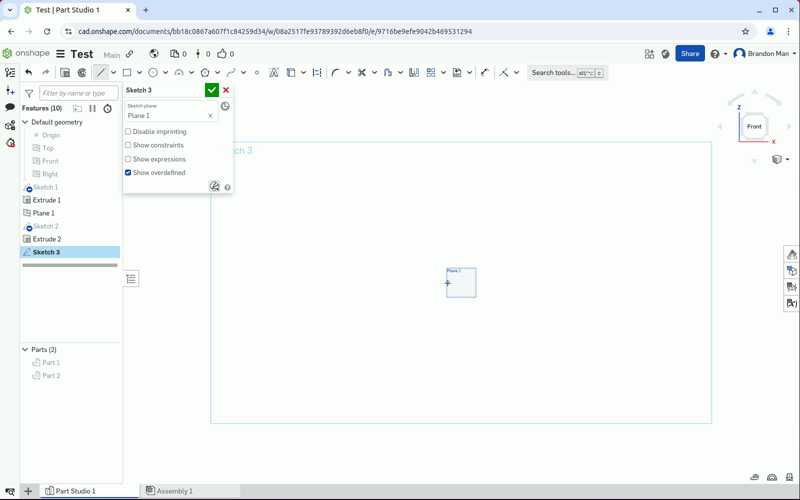
mouse_move(477, 282)
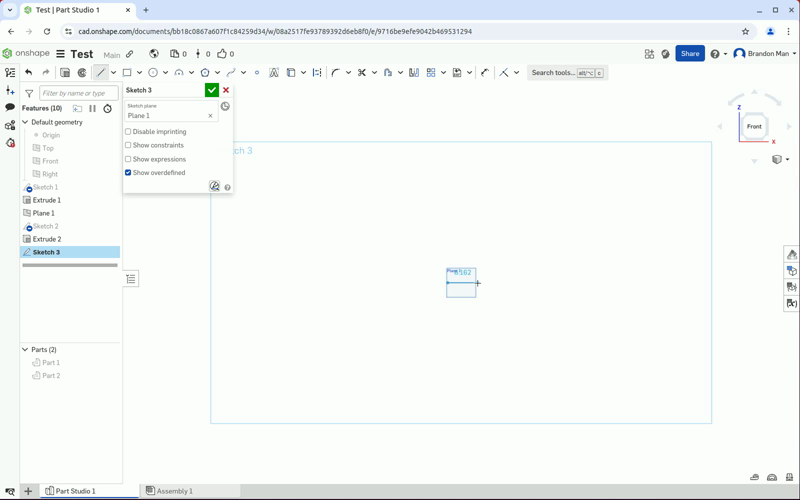
mouse_move(474, 282)
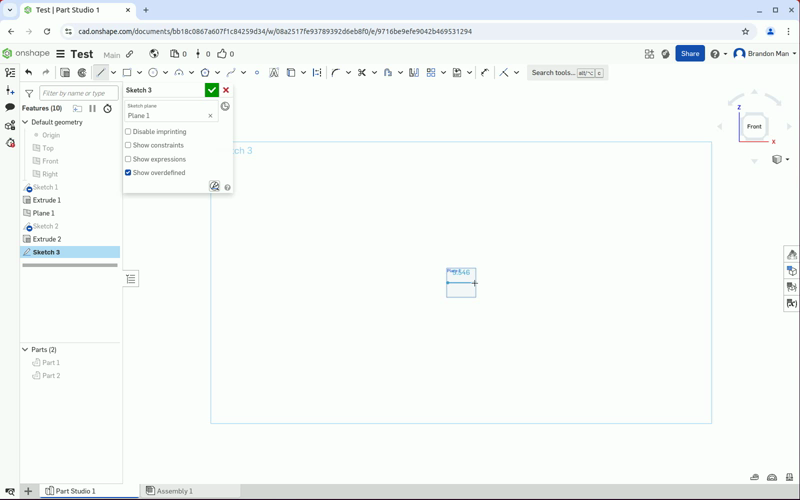
click(474, 282)
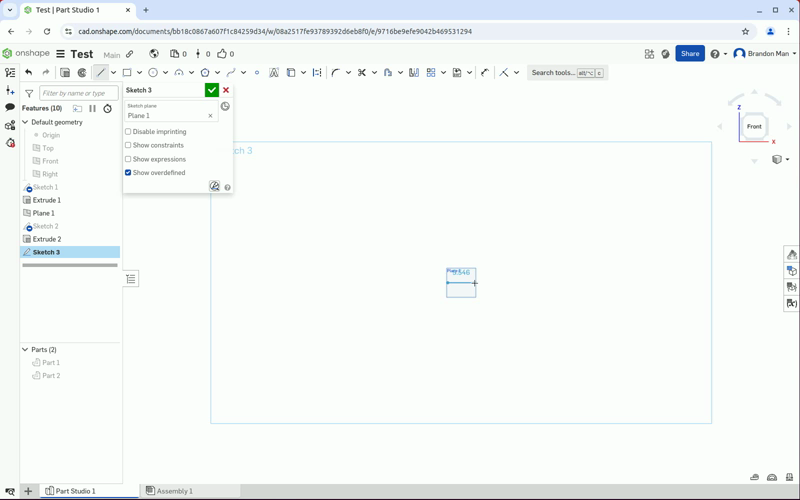
key_up(shift)
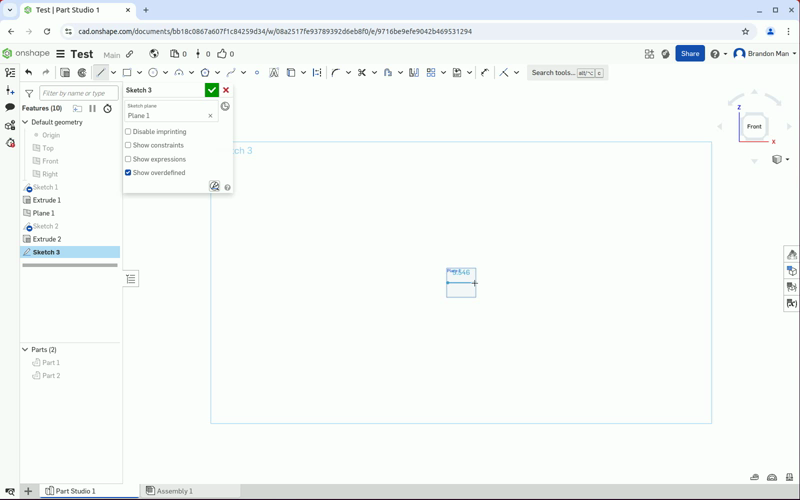
key_down(shift)
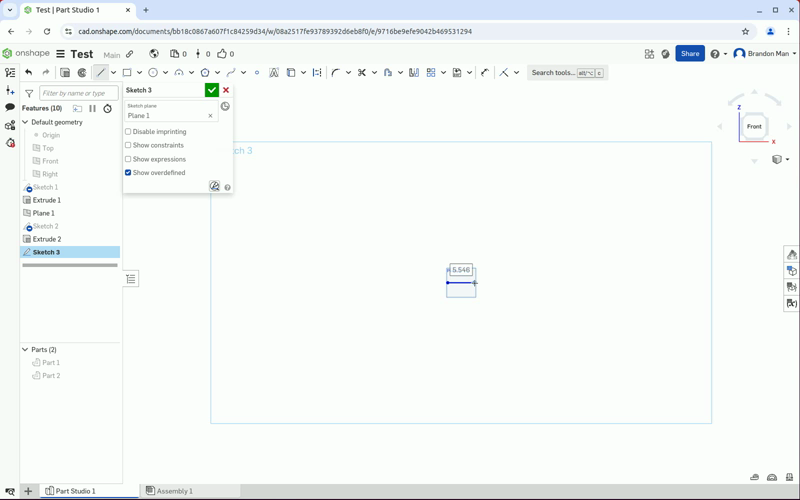
mouse_move(504, 282)
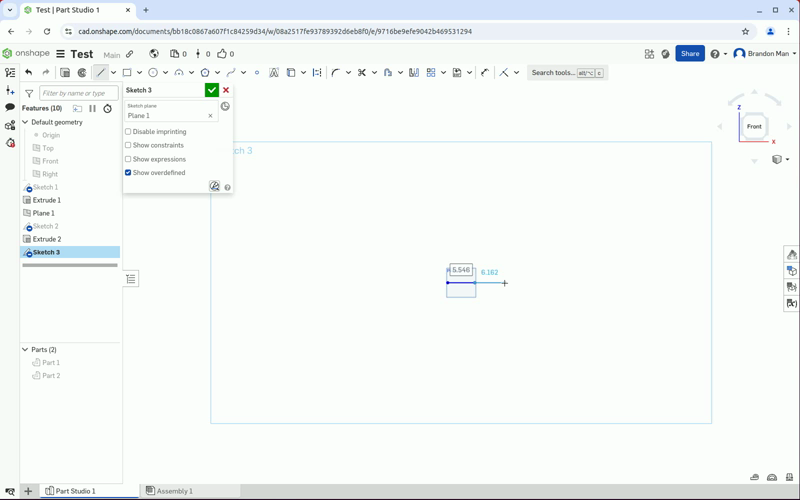
mouse_move(466, 268)
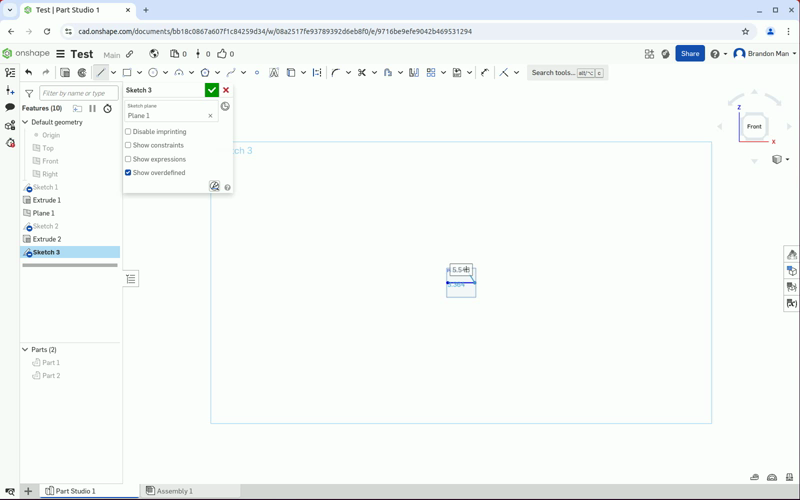
click(466, 268)
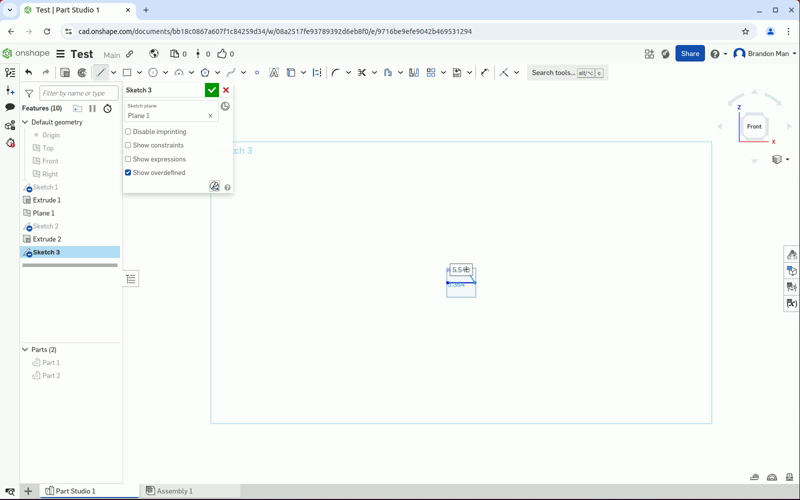
key_up(shift)
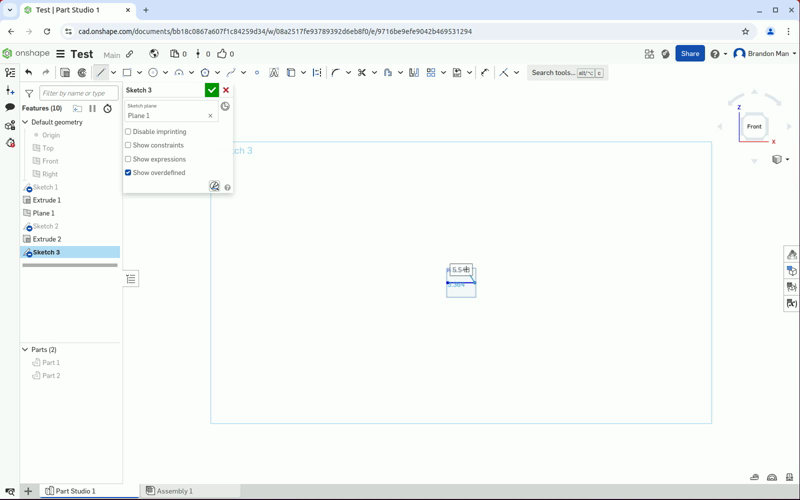
key_down(shift)
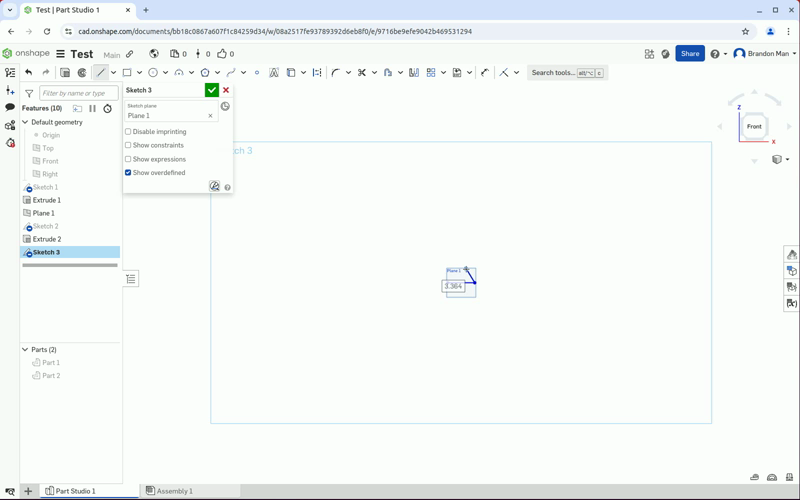
mouse_move(496, 268)
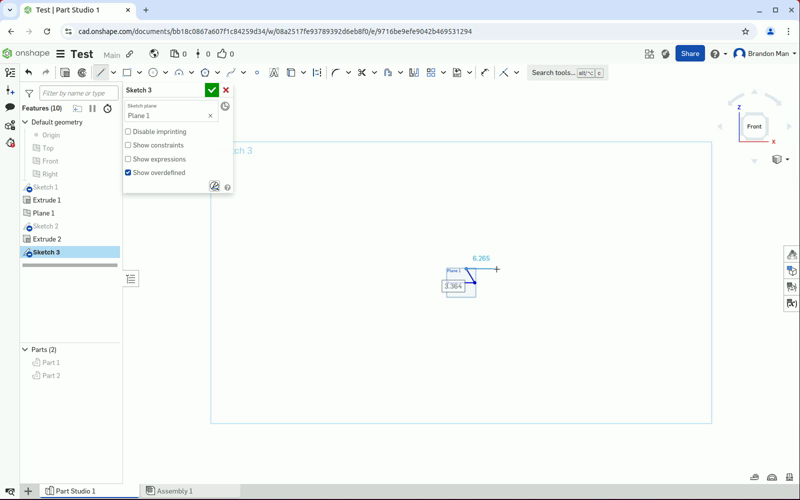
mouse_move(456, 268)
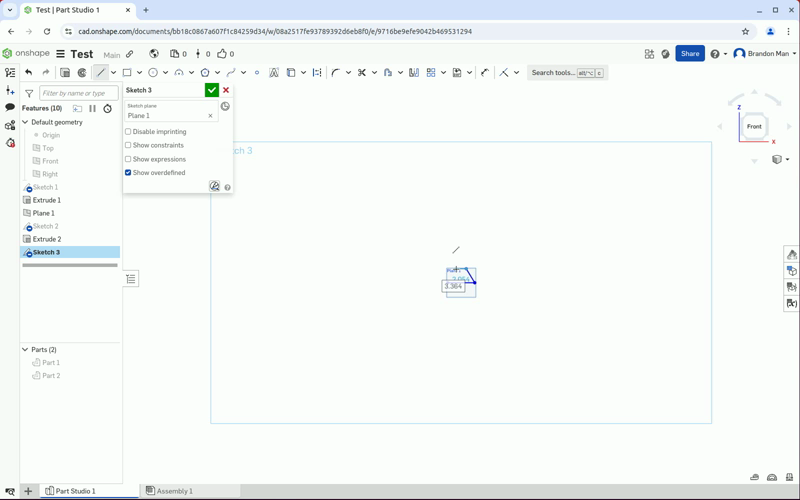
click(456, 268)
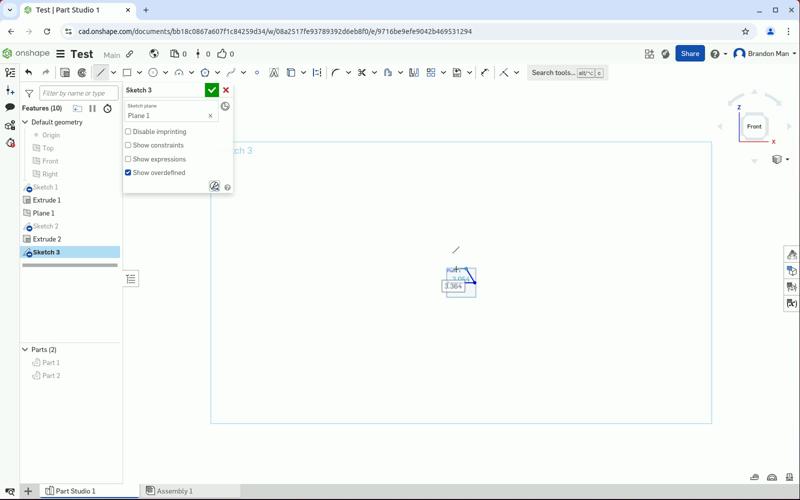
key_up(shift)
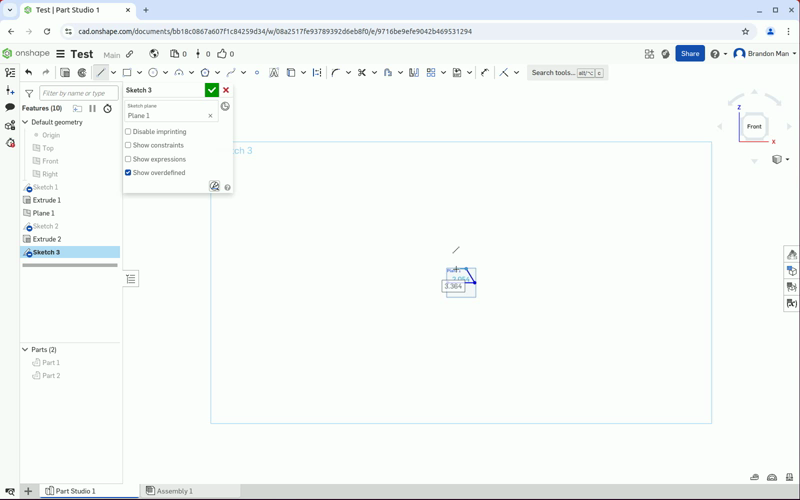
mouse_move(486, 268)
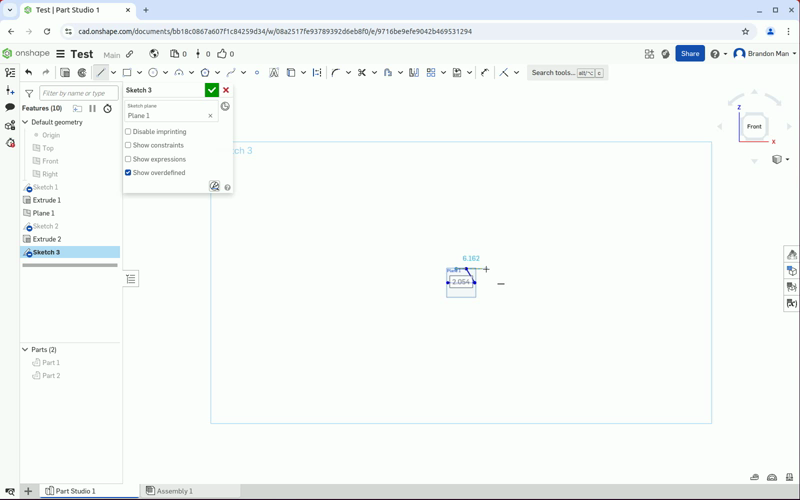
key_down(shift)
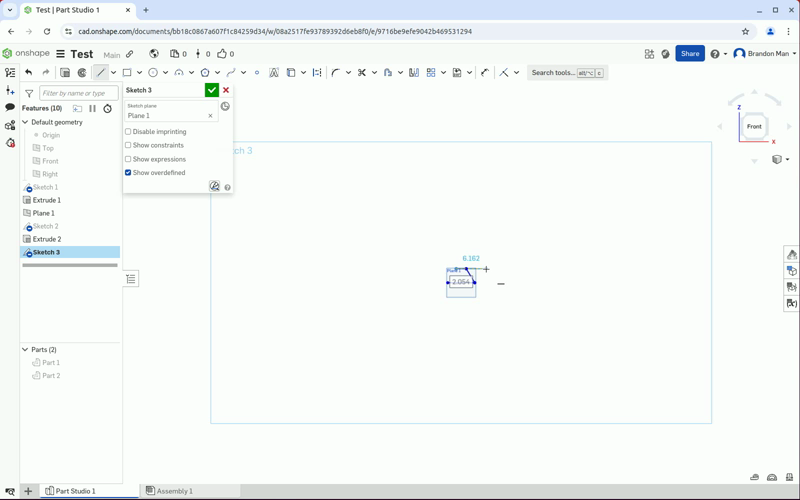
mouse_move(447, 282)
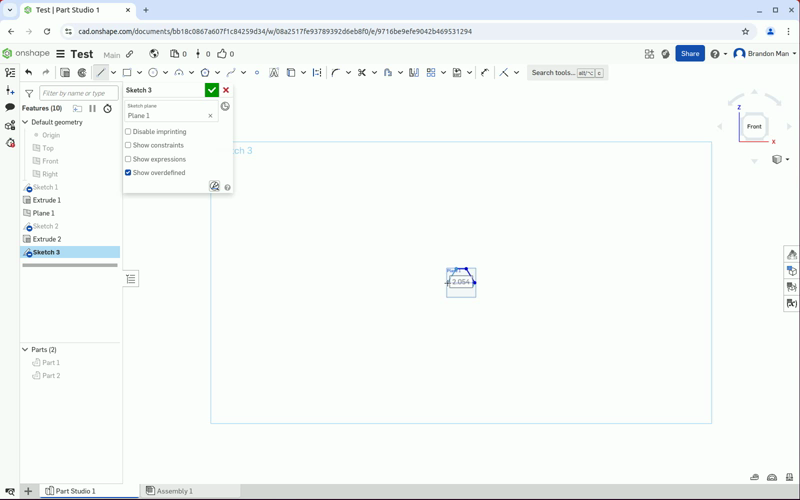
key_up(shift)
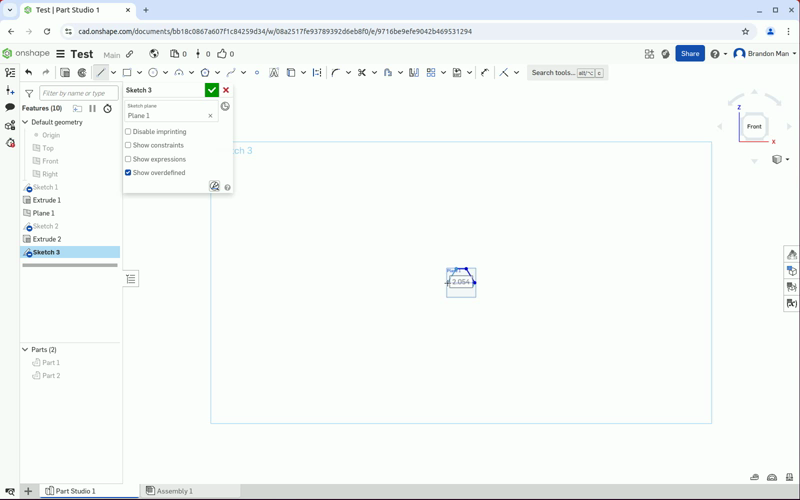
click(447, 282)
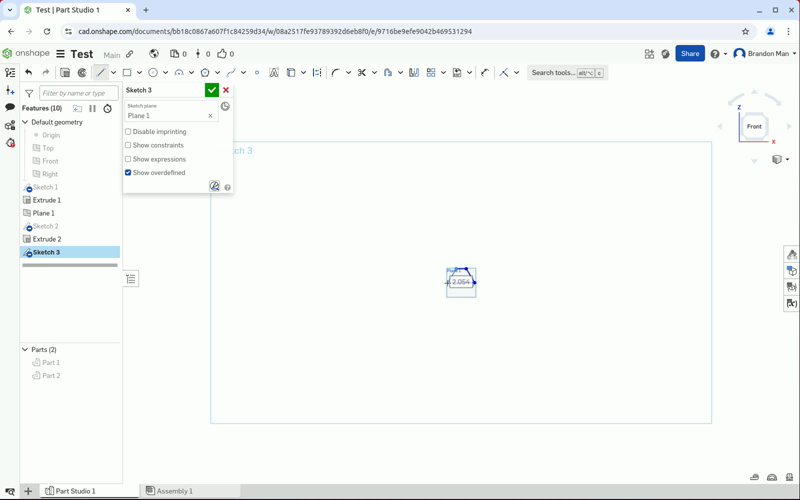
key(esc)
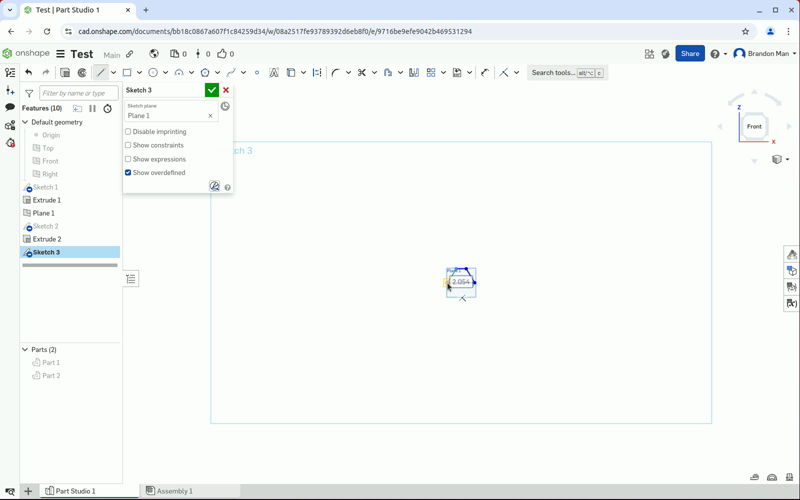
key(c)
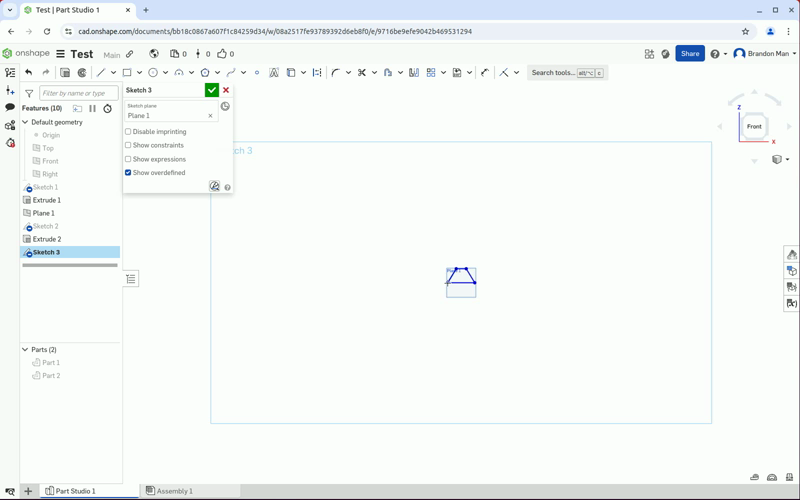
key_down(shift)
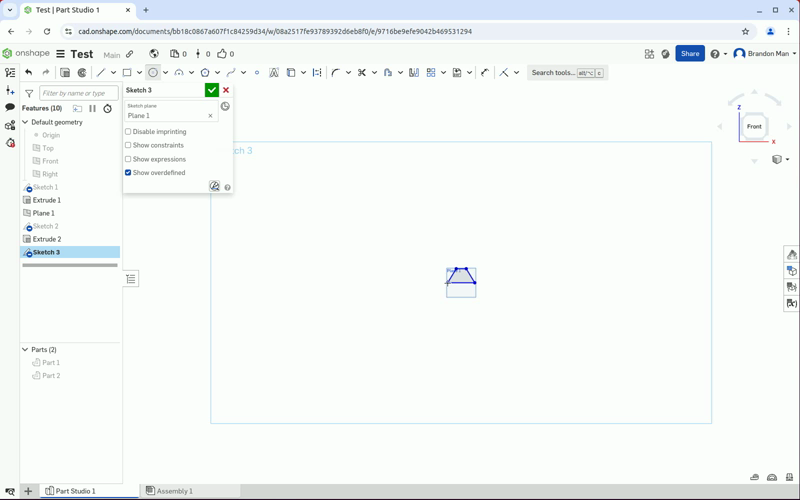
mouse_move(461, 276)
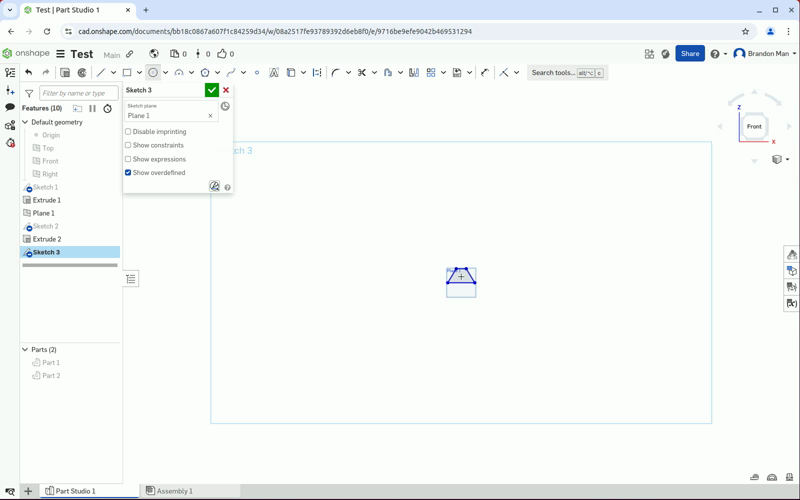
click(461, 276)
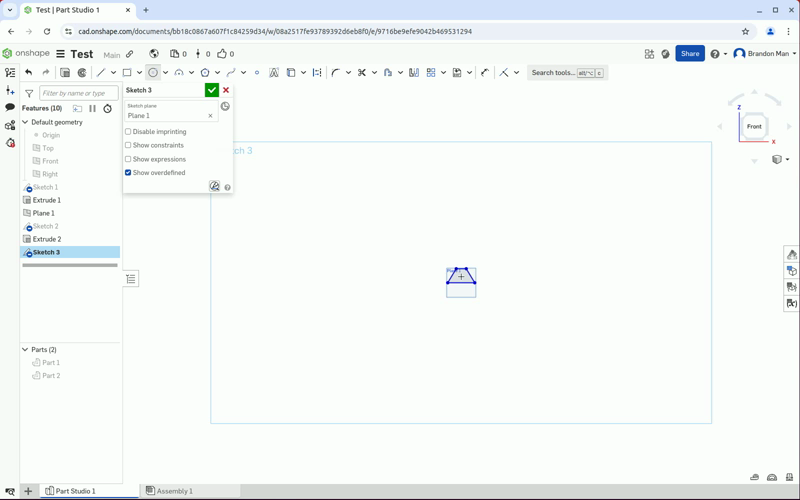
key_up(shift)
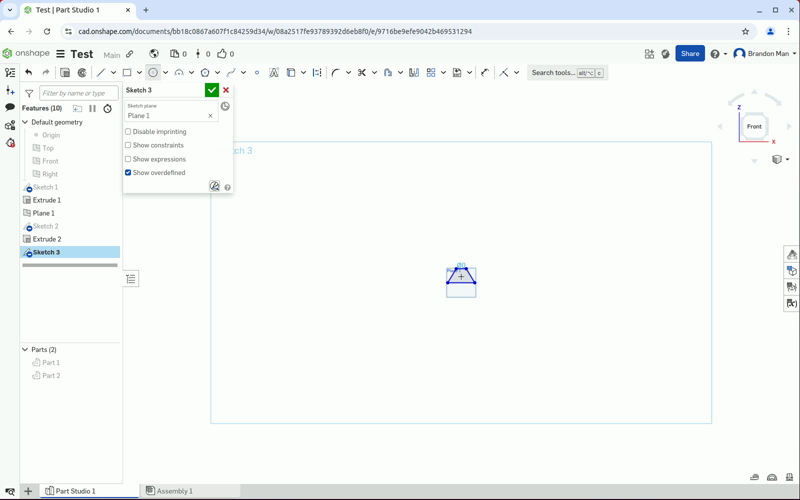
mouse_move(465, 276)
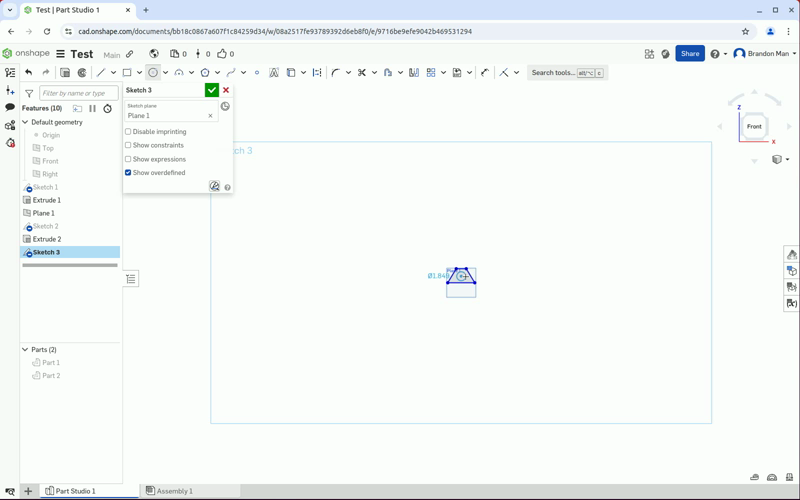
click(465, 276)
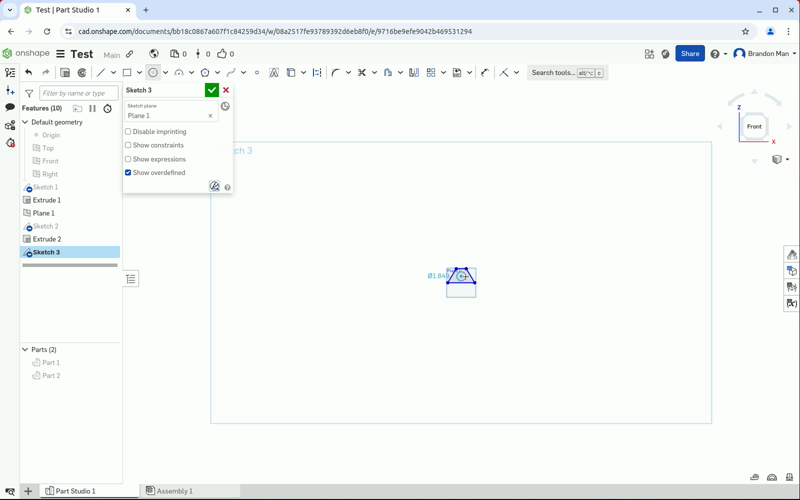
key(esc)
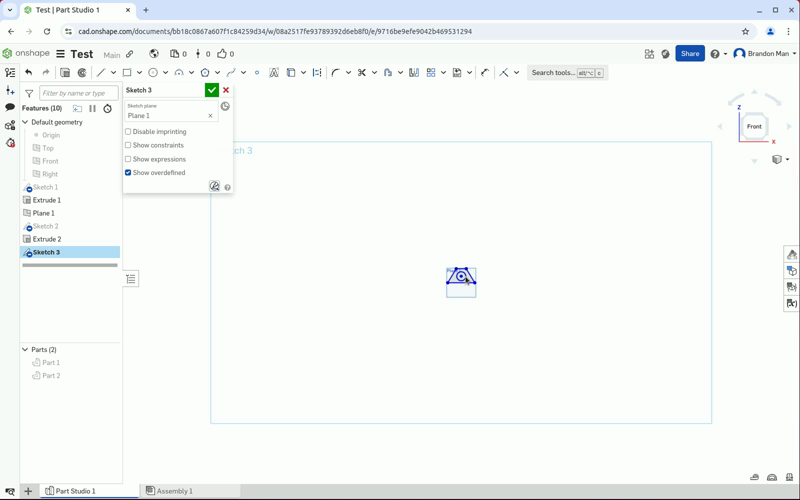
mouse_move(468, 276)
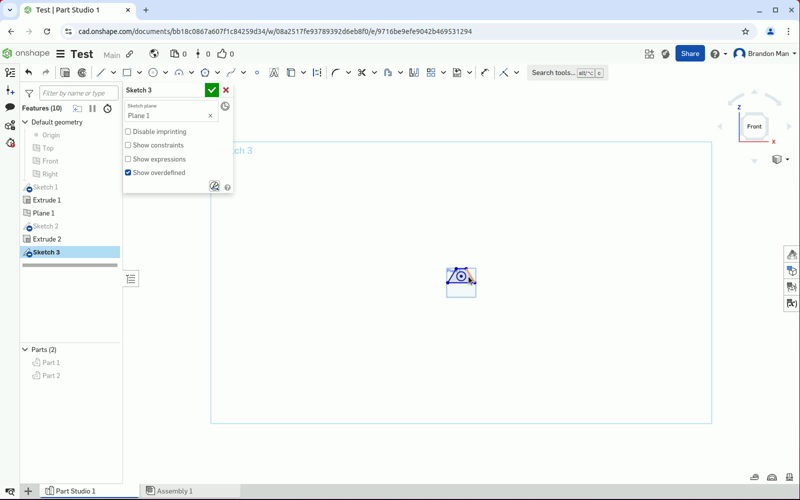
scroll(6)
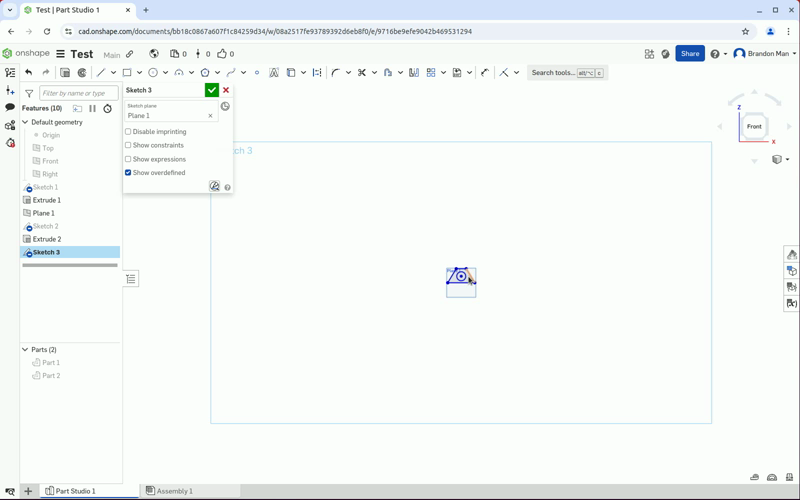
scroll(6)
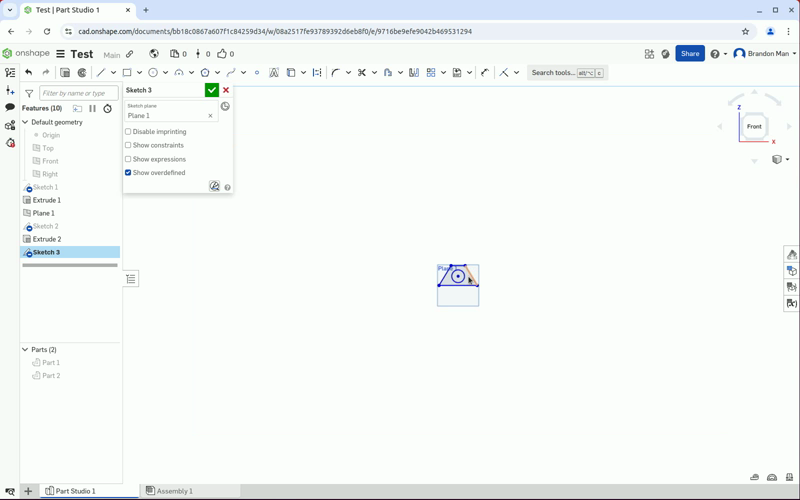
scroll(6)
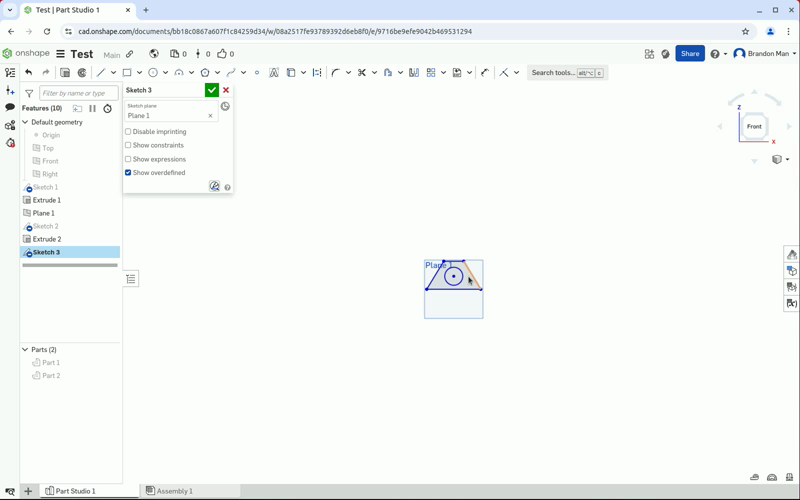
scroll(6)
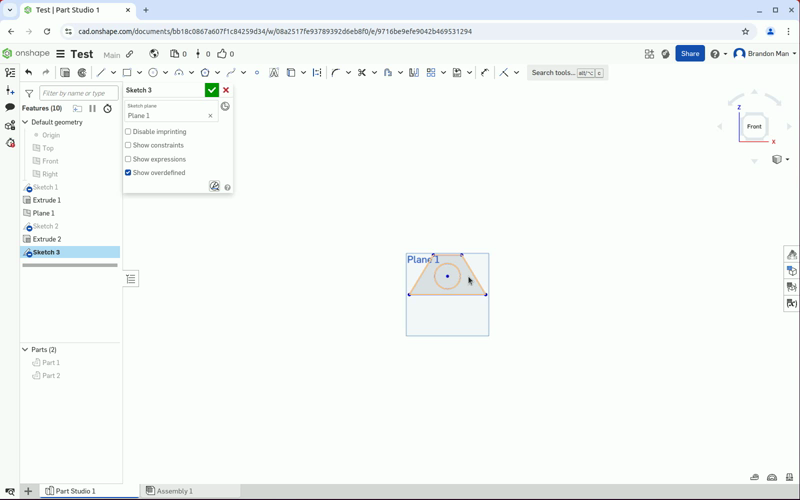
scroll(6)
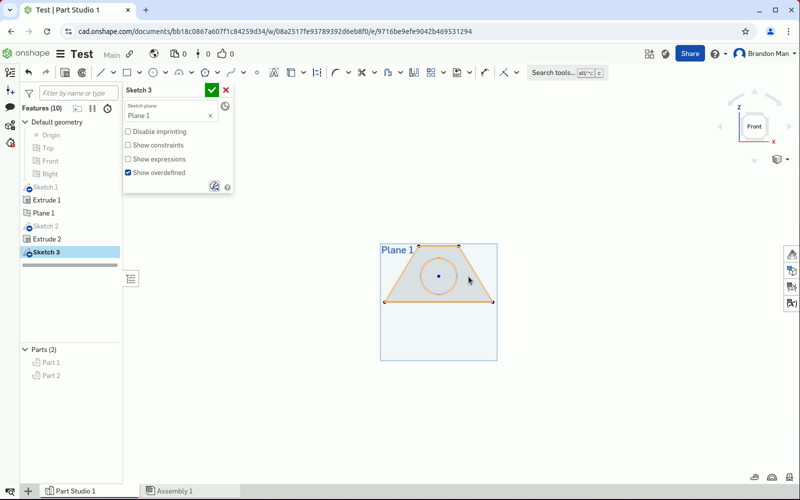
scroll(6)
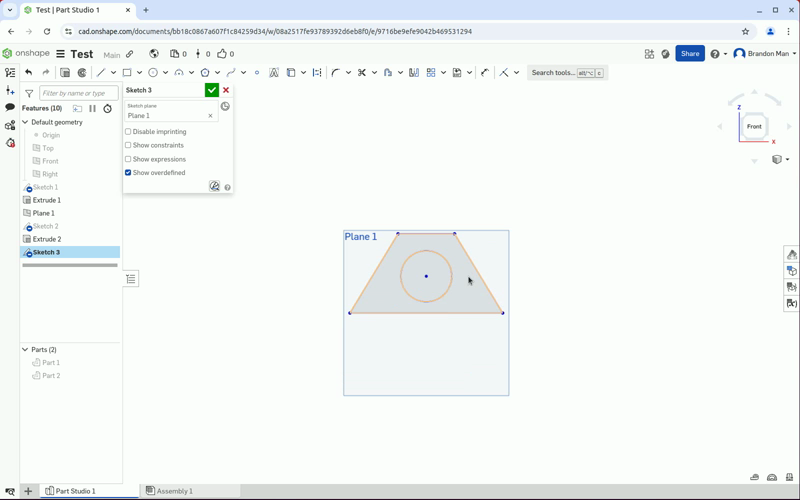
scroll(6)
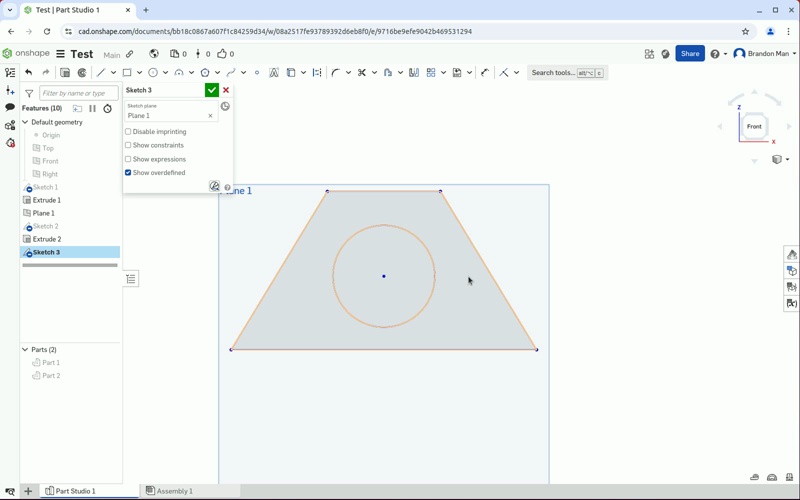
click(468, 276)
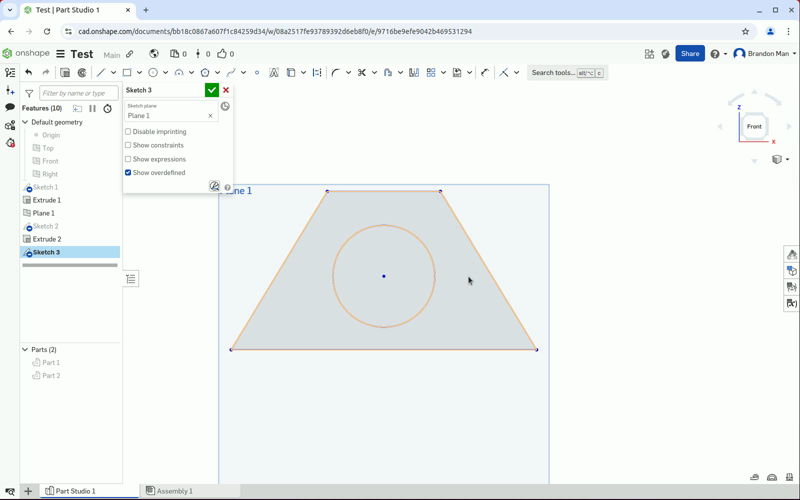
scroll(-6)
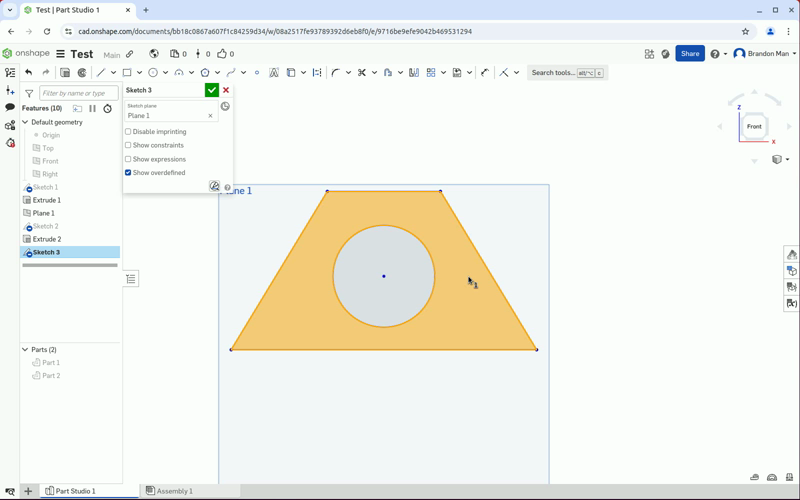
scroll(-6)
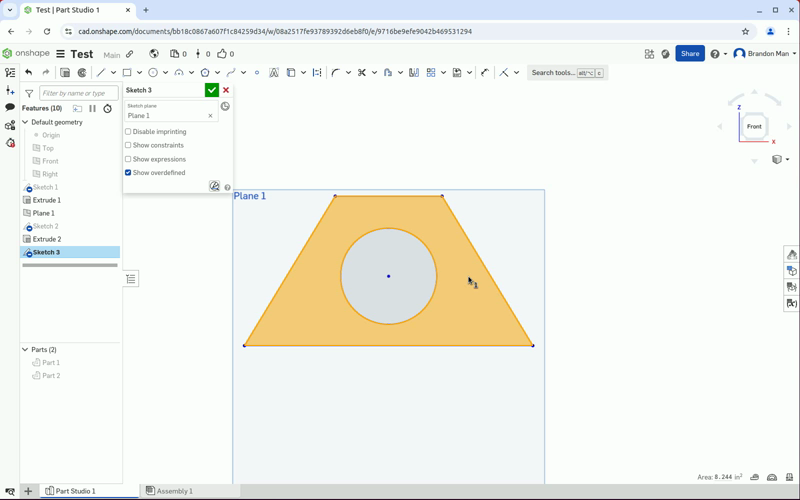
scroll(-6)
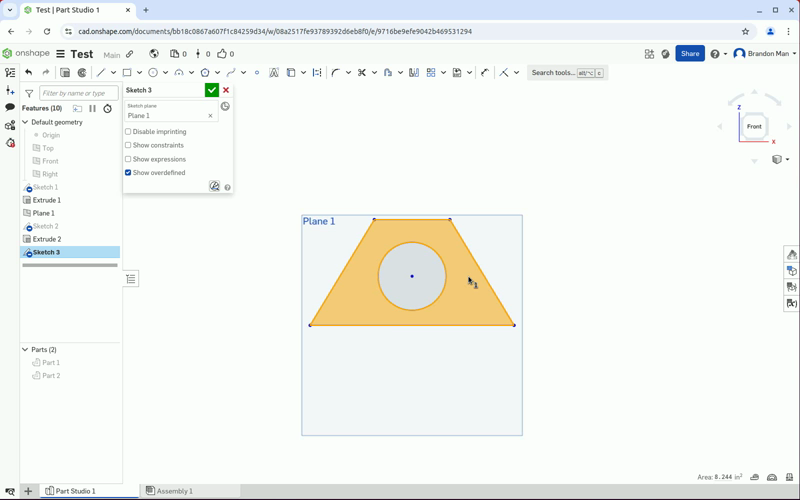
scroll(-6)
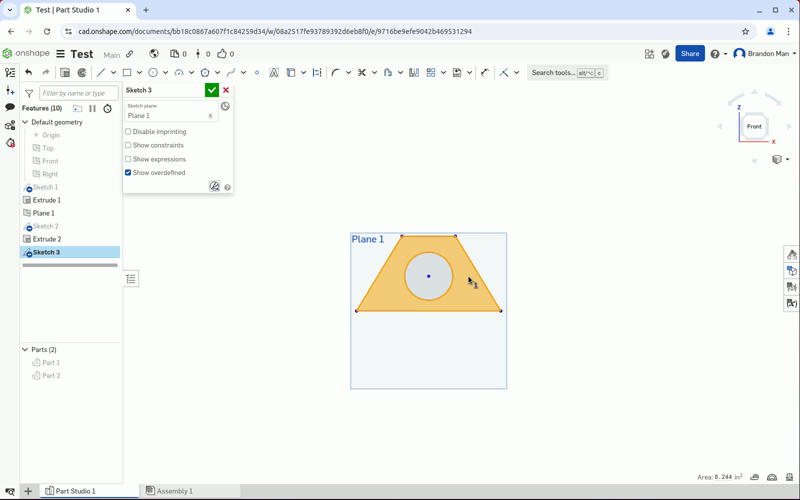
scroll(-6)
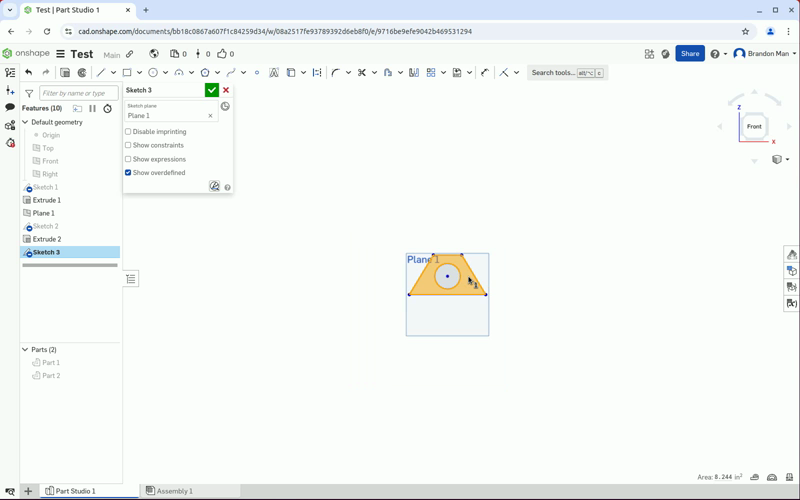
scroll(-6)
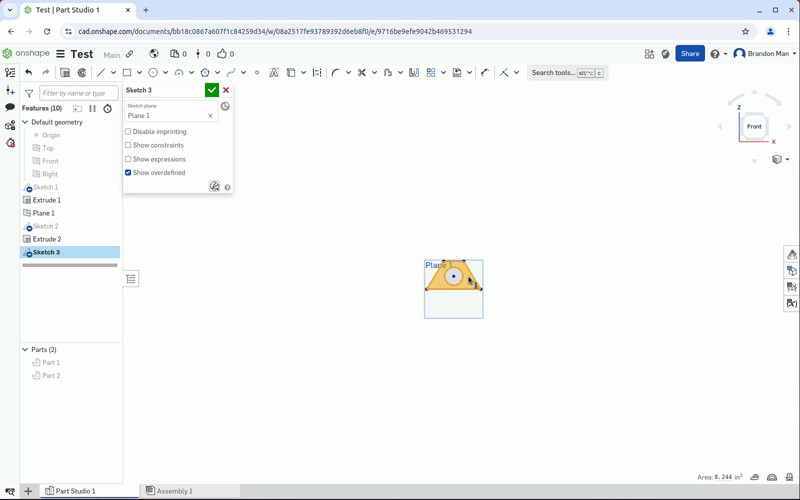
scroll(-6)
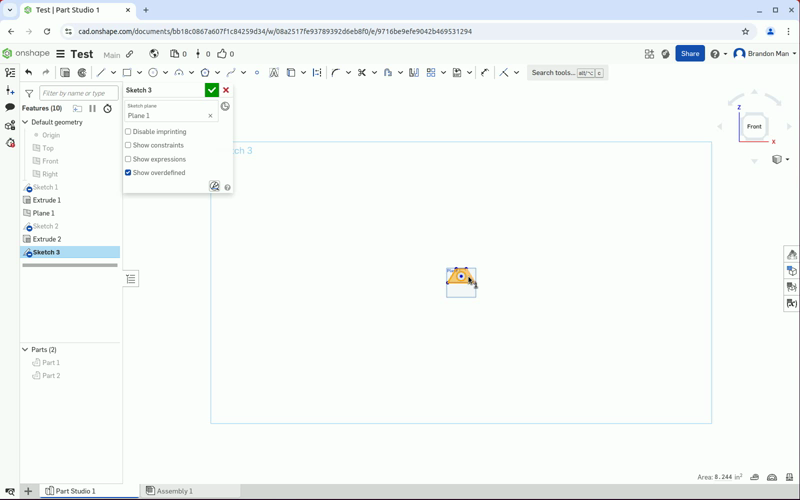
mouse_move(73, 352)
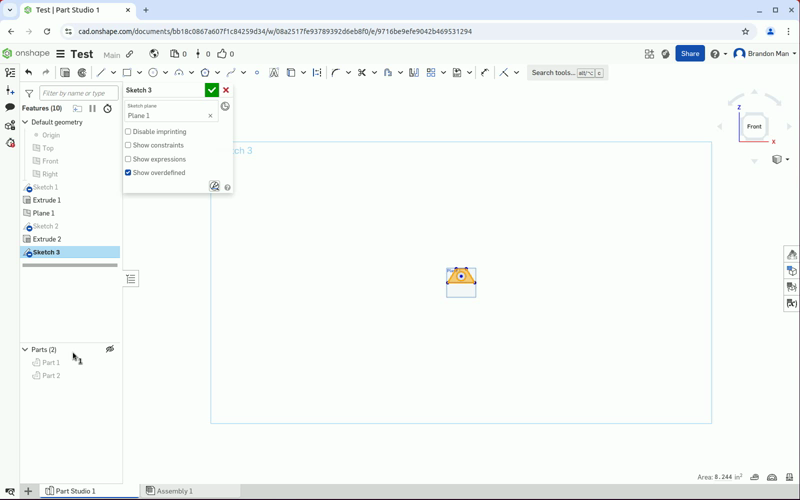
key(shift+y)
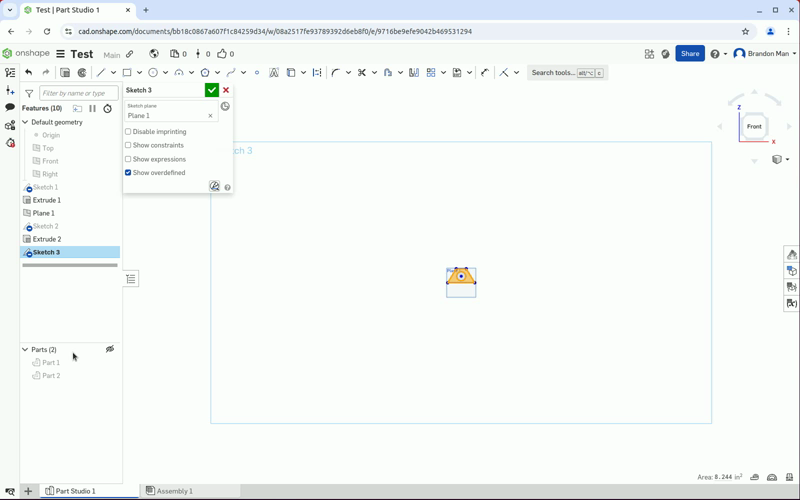
key(shift+e)
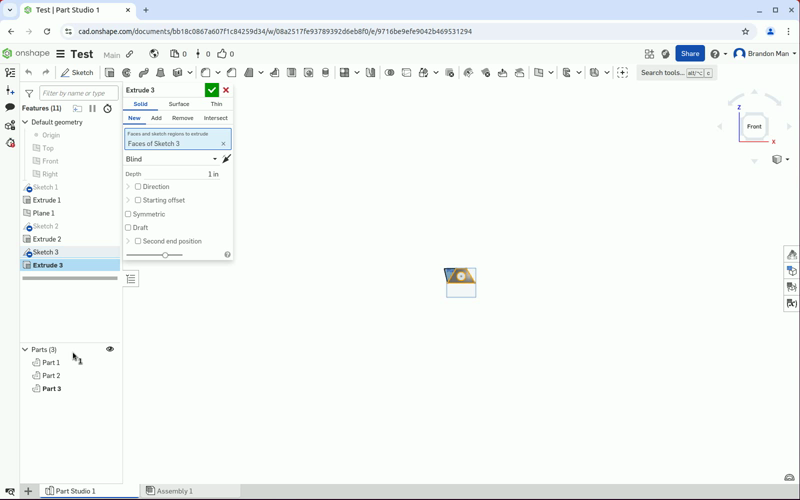
mouse_move(143, 106)
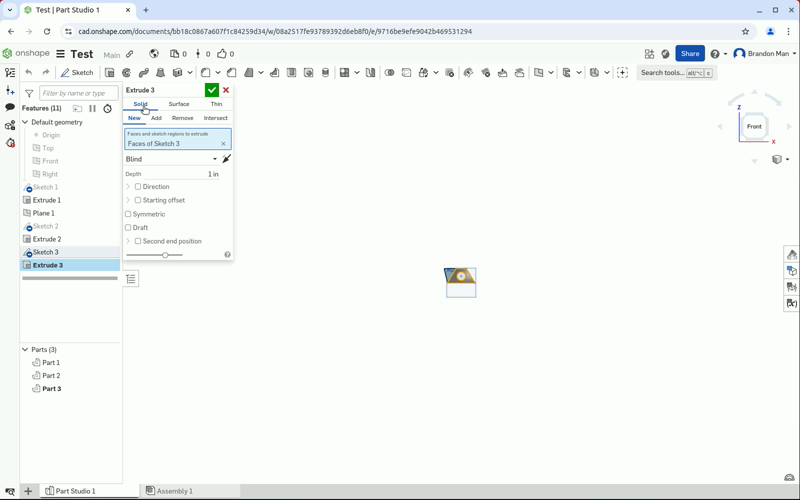
click(143, 106)
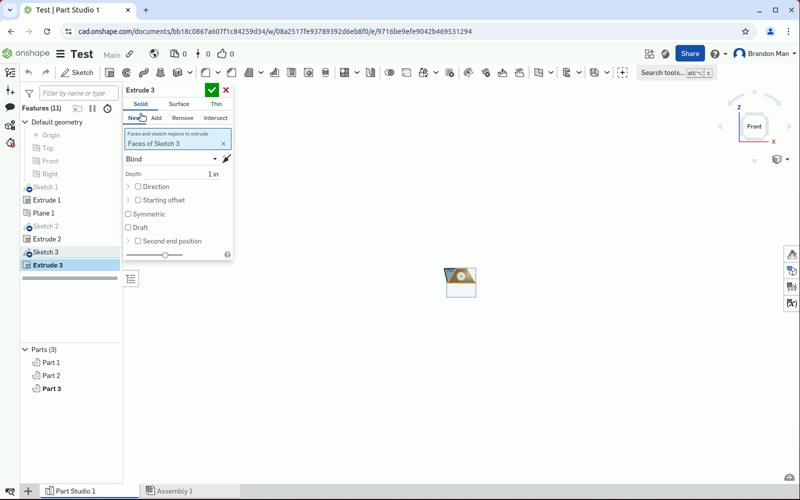
mouse_move(137, 120)
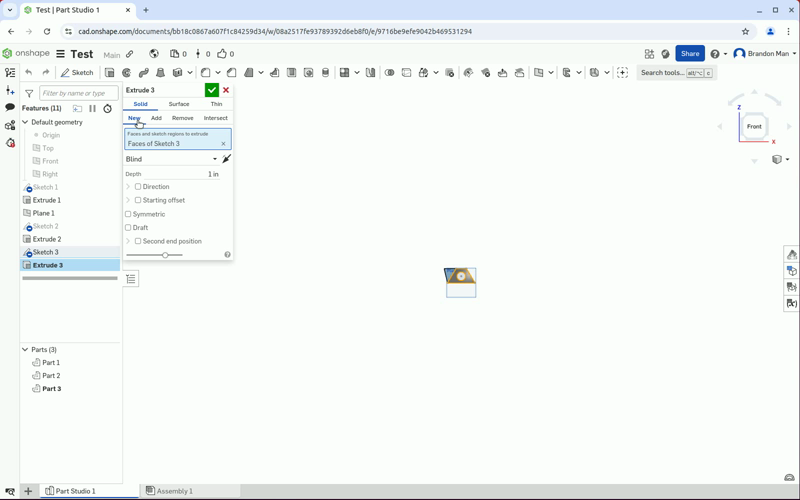
click(137, 120)
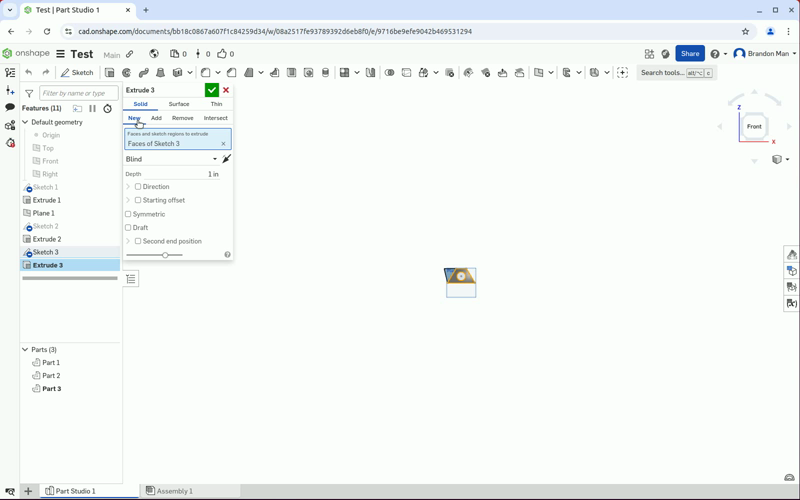
key(tab, 4)
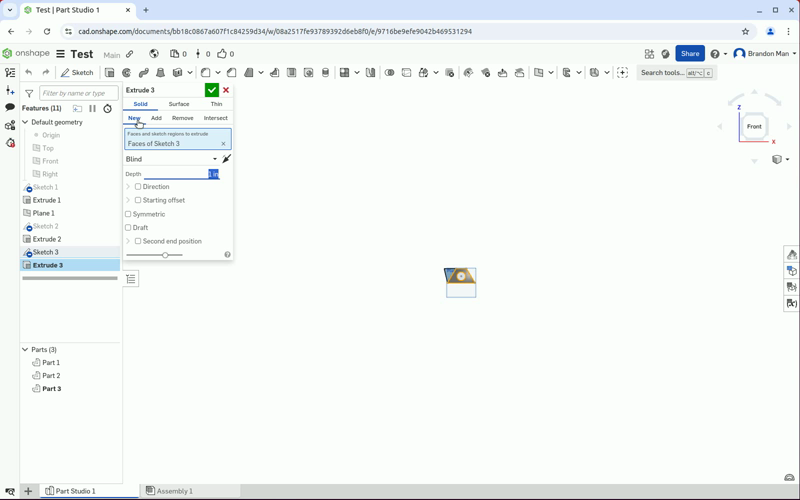
text(-0.722)
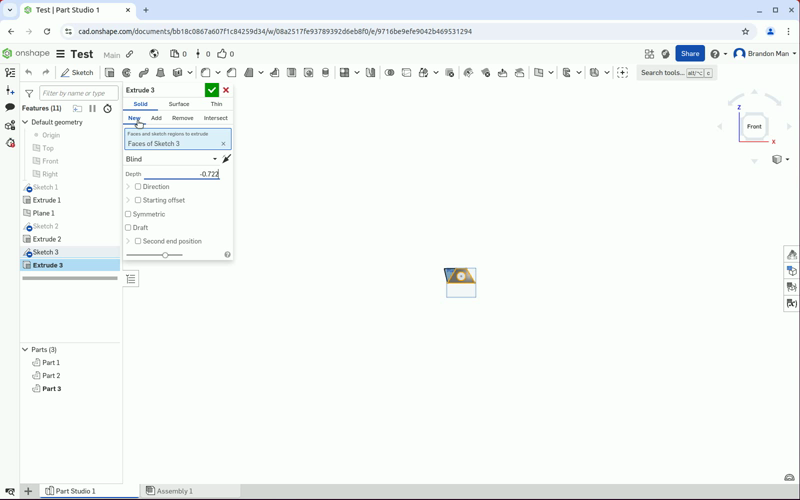
key(enter)
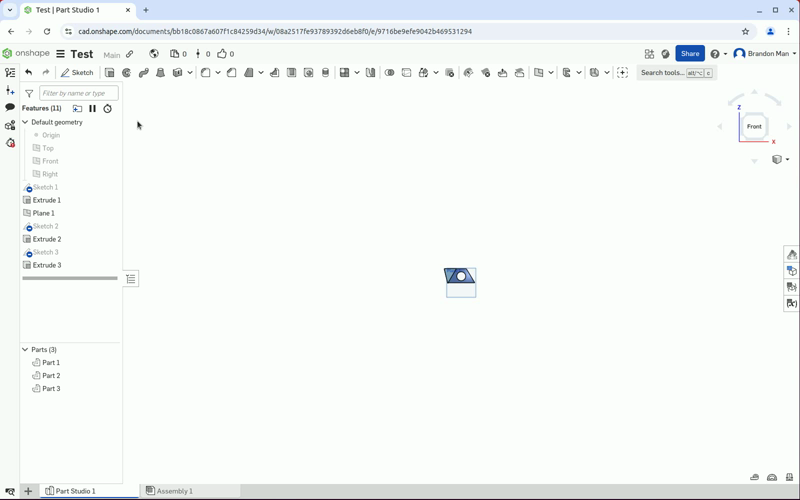
key(shift+h)
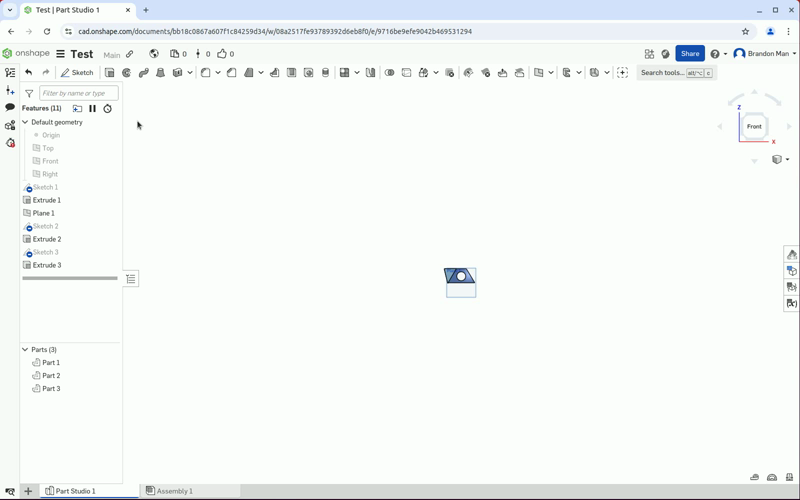
key(shift+h)
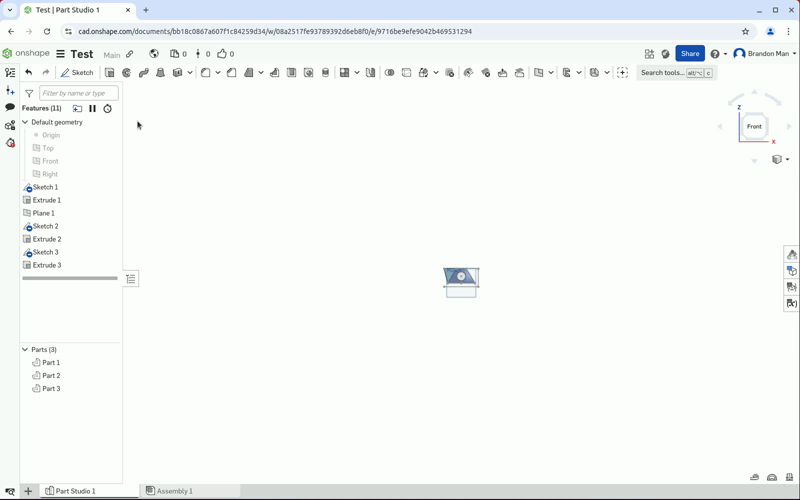
key(shift+7)
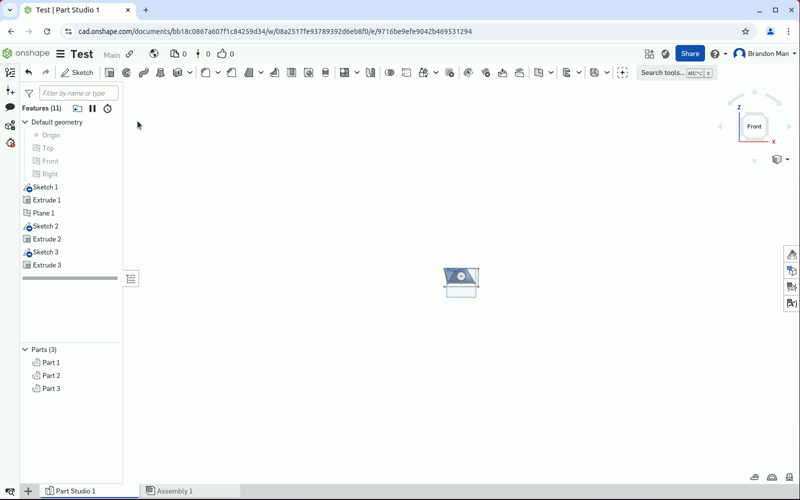
key(left, 2)
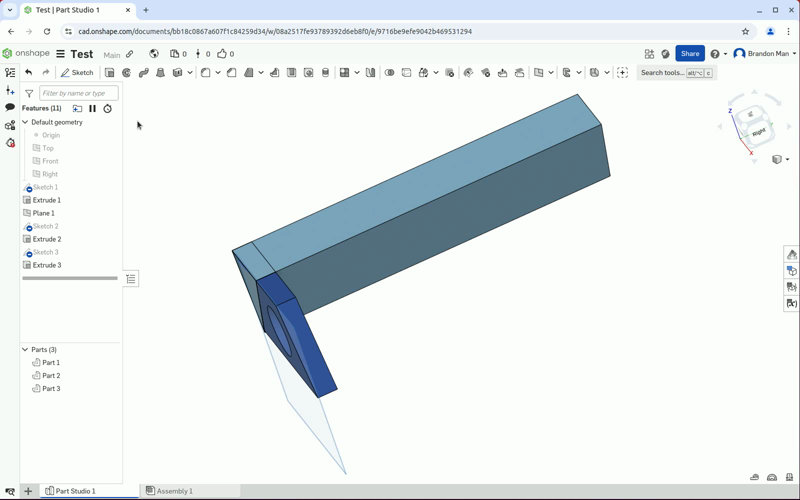
key(down, 2)
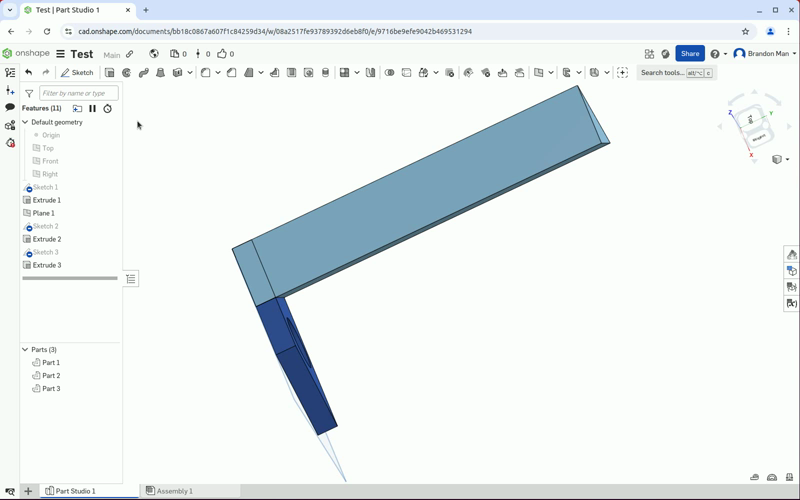
key(up, 2)
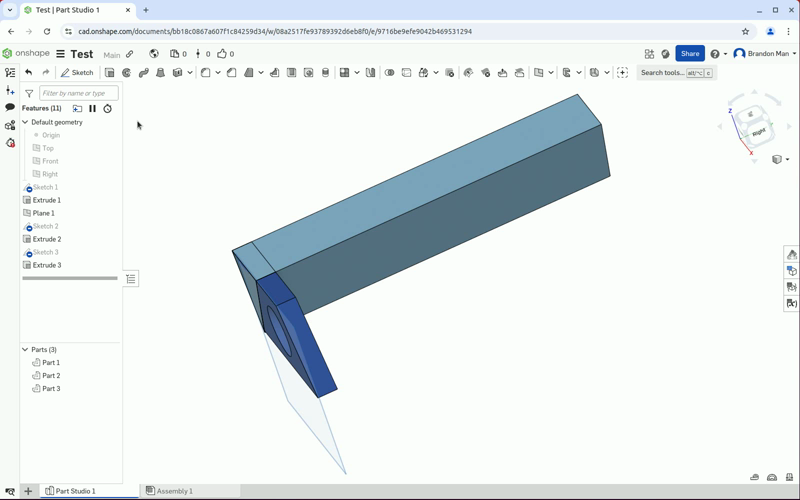
key(right, 2)
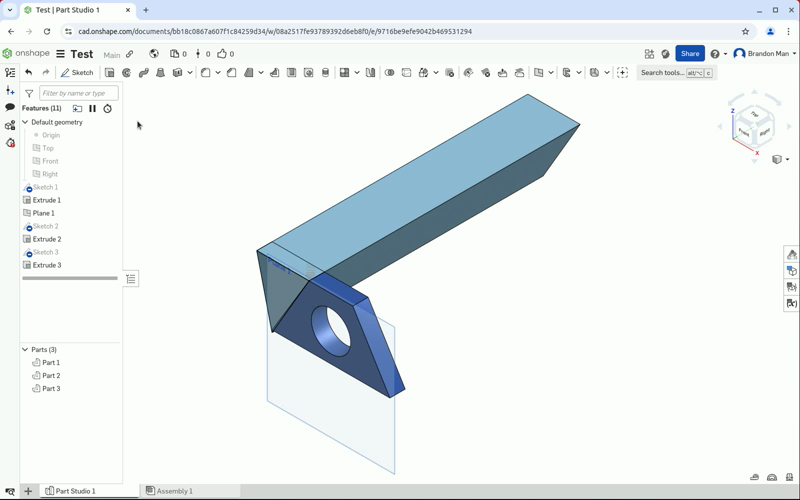
mouse_move(73, 189)
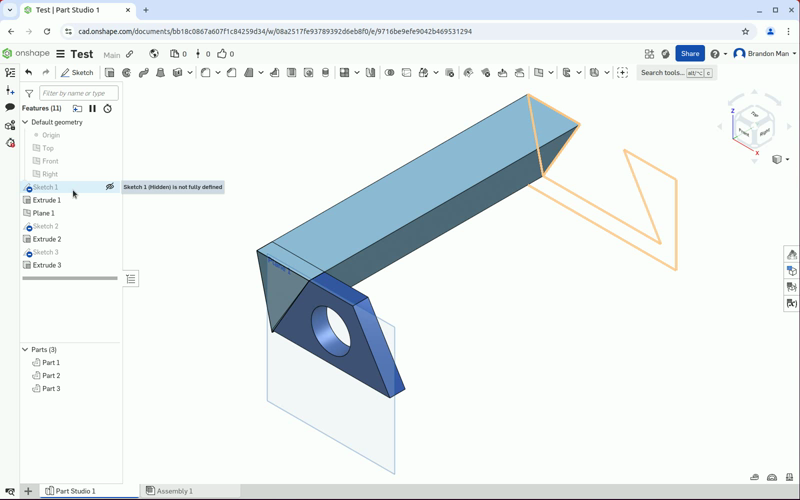
click(73, 189)